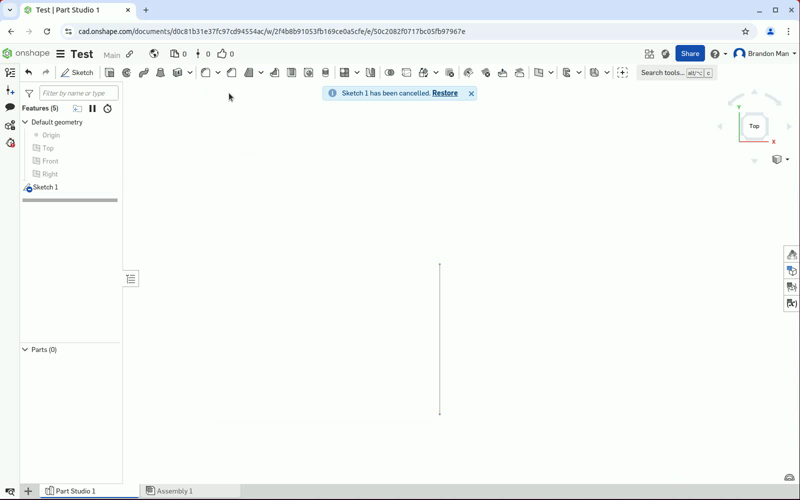
key(shift+h)
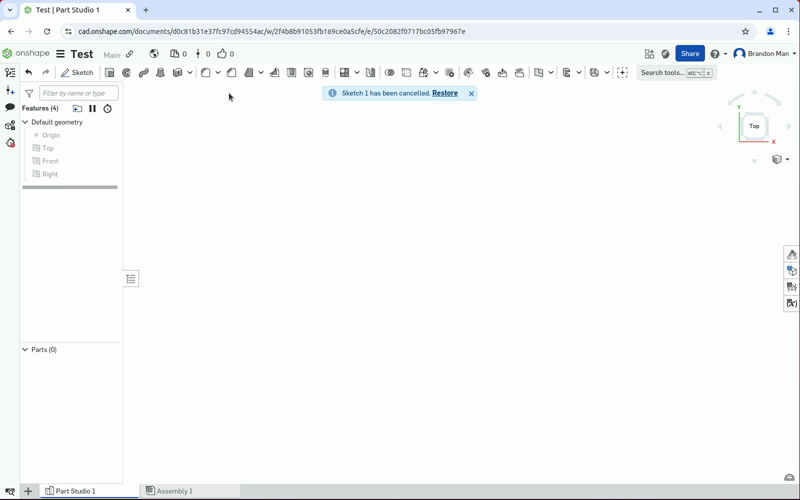
mouse_move(73, 352)
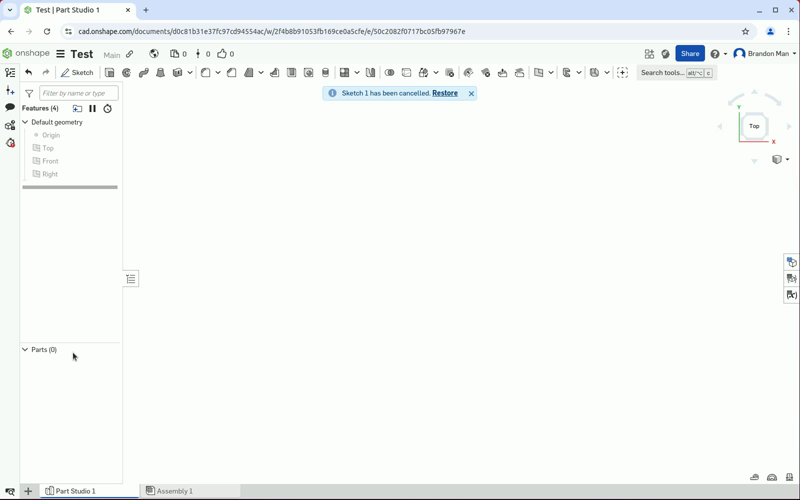
key(y)
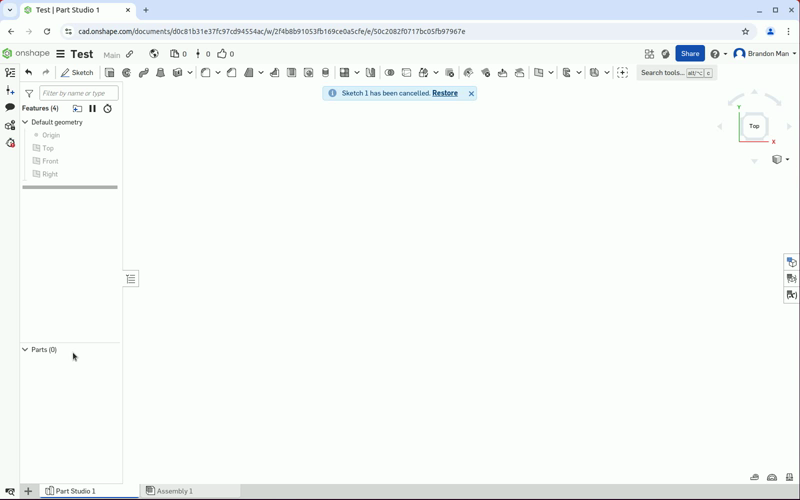
key(shift+p)
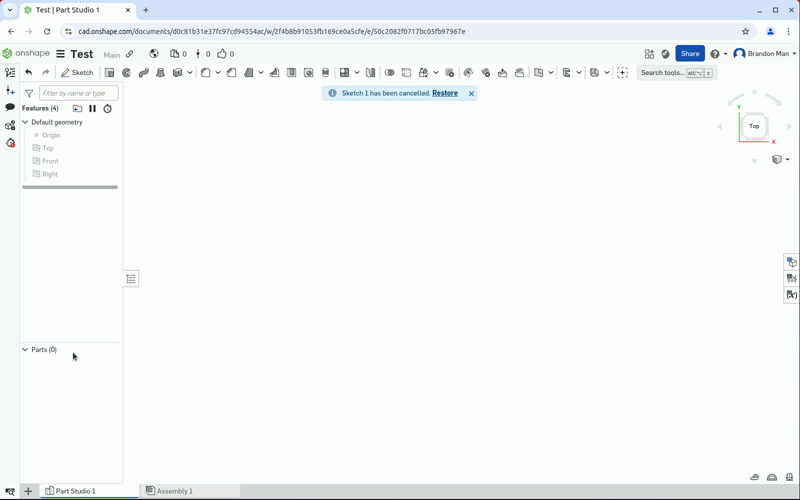
key(space)
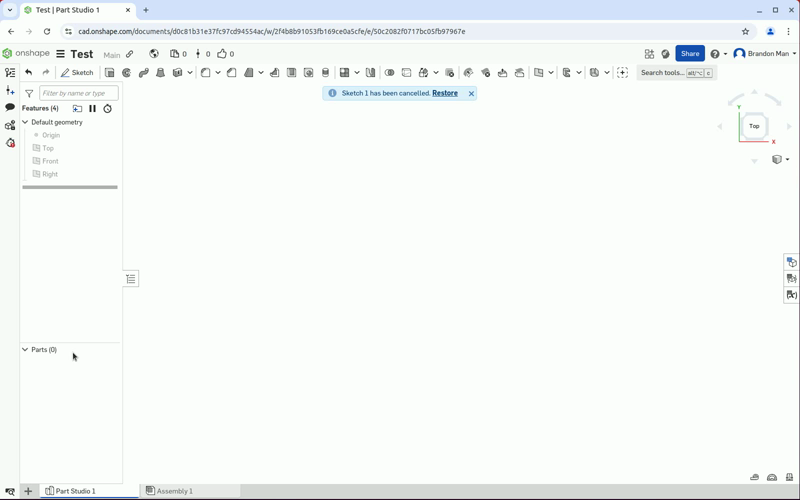
key_down(shift)
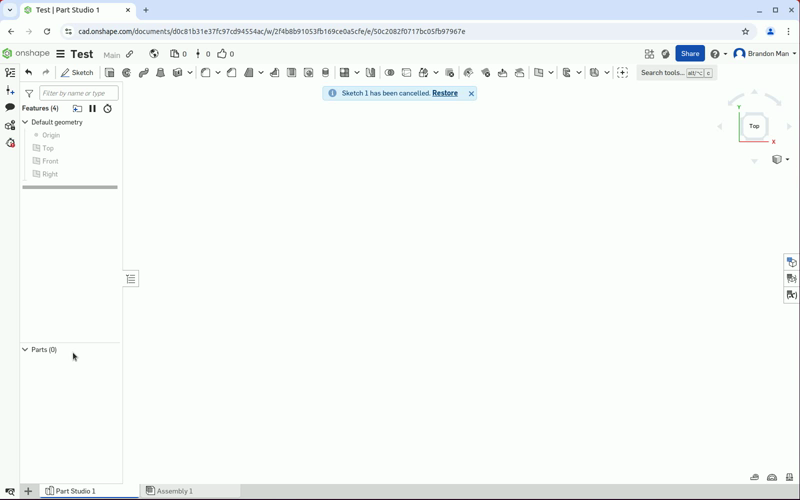
key(up)
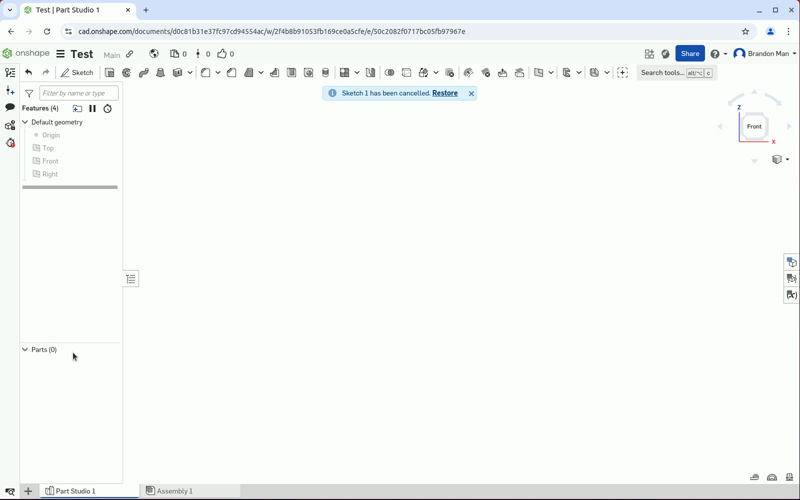
key_up(shift)
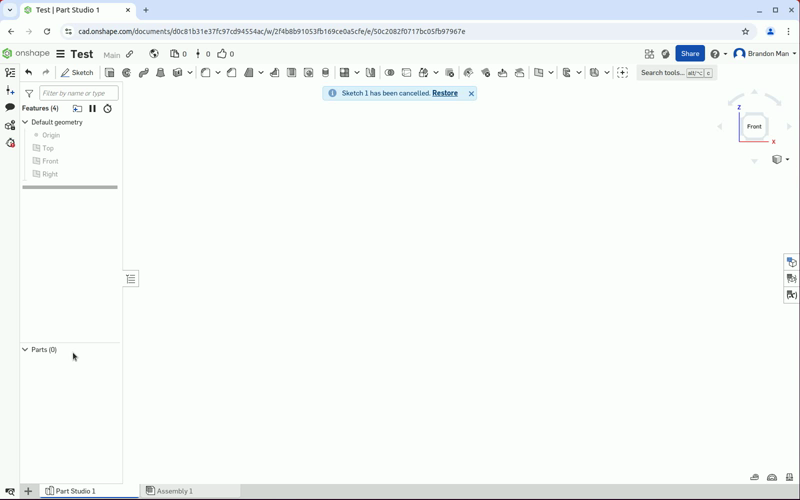
mouse_move(73, 352)
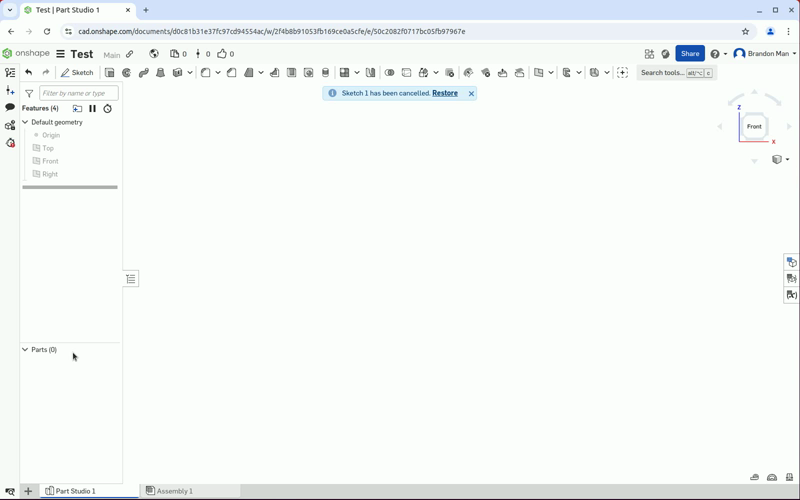
key(shift+y)
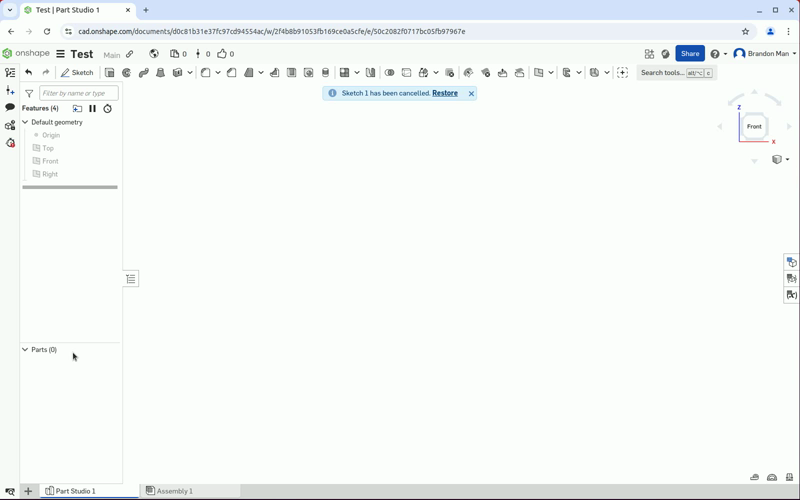
key(shift+s)
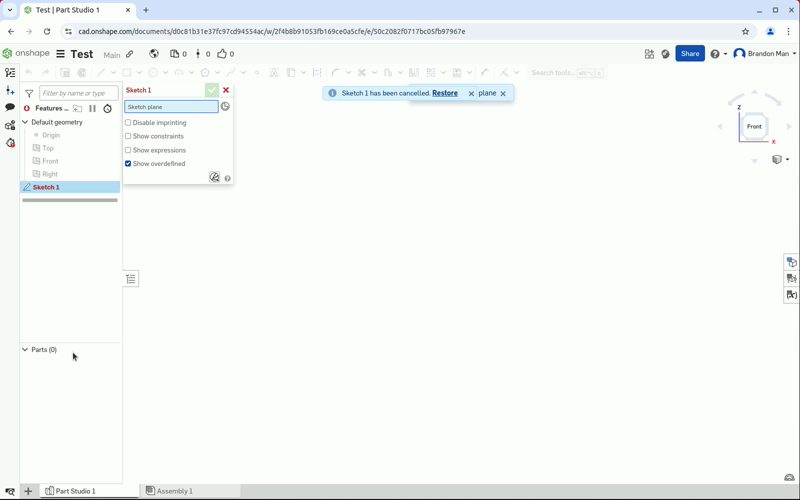
mouse_move(73, 163)
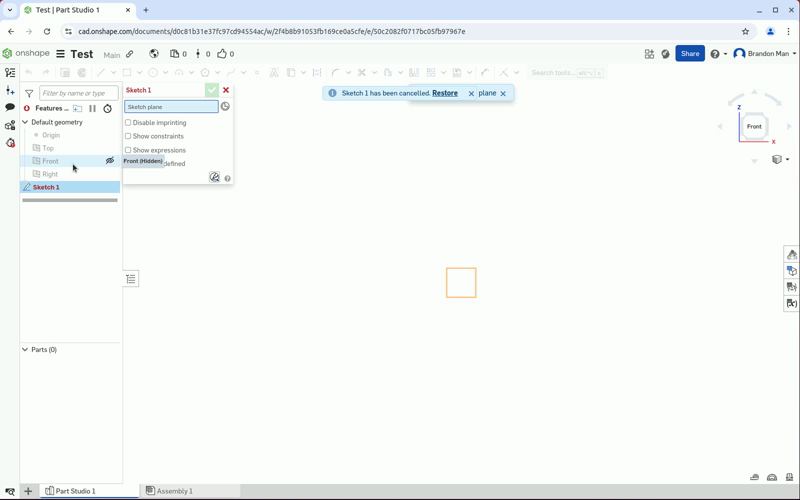
click(73, 163)
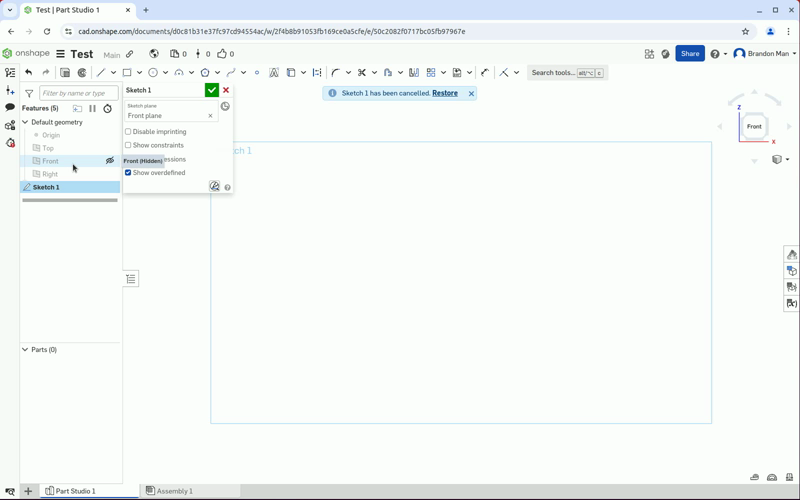
mouse_move(73, 352)
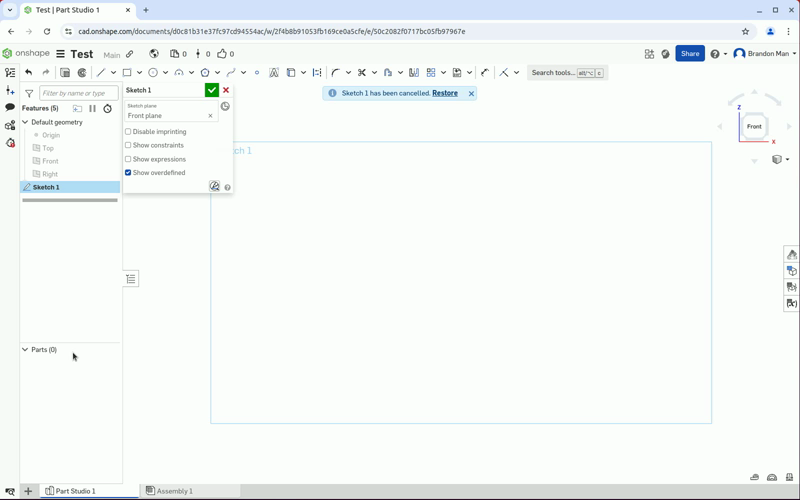
key(y)
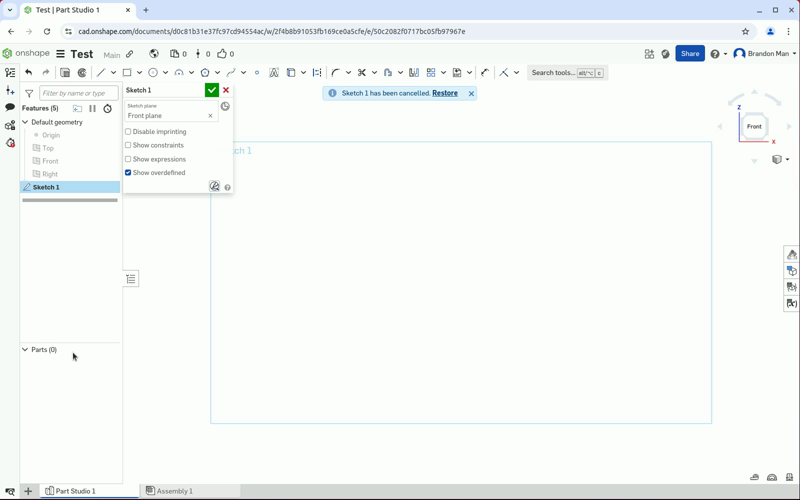
key(l)
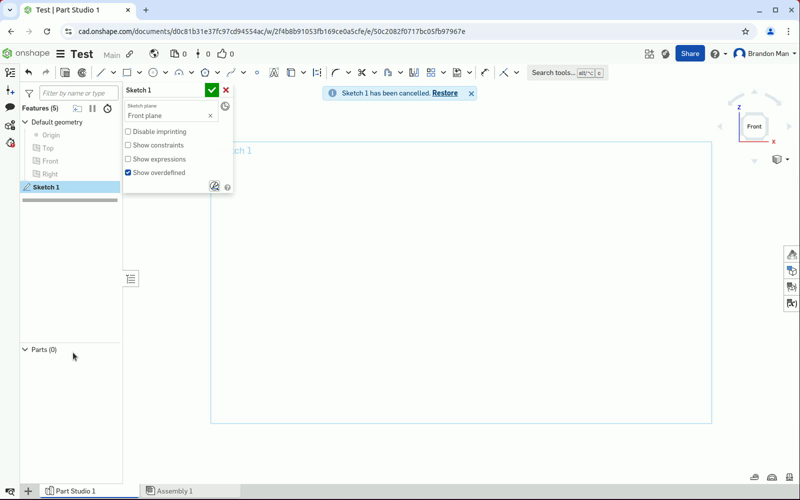
key_down(shift)
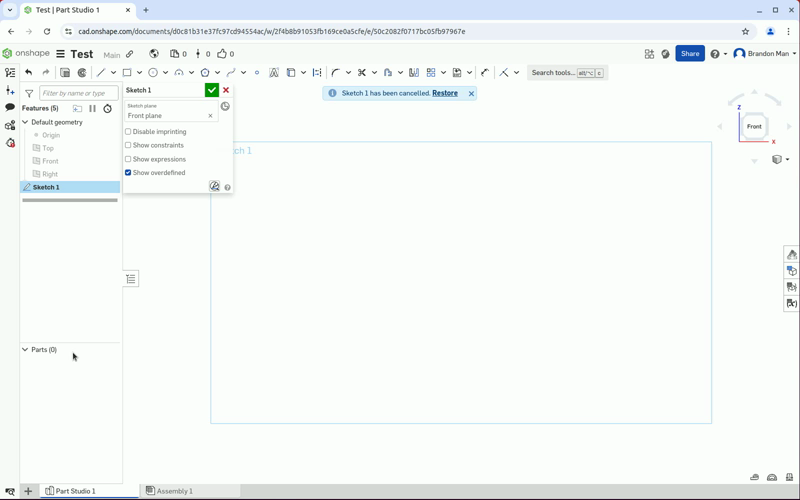
mouse_move(395, 339)
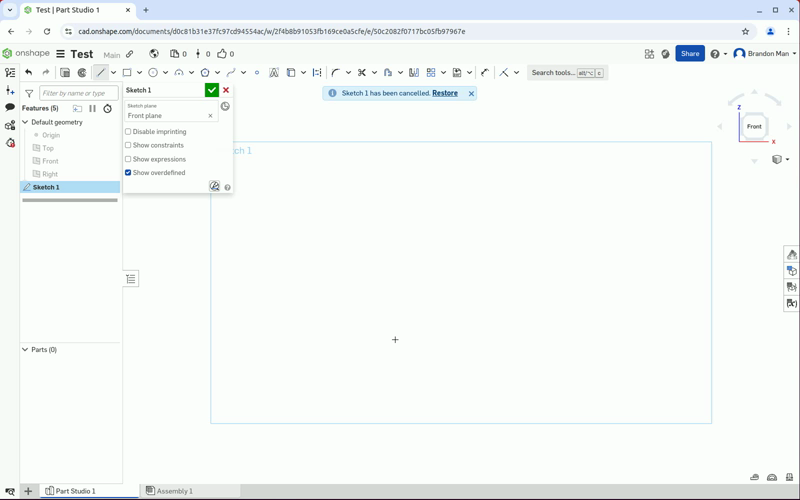
click(395, 339)
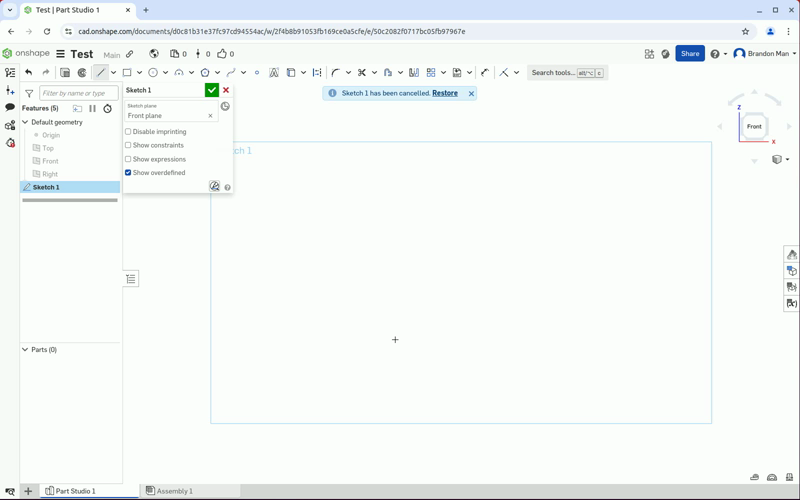
key_up(shift)
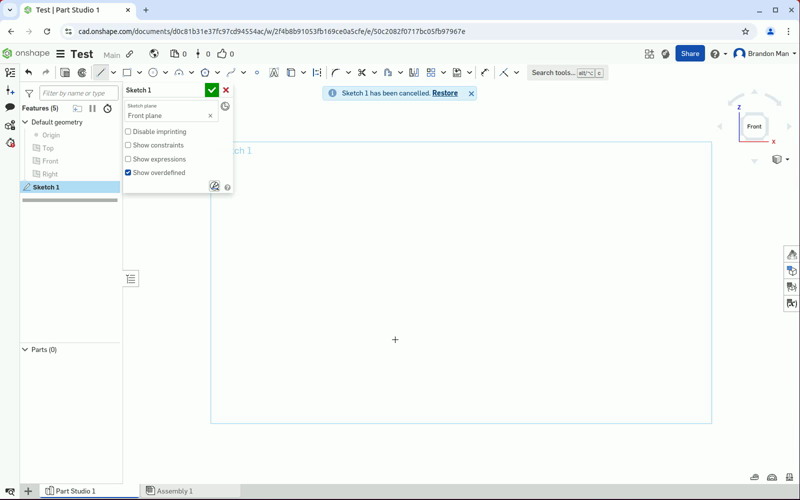
key_down(shift)
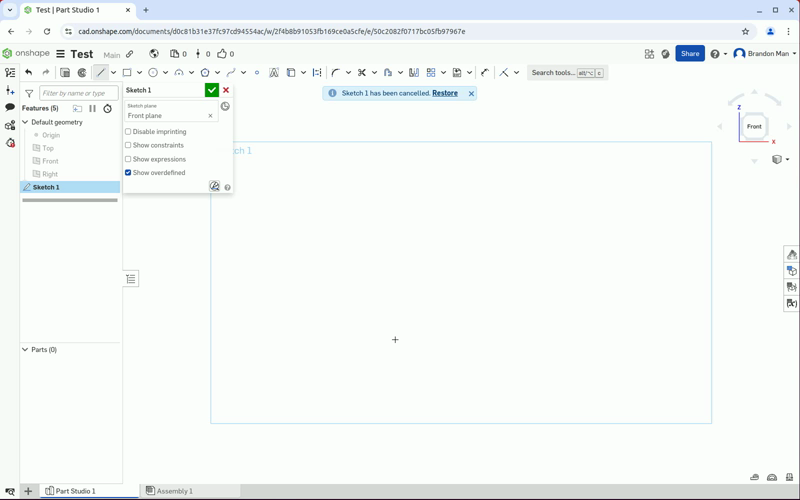
mouse_move(425, 339)
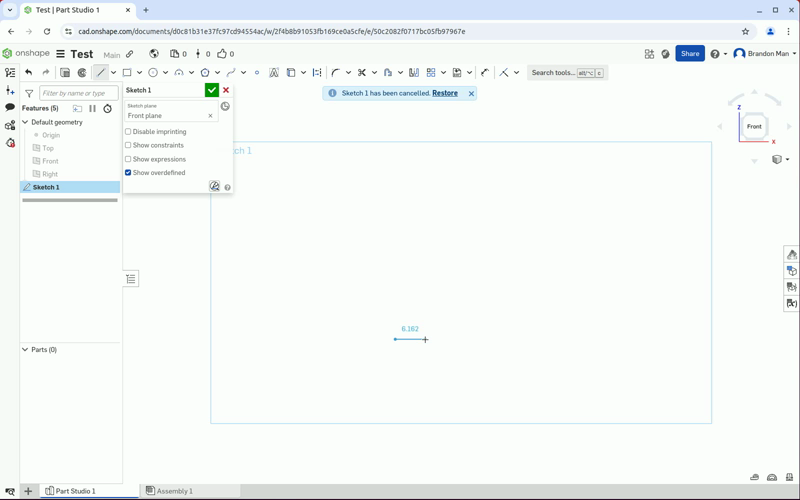
mouse_move(435, 339)
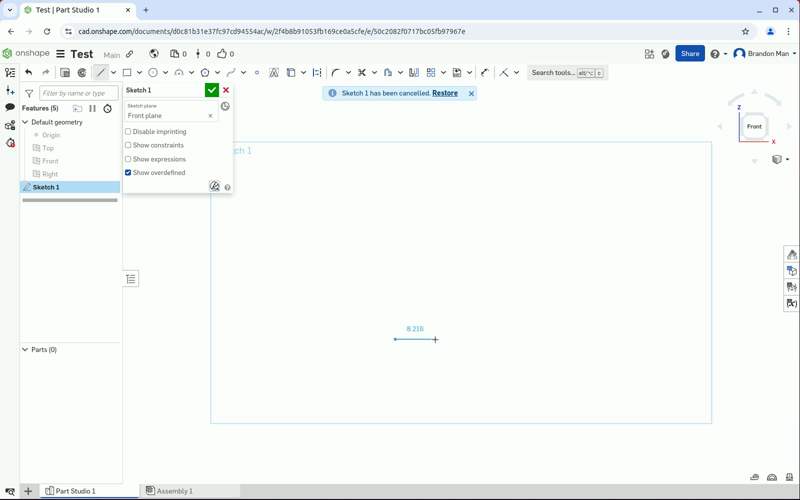
click(435, 339)
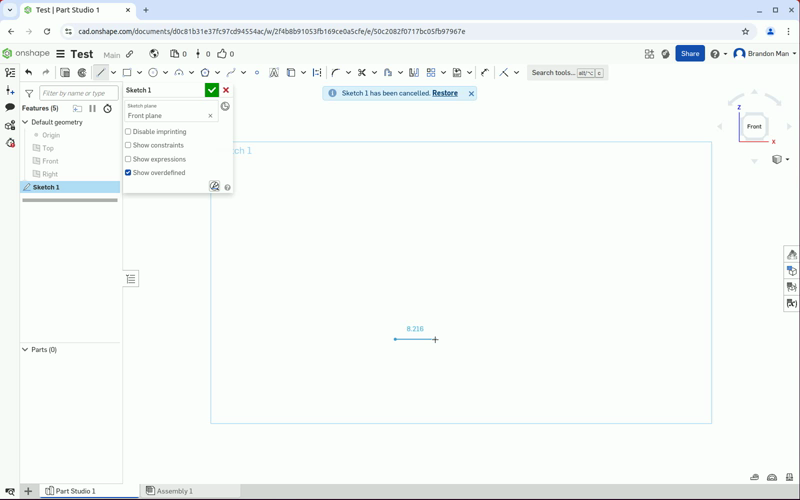
key_up(shift)
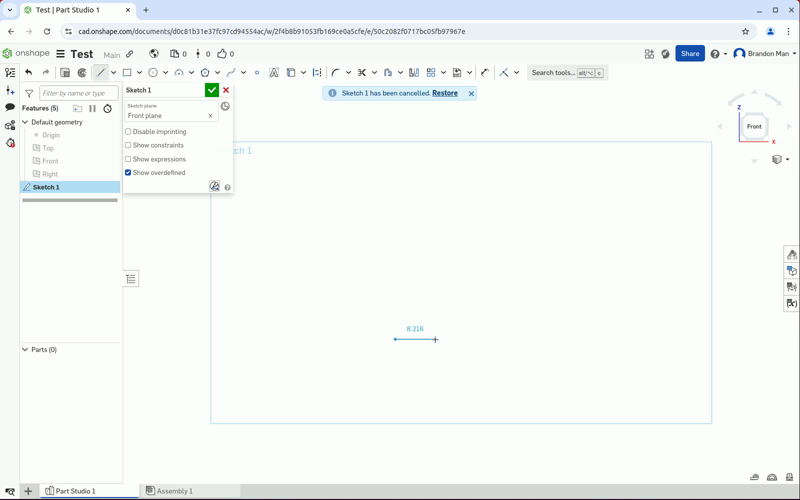
key_down(shift)
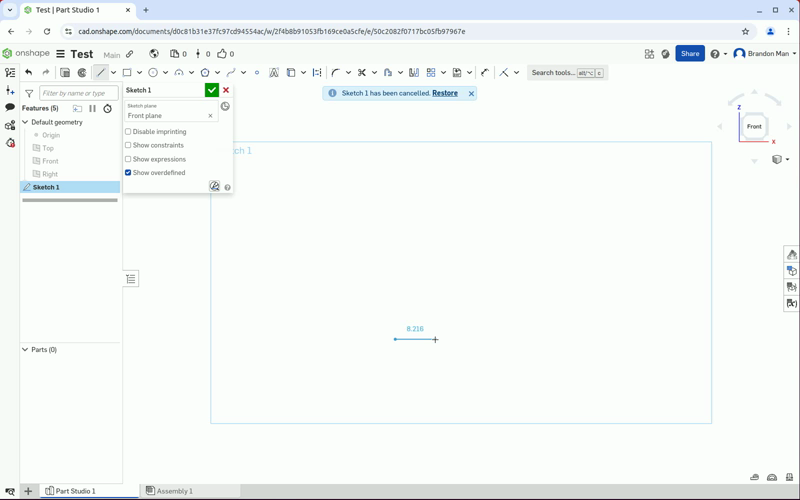
mouse_move(414, 282)
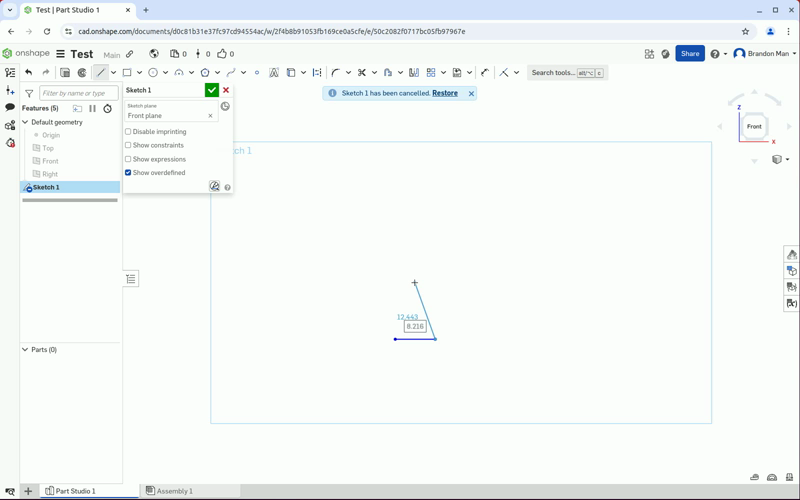
click(414, 282)
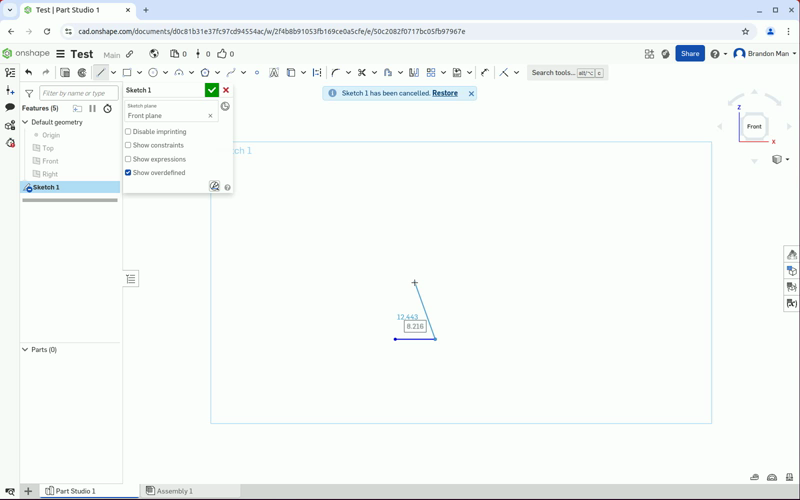
key_up(shift)
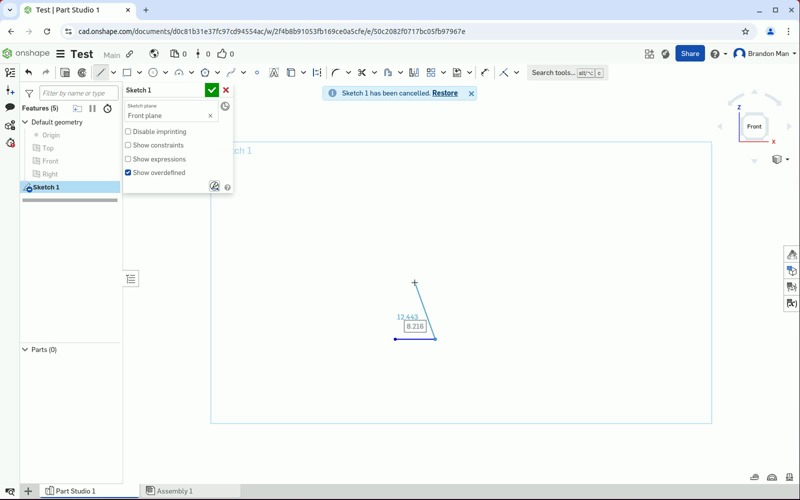
key_down(shift)
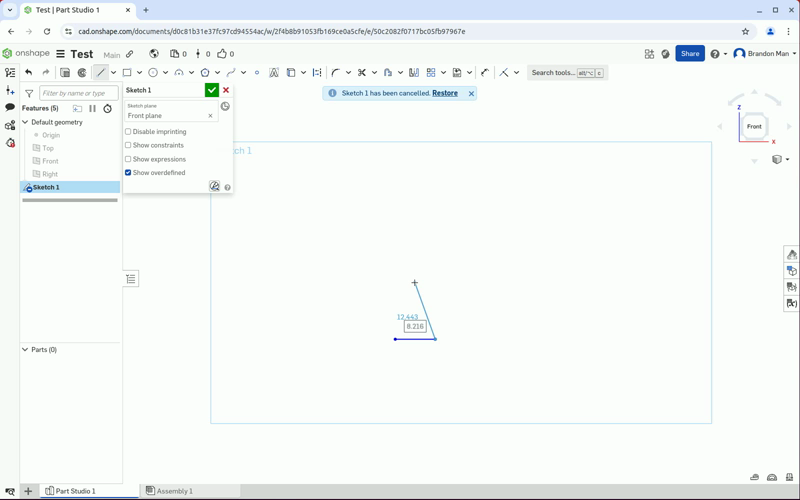
mouse_move(395, 339)
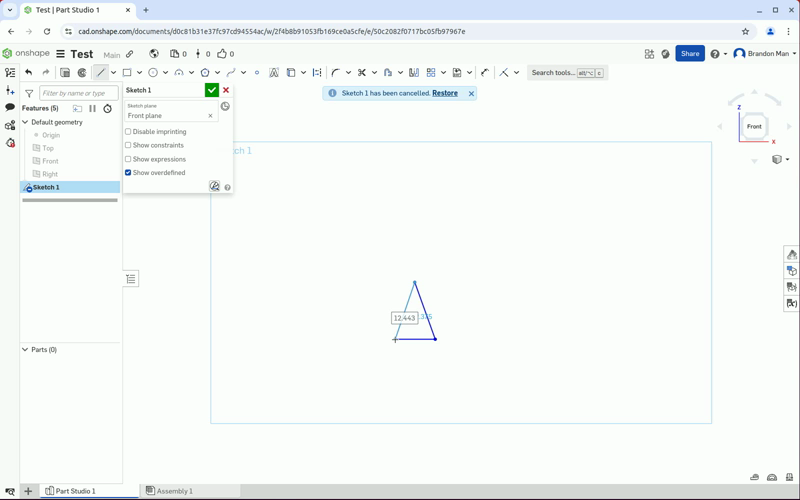
key_up(shift)
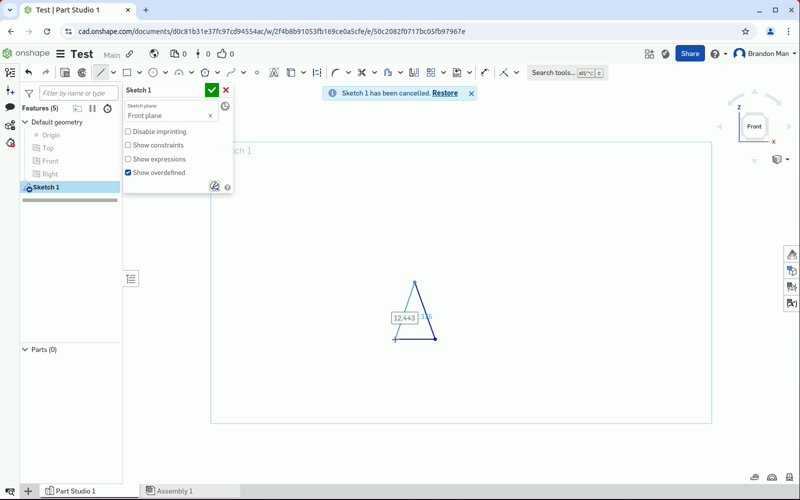
click(395, 339)
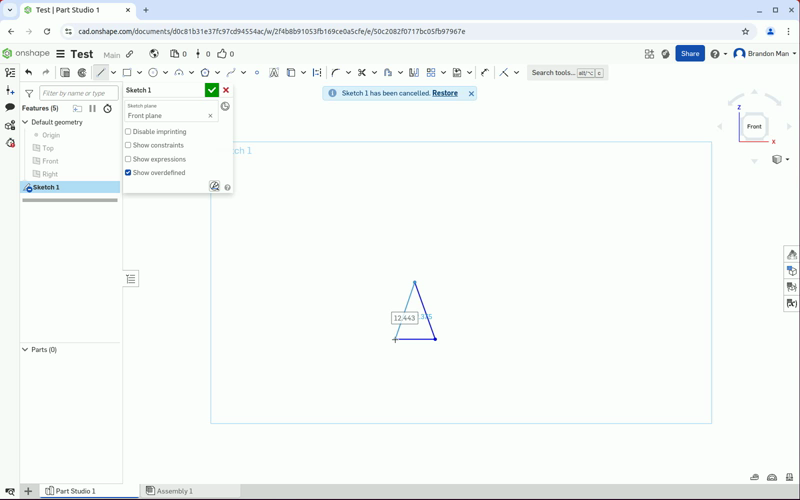
key(esc)
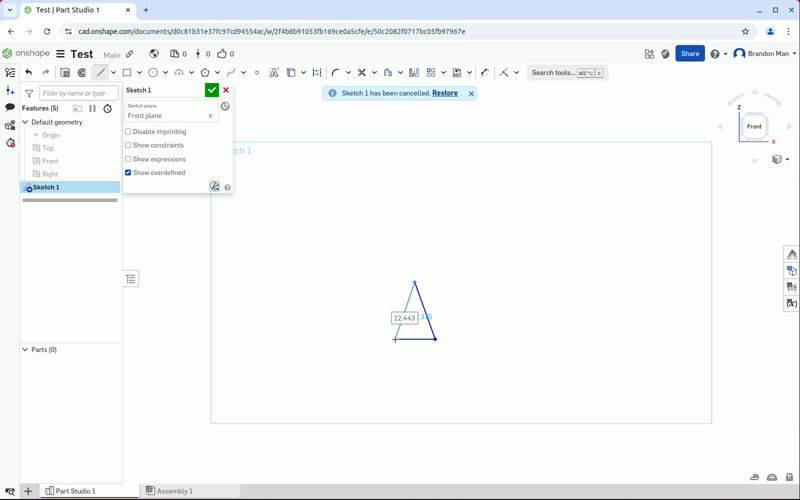
mouse_move(413, 334)
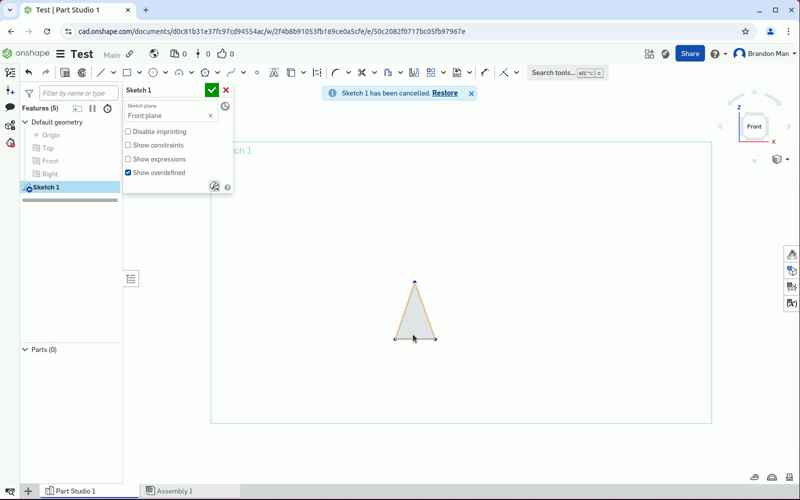
scroll(6)
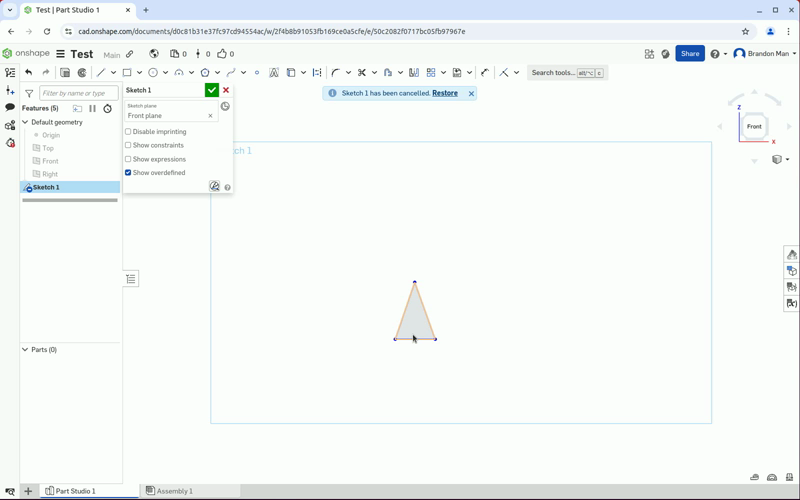
scroll(6)
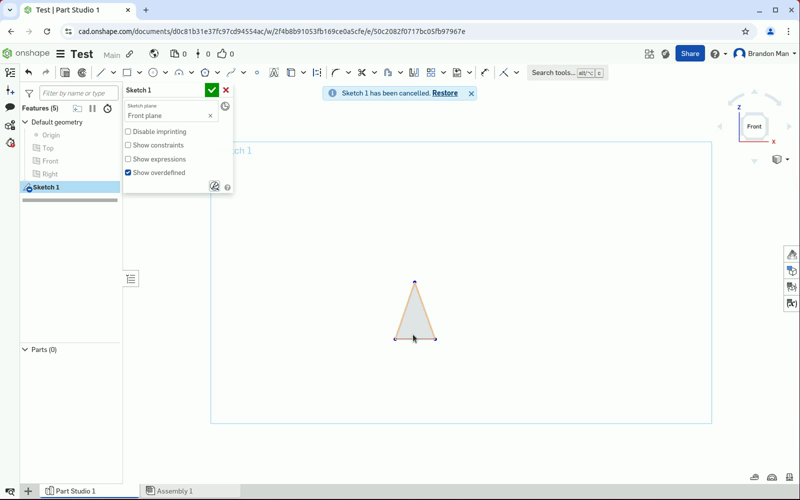
scroll(6)
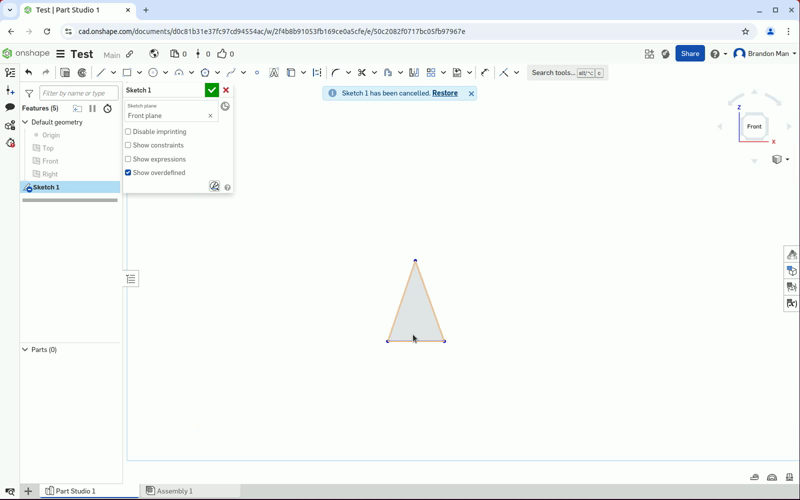
scroll(6)
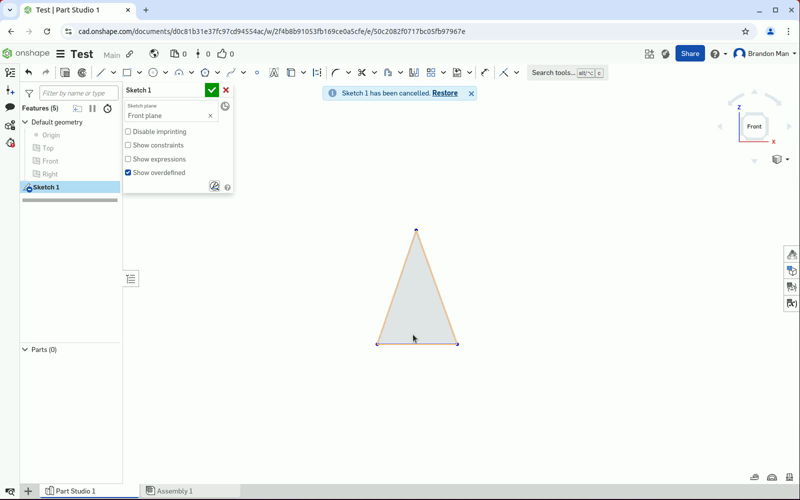
scroll(6)
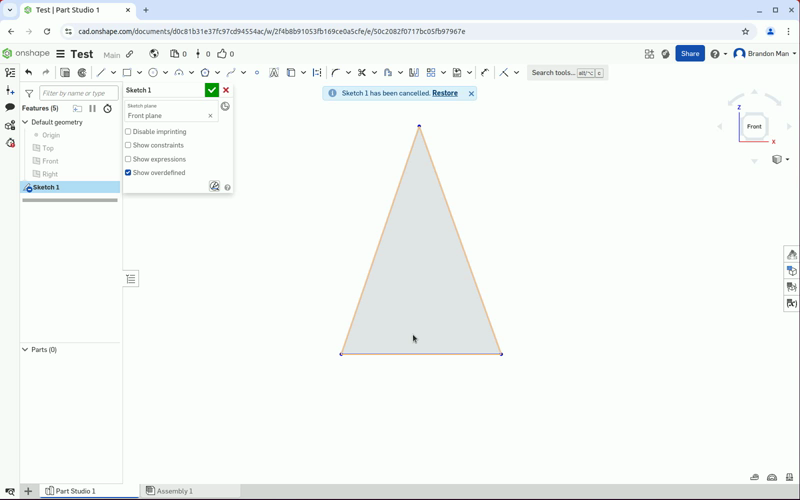
scroll(6)
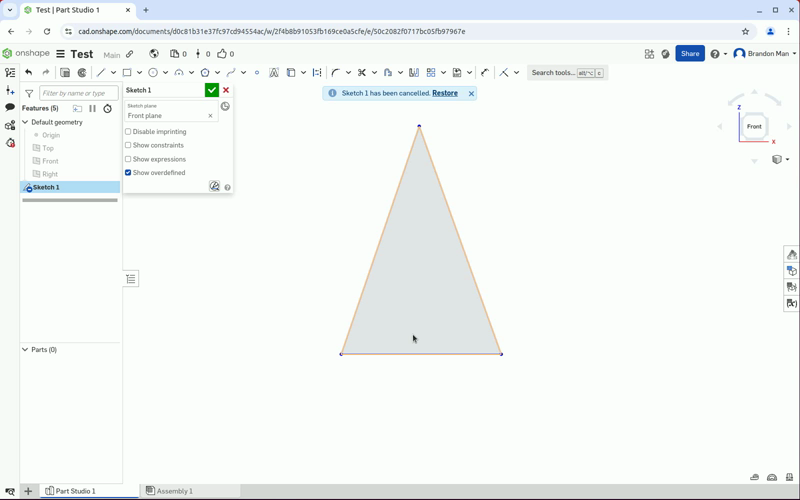
scroll(6)
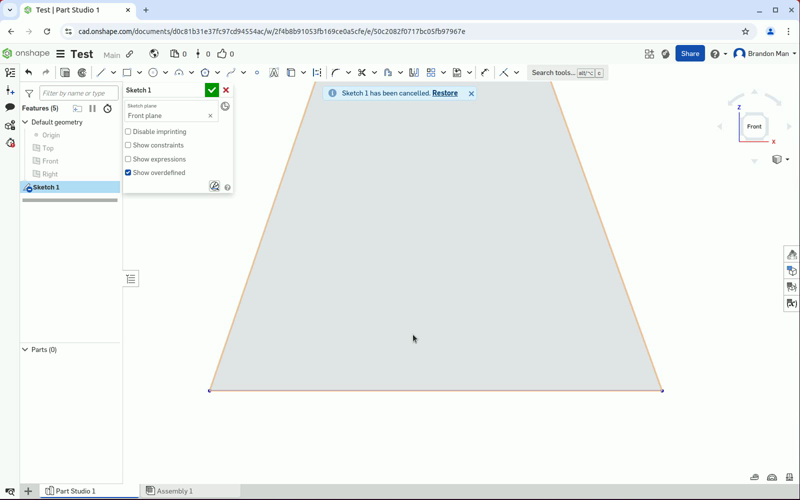
click(413, 334)
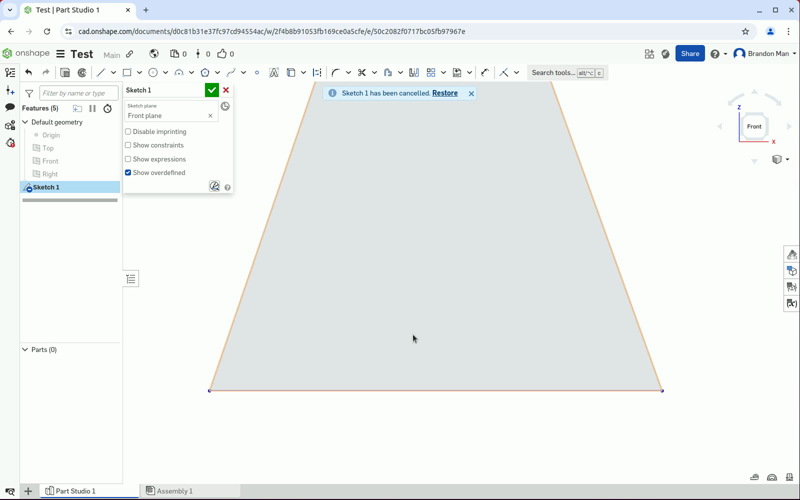
scroll(-6)
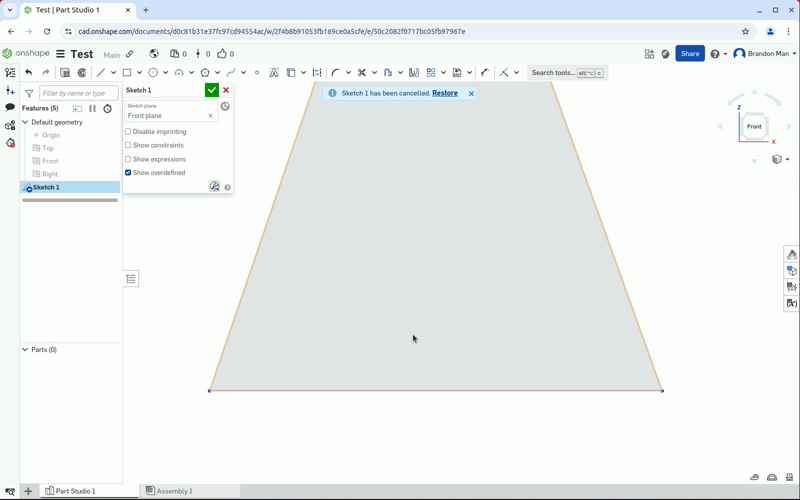
scroll(-6)
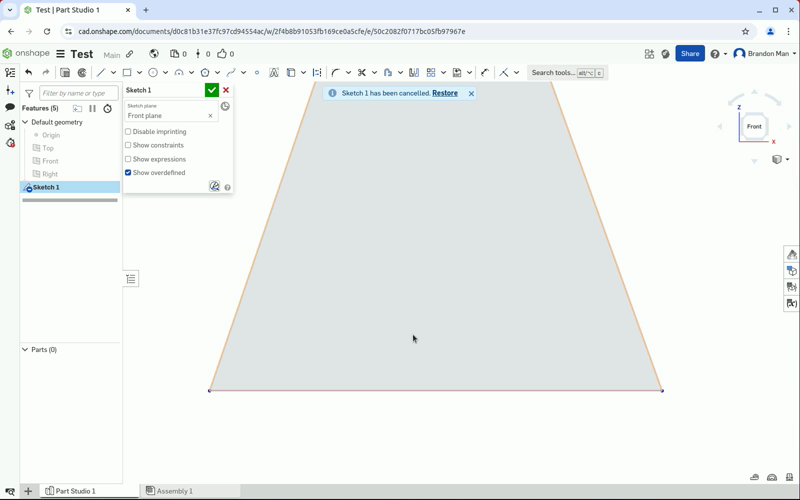
scroll(-6)
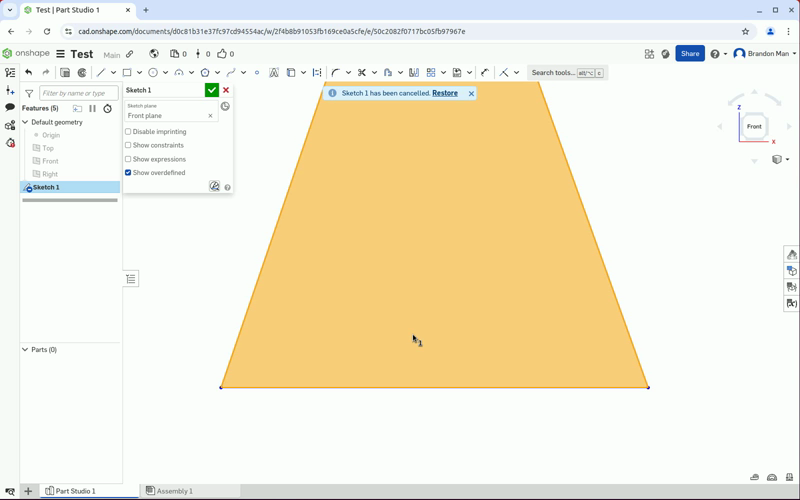
scroll(-6)
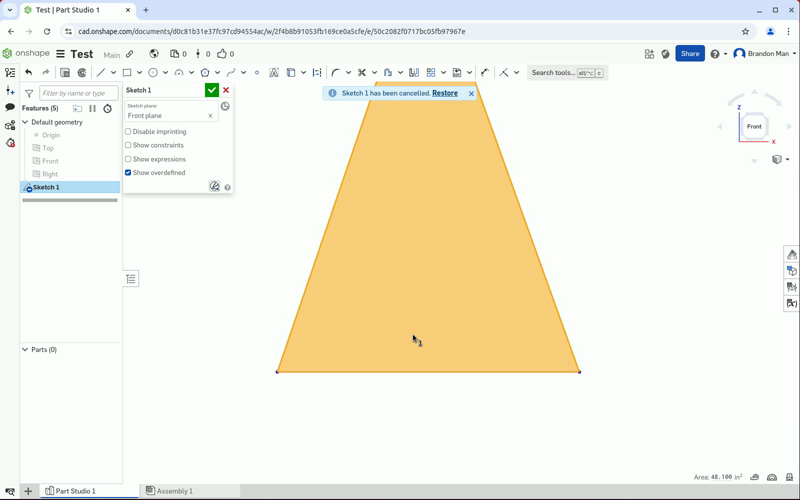
scroll(-6)
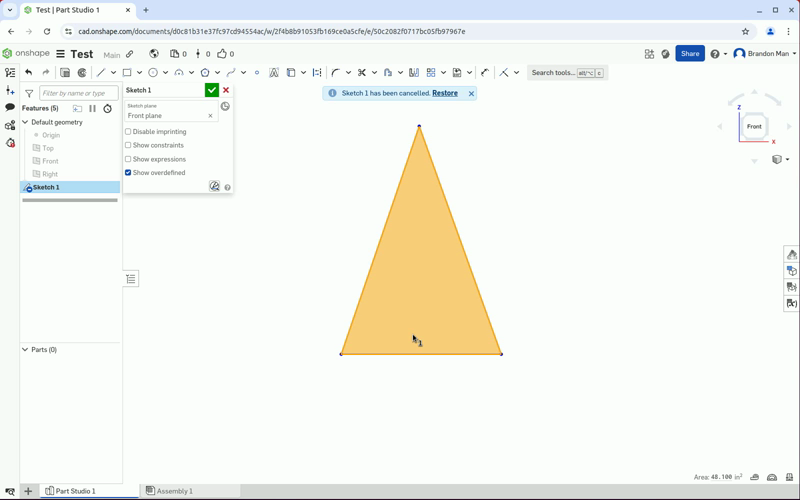
scroll(-6)
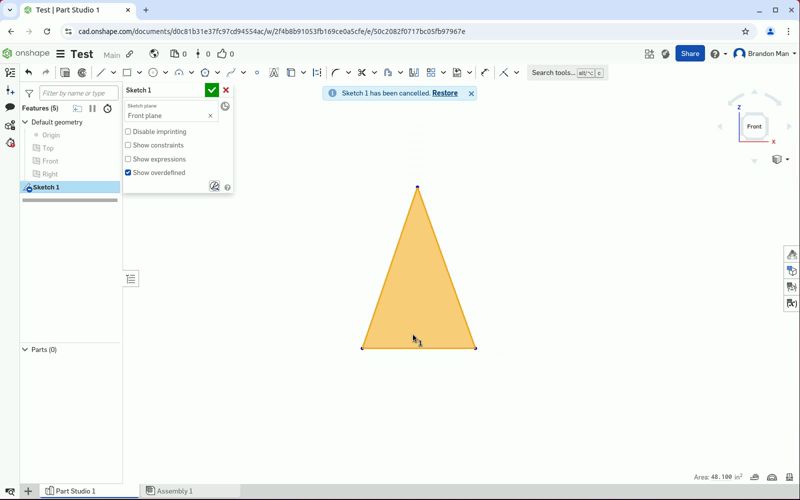
scroll(-6)
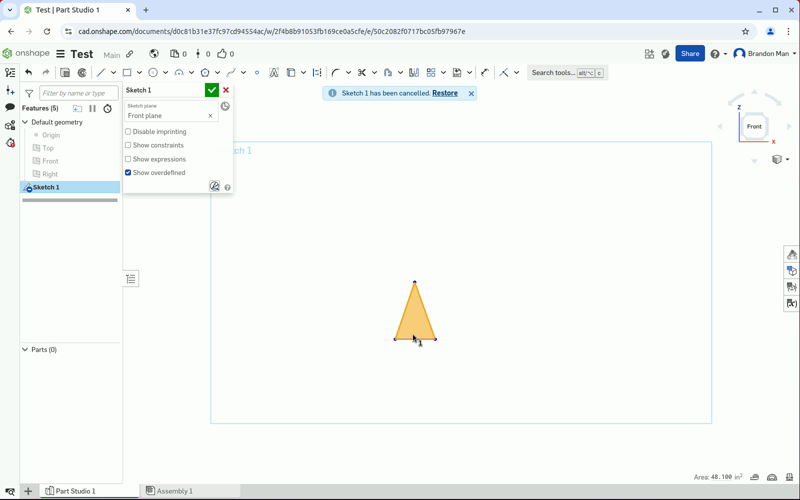
mouse_move(73, 352)
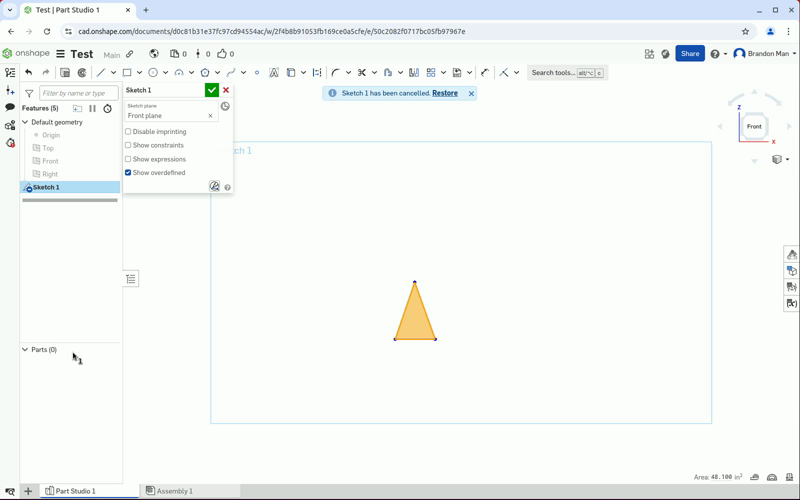
key(shift+y)
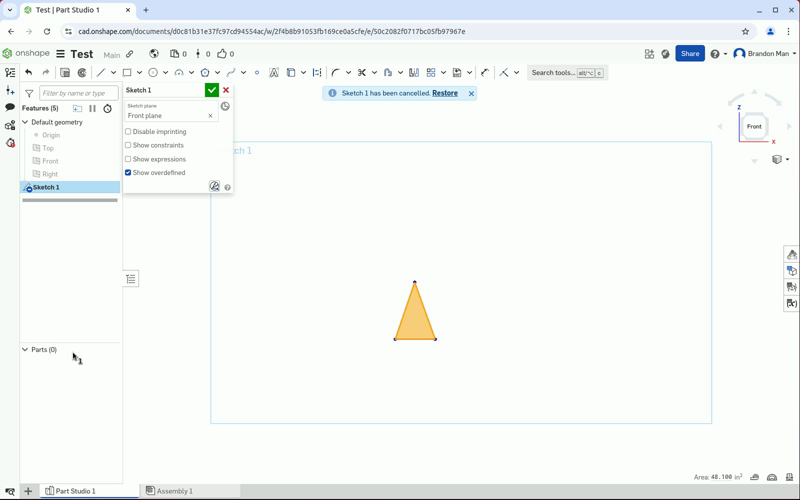
key(shift+e)
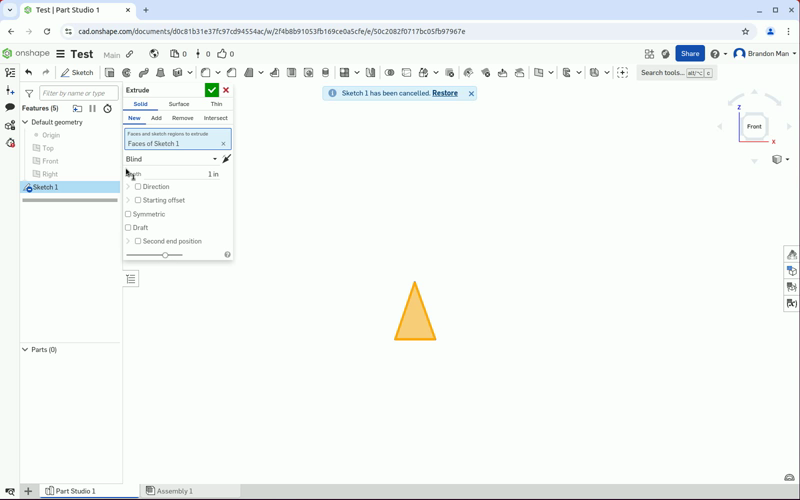
mouse_move(143, 106)
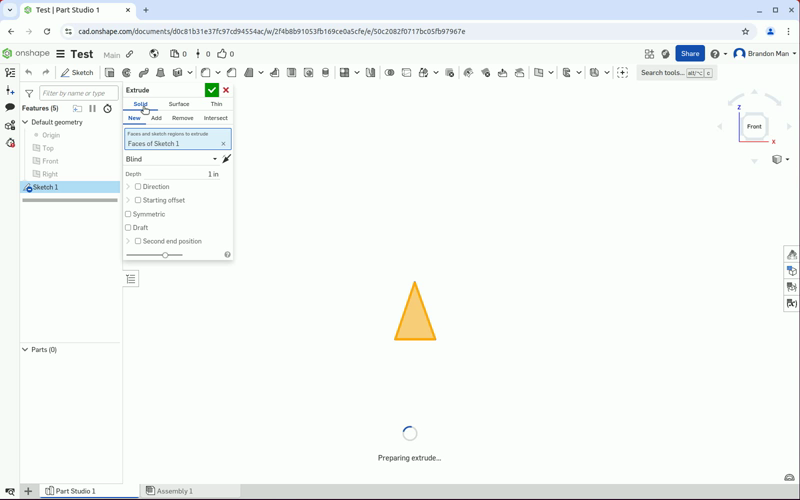
click(143, 106)
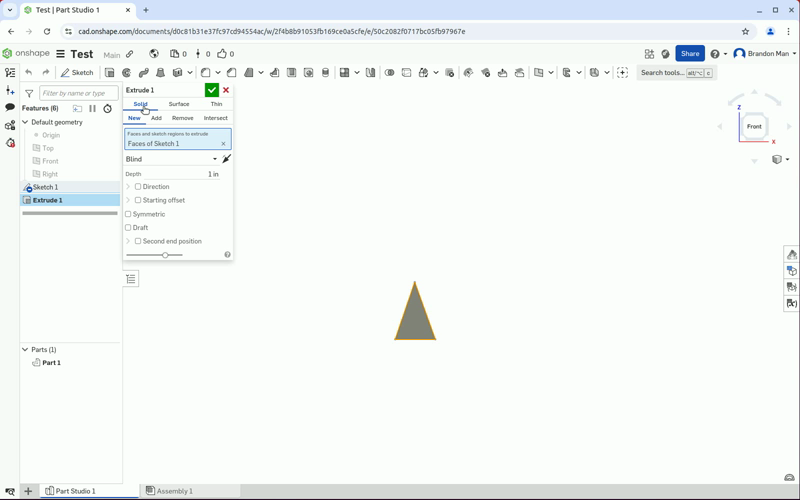
mouse_move(137, 120)
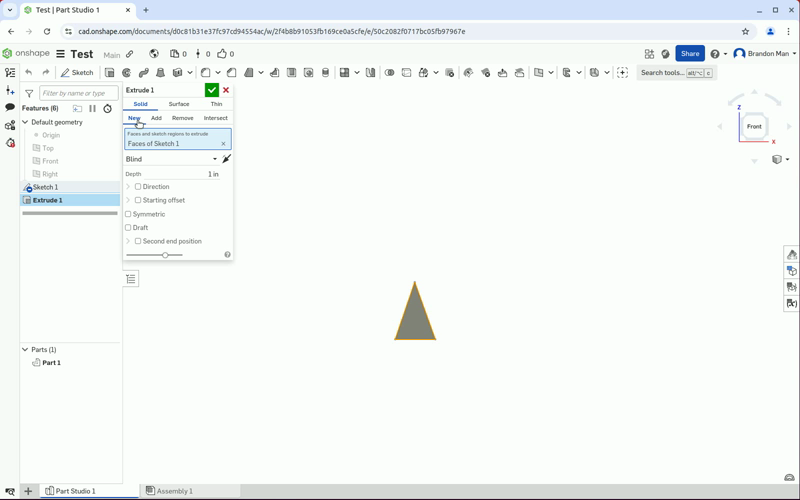
click(137, 120)
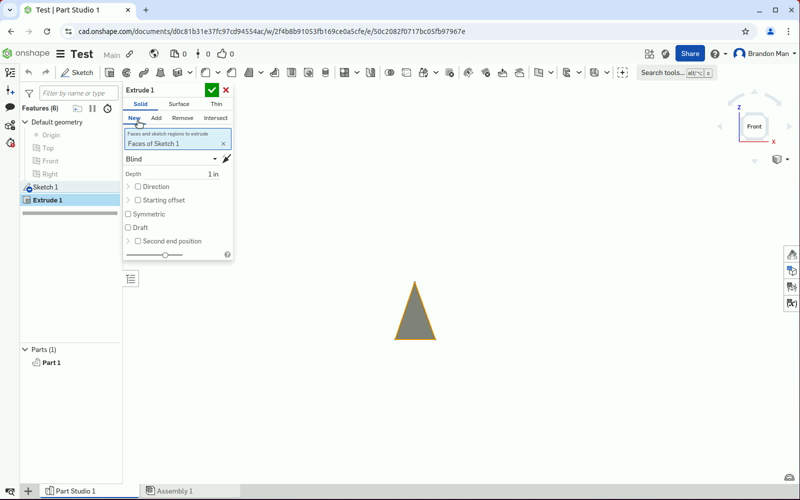
key(tab, 4)
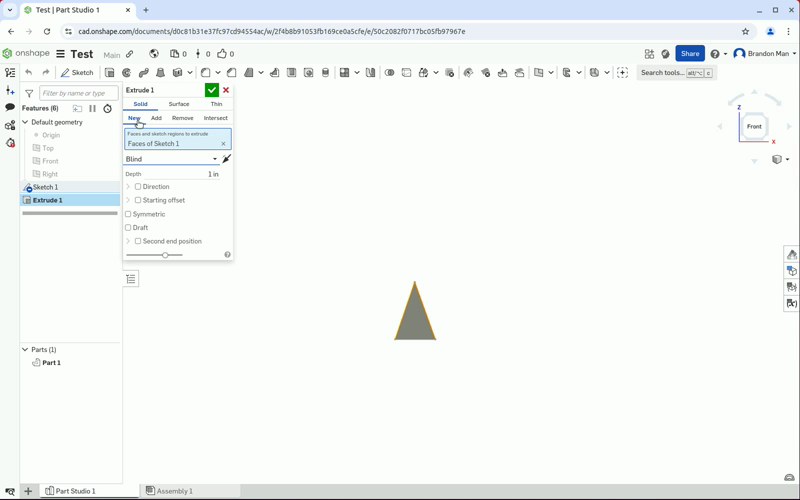
text(0.963)
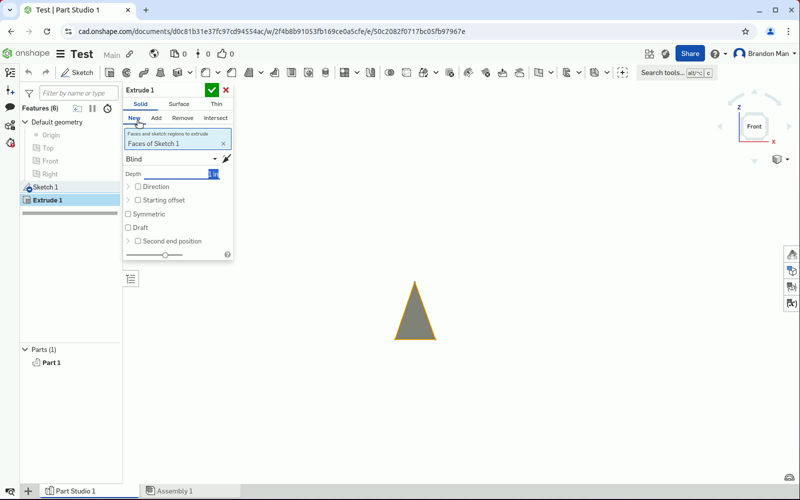
key(enter)
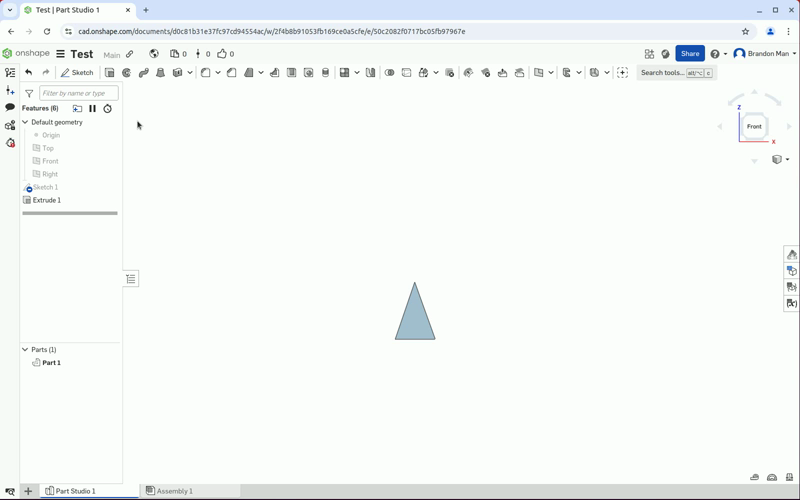
key(shift+h)
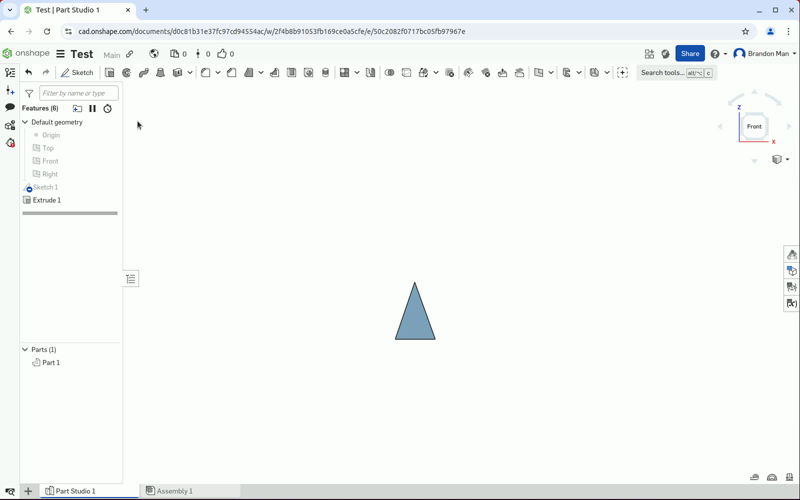
key(shift+h)
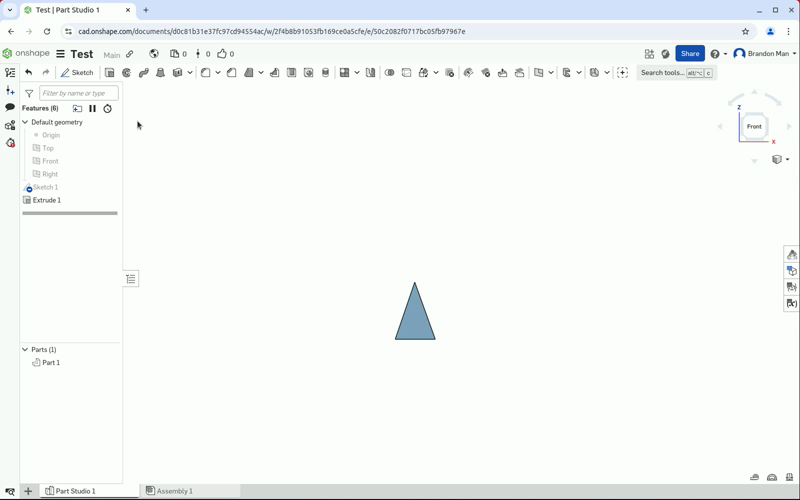
mouse_move(73, 189)
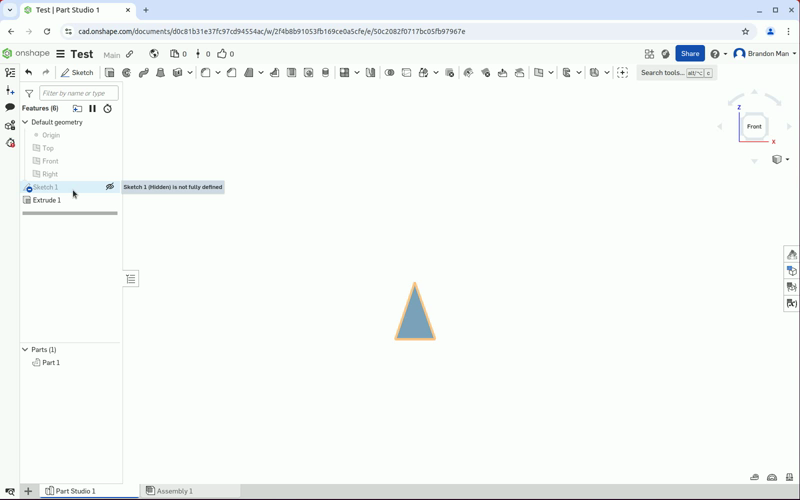
click(73, 189)
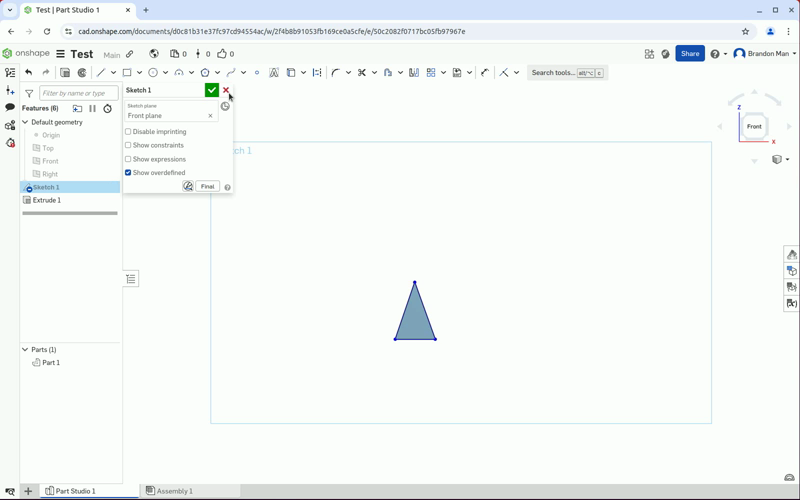
mouse_move(229, 92)
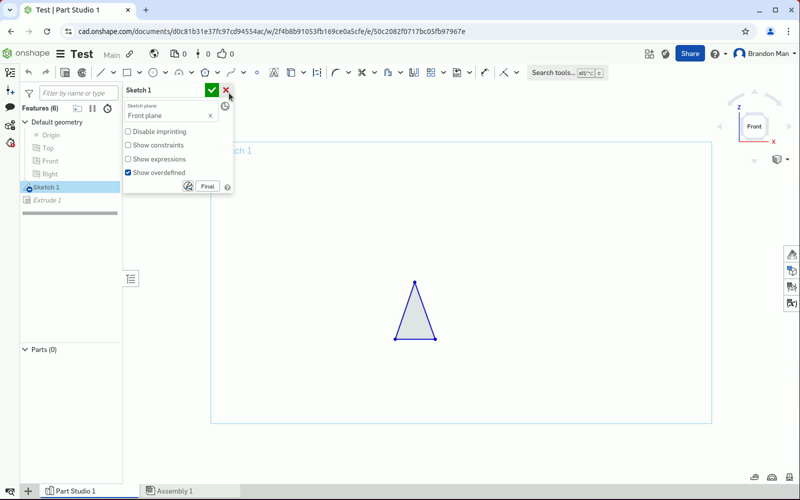
click(229, 92)
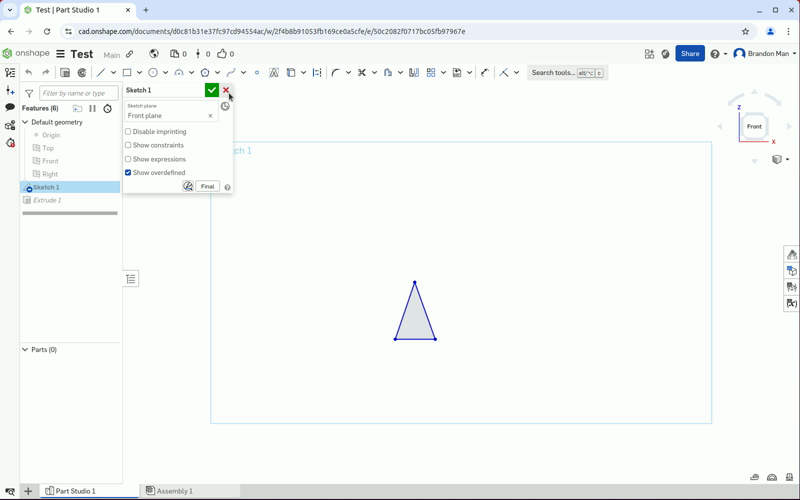
key(shift+s)
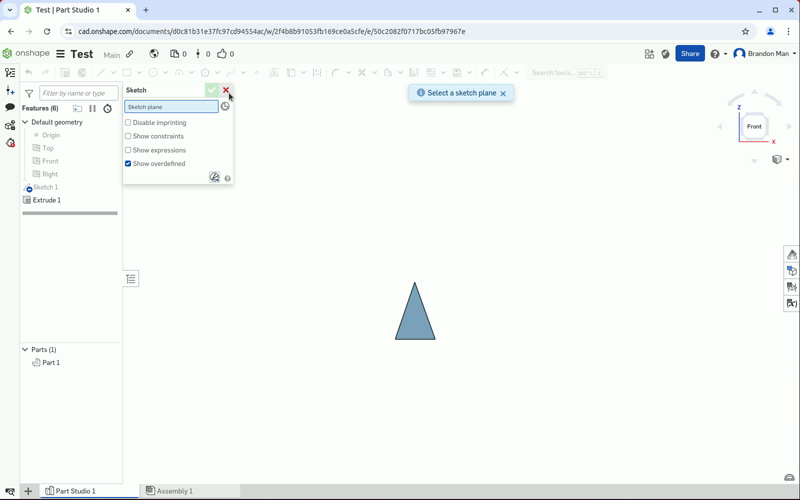
mouse_move(73, 163)
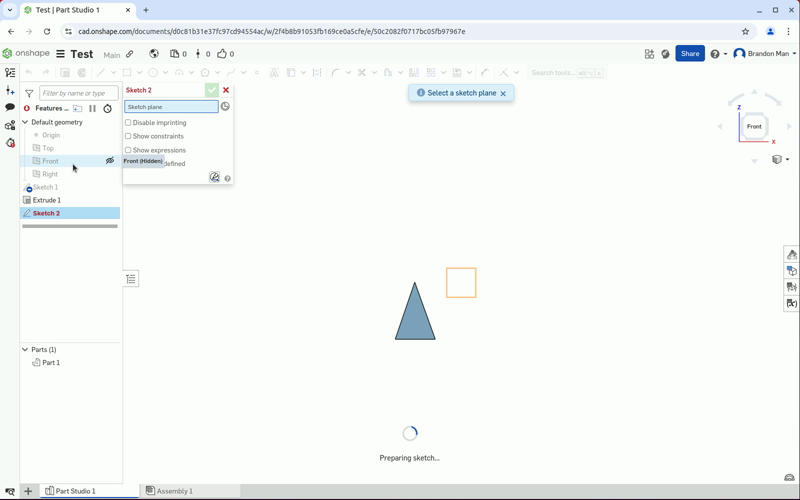
click(73, 163)
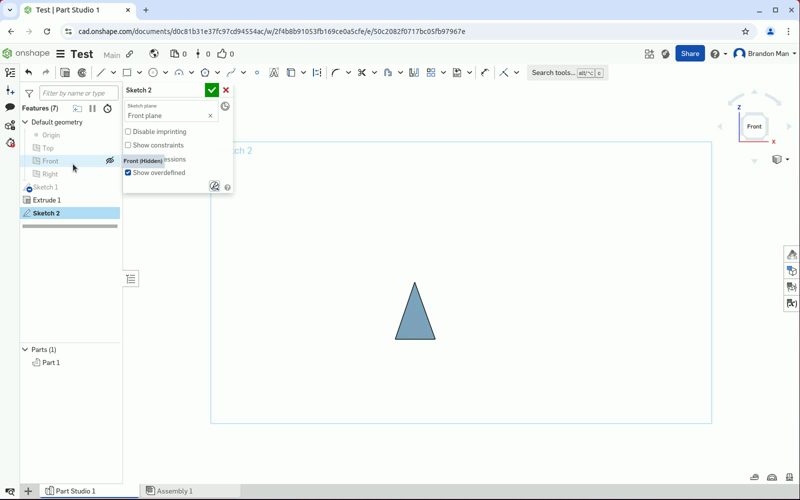
mouse_move(73, 352)
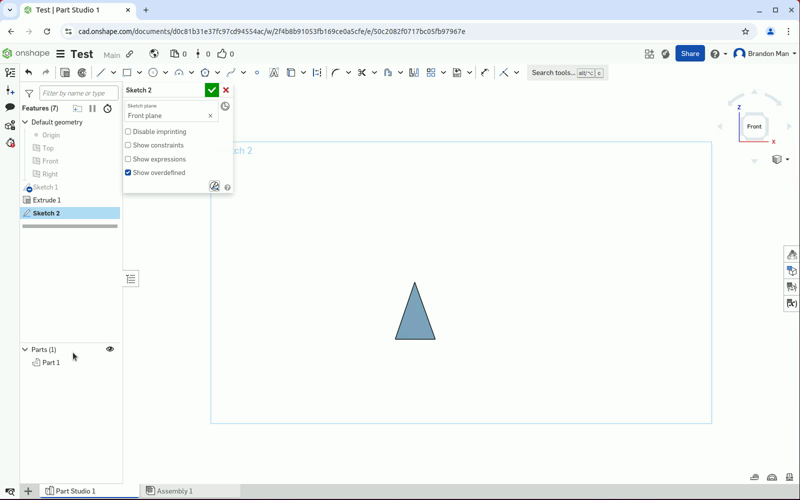
key(y)
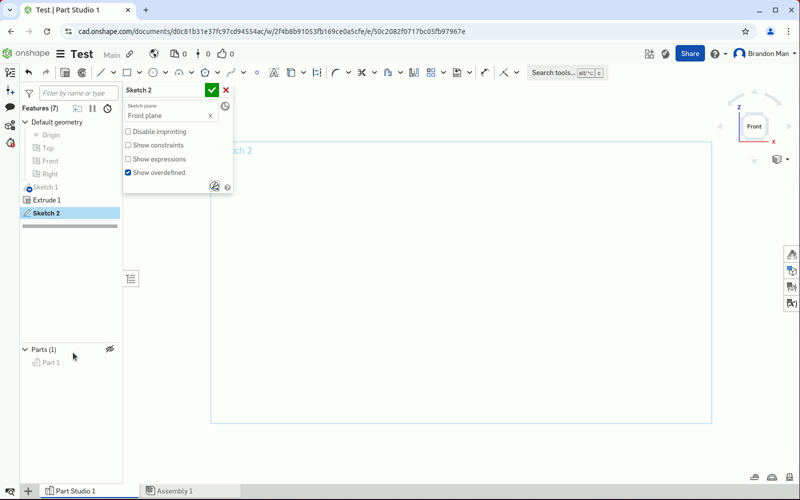
key(l)
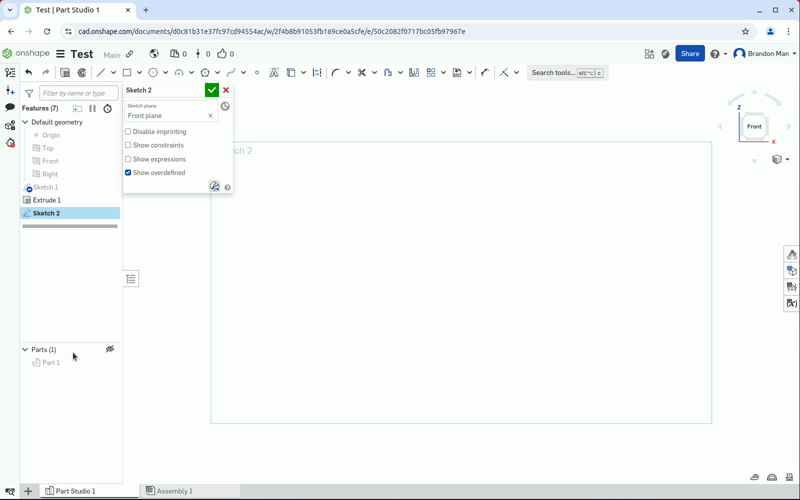
key_down(shift)
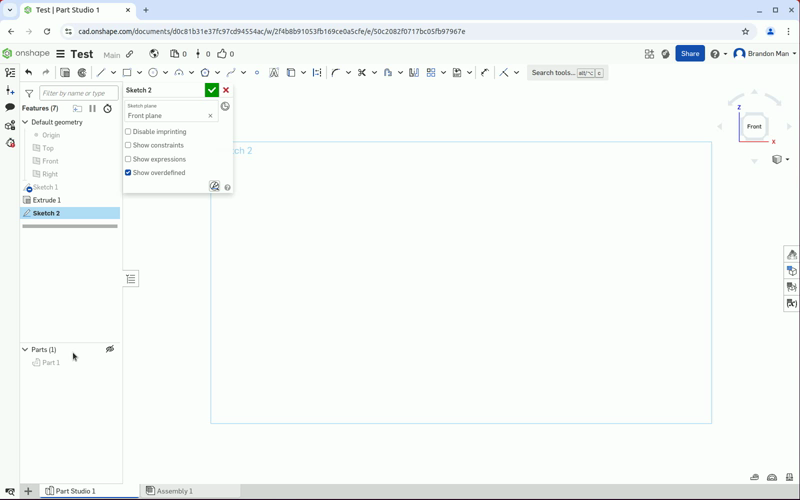
mouse_move(375, 395)
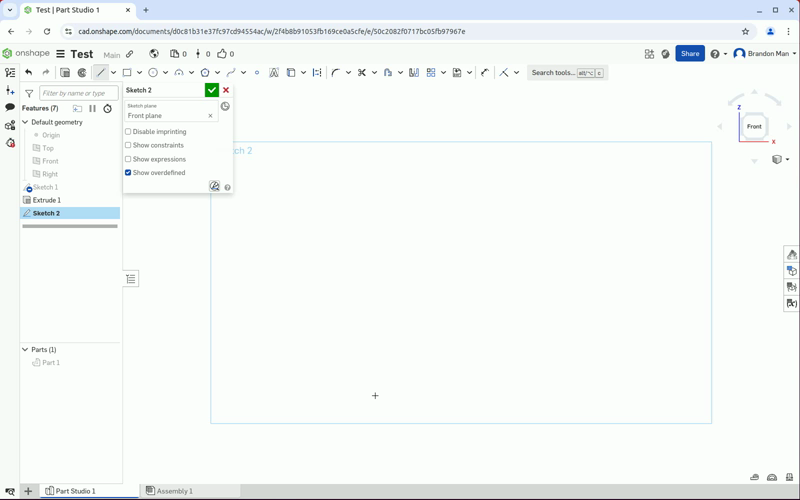
click(375, 395)
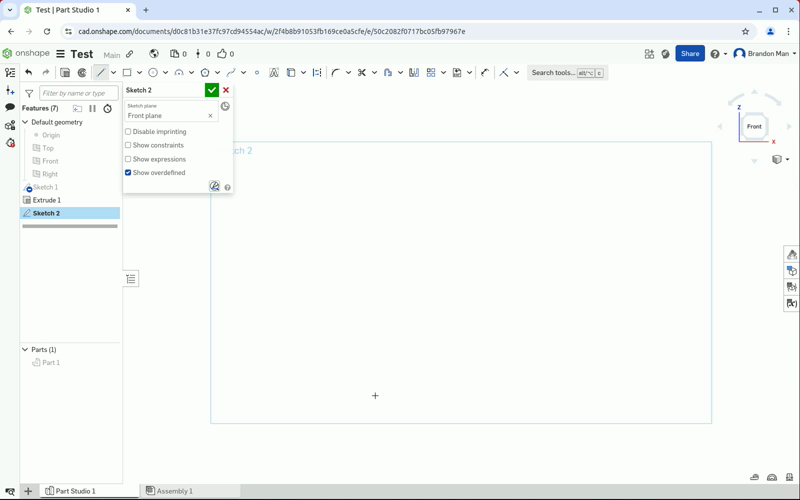
key_up(shift)
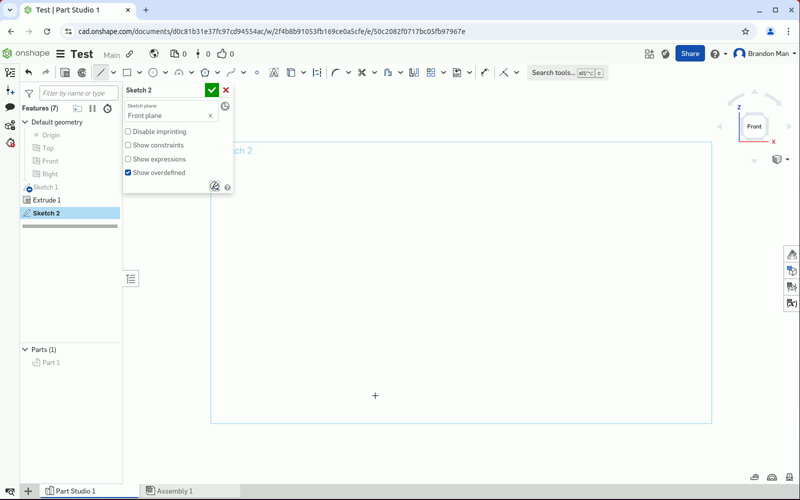
key_down(shift)
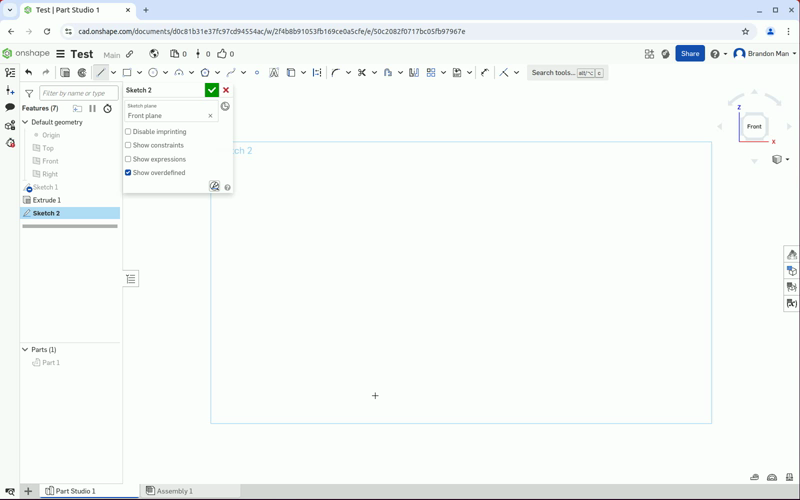
mouse_move(405, 395)
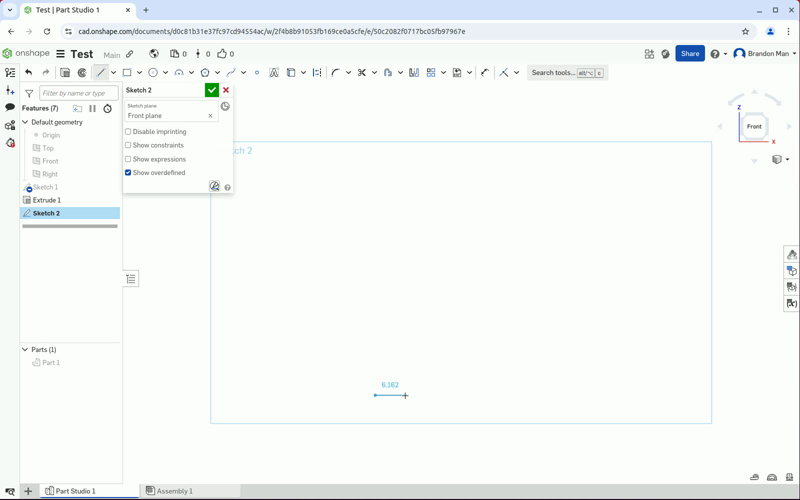
mouse_move(415, 395)
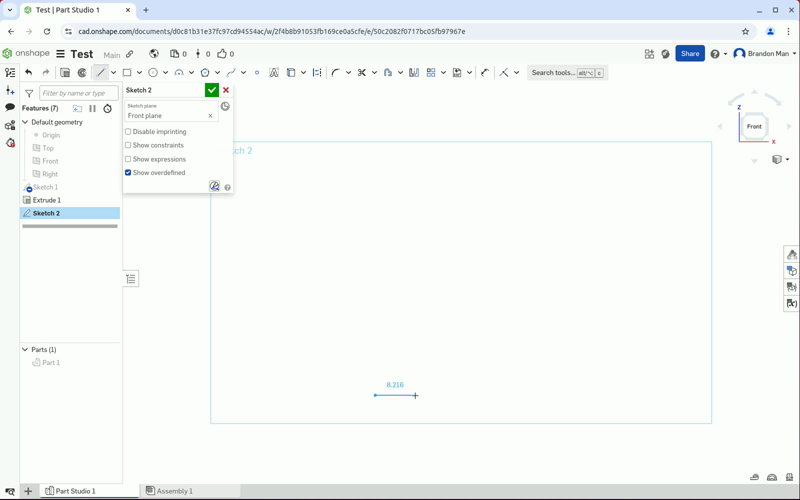
click(415, 395)
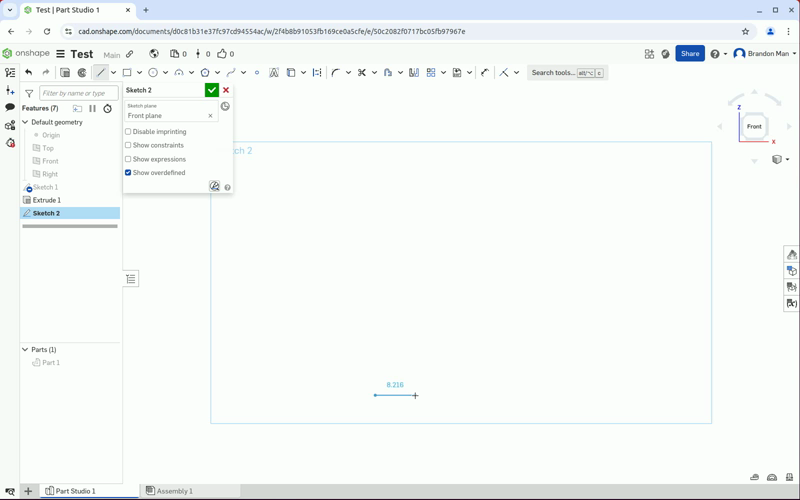
key_up(shift)
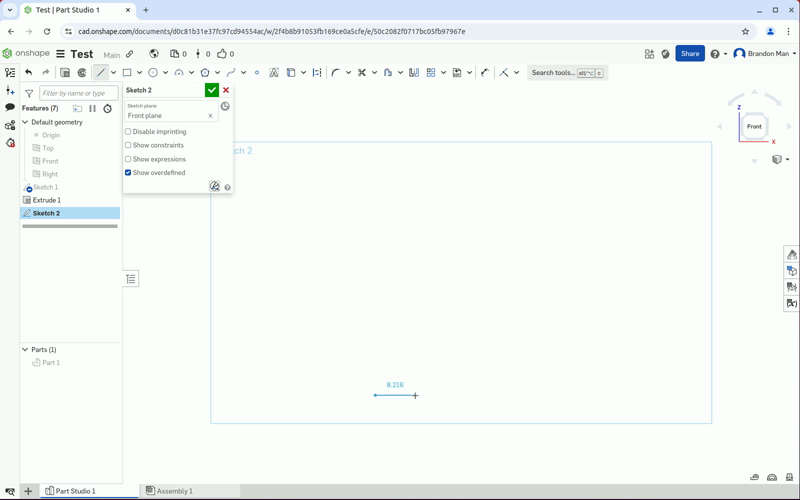
key_down(shift)
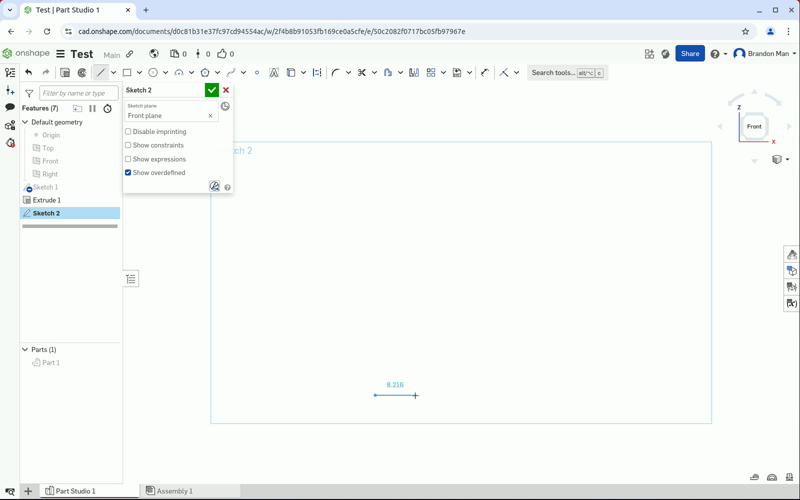
mouse_move(395, 338)
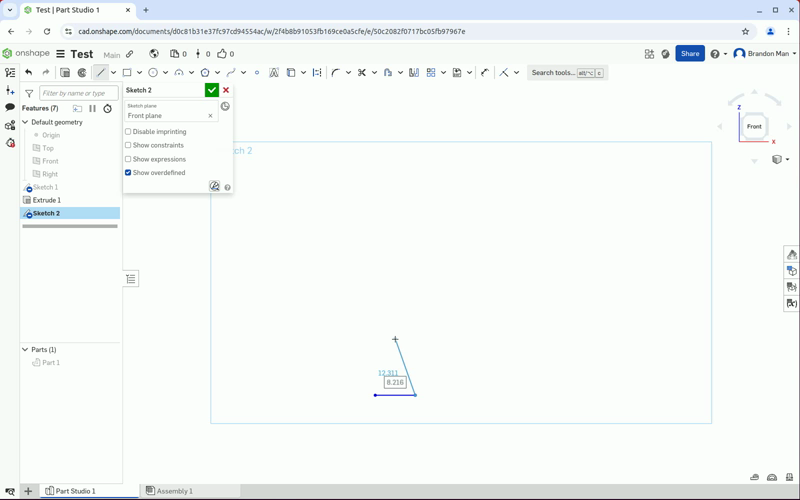
click(395, 338)
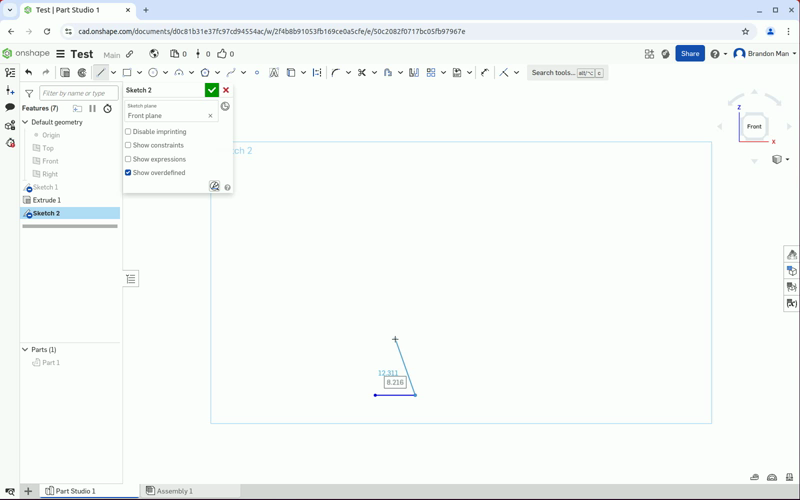
key_up(shift)
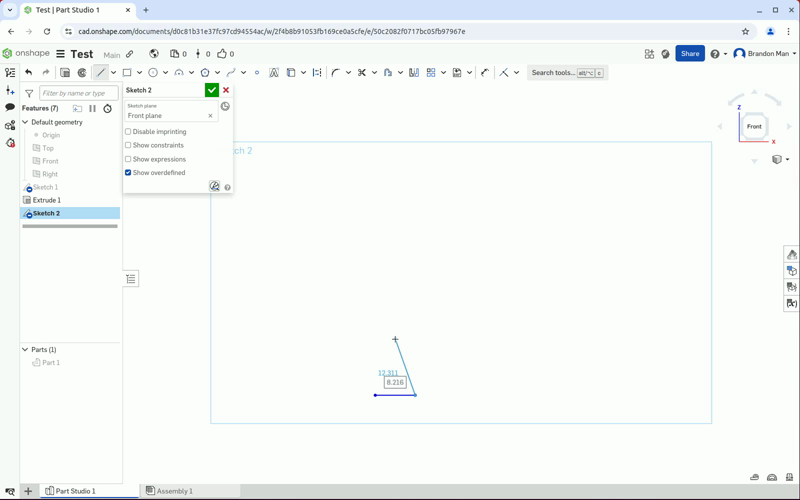
key_down(shift)
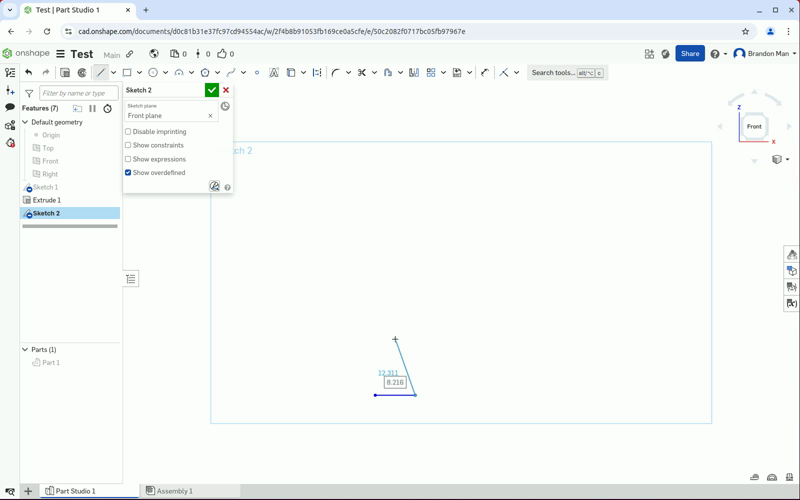
mouse_move(375, 395)
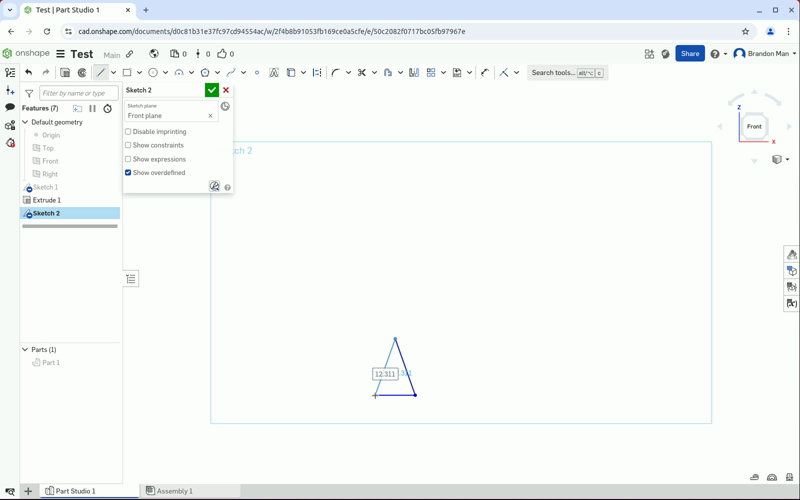
key_up(shift)
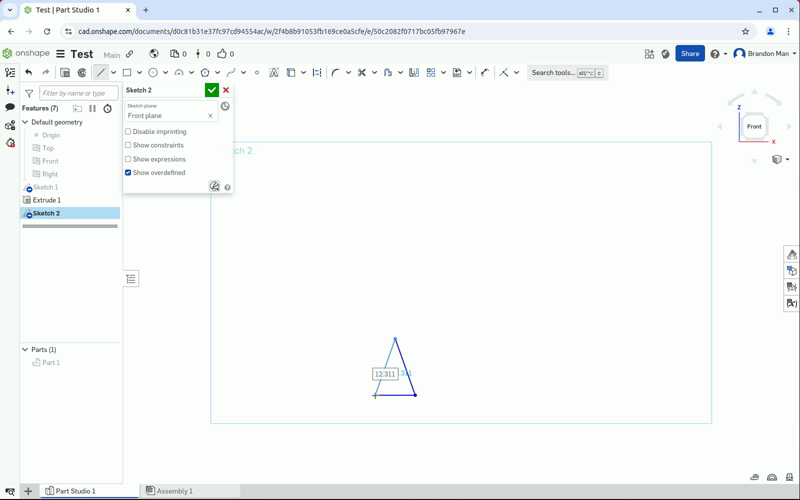
click(375, 395)
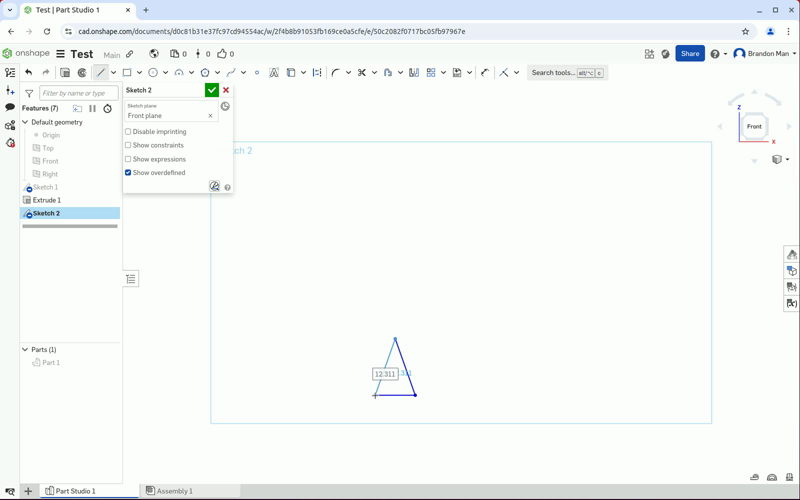
key(esc)
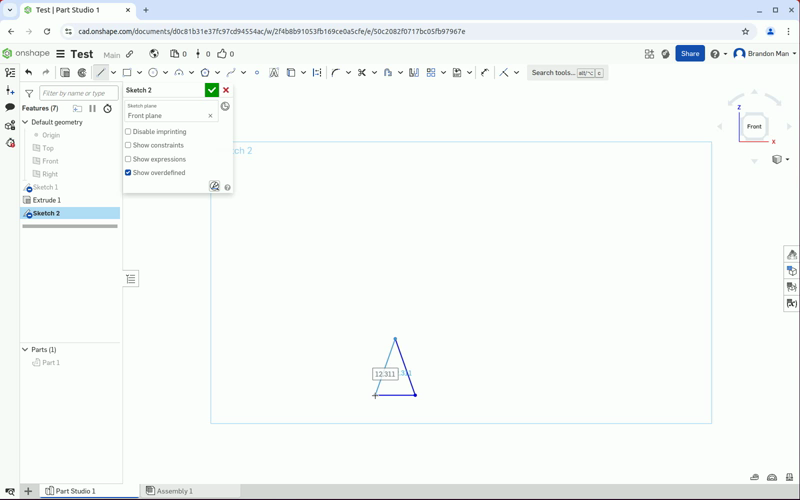
mouse_move(379, 392)
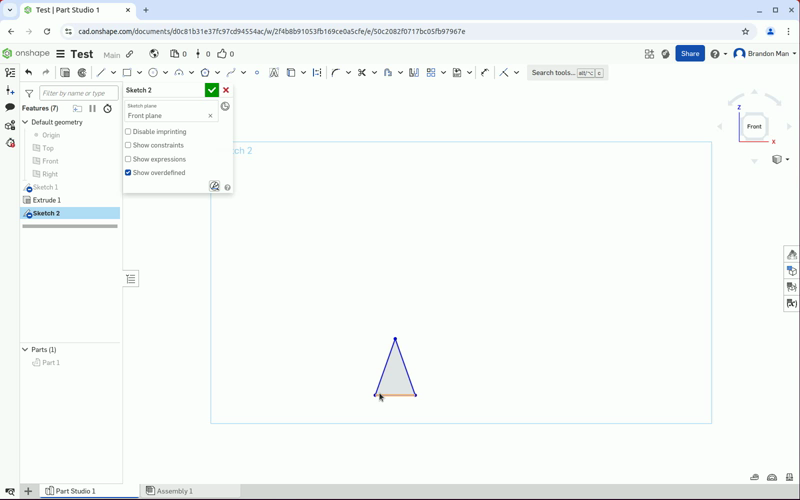
scroll(6)
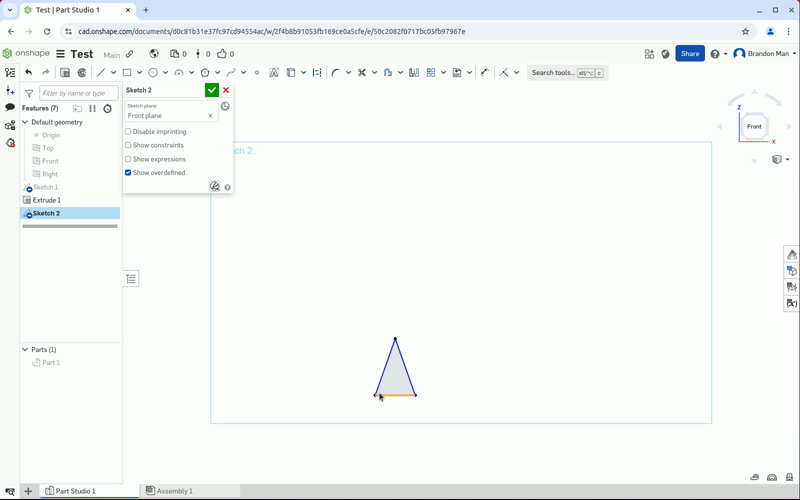
scroll(6)
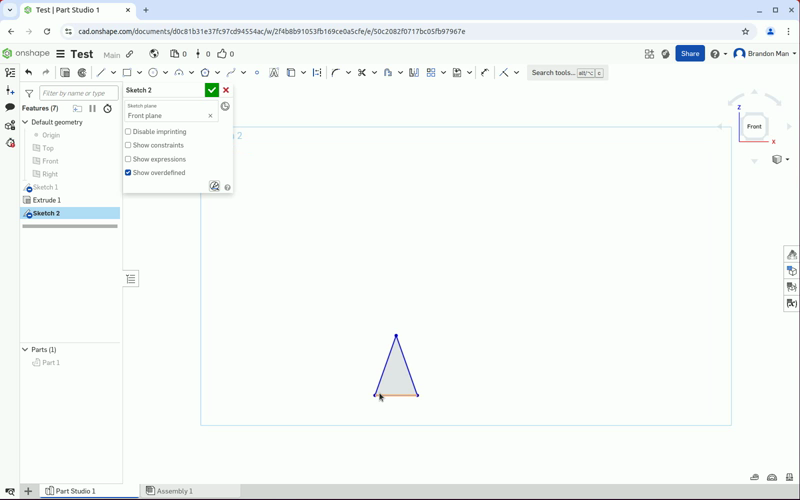
scroll(6)
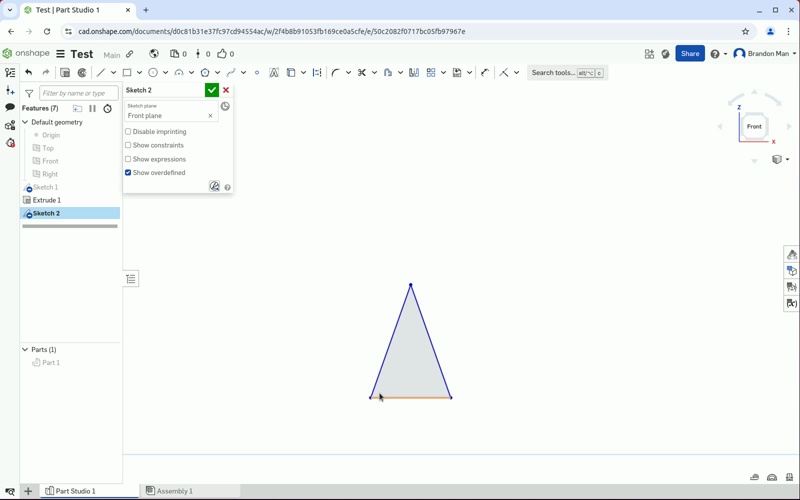
scroll(6)
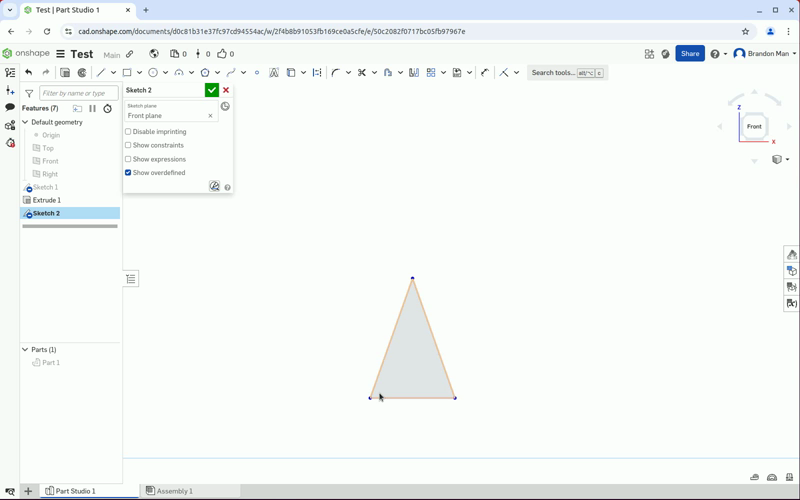
scroll(6)
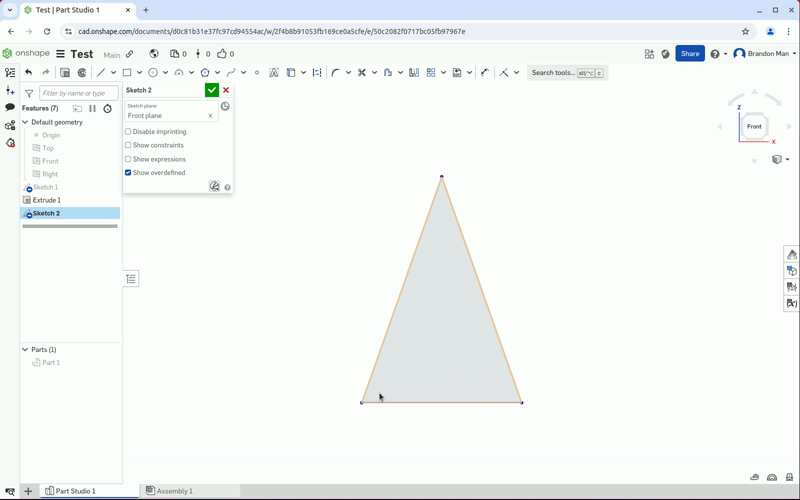
scroll(6)
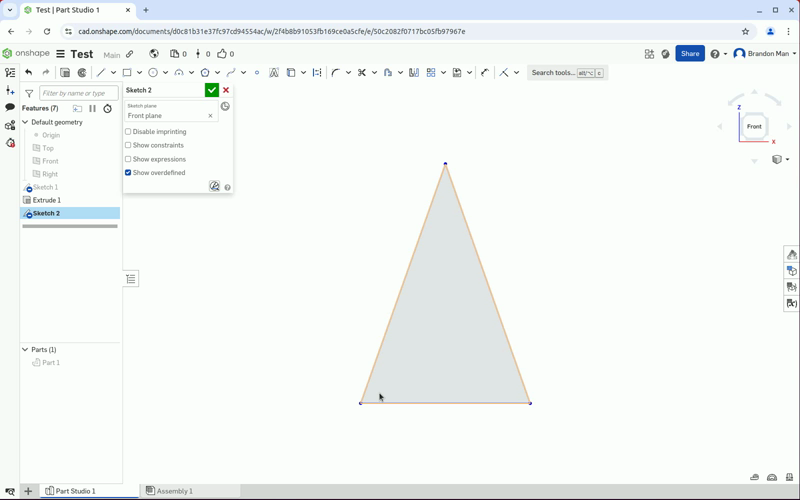
scroll(6)
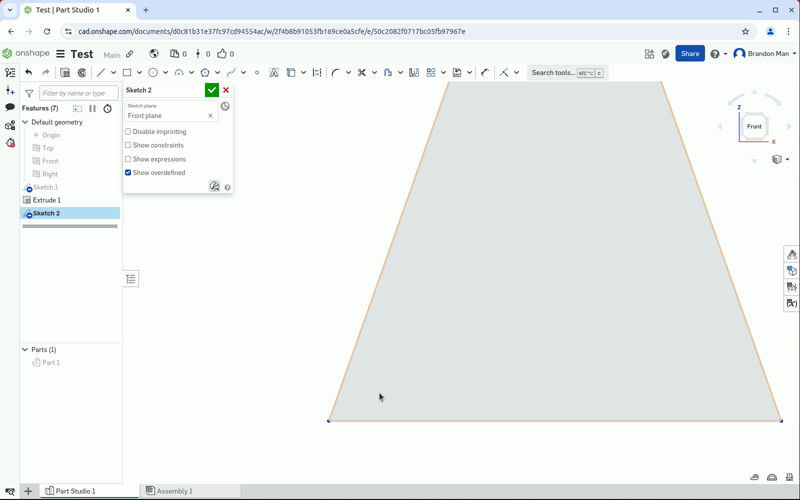
click(379, 392)
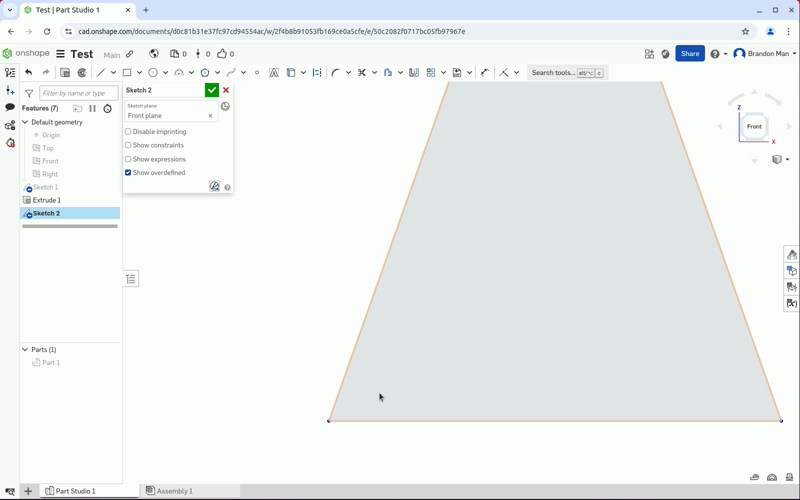
scroll(-6)
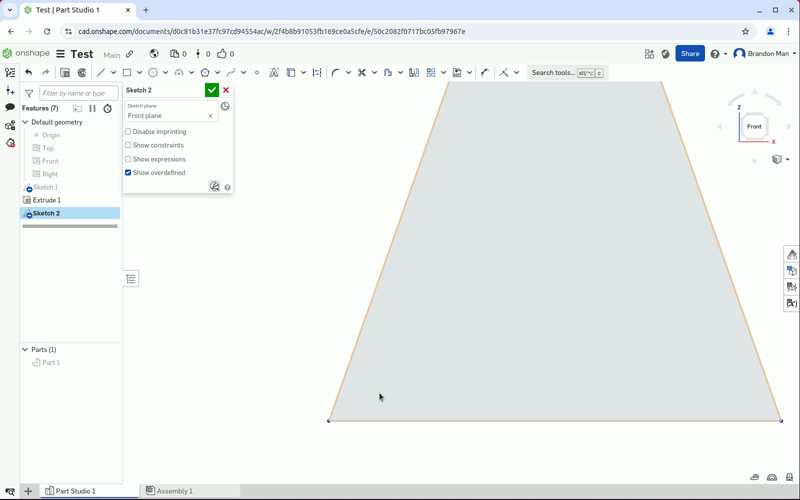
scroll(-6)
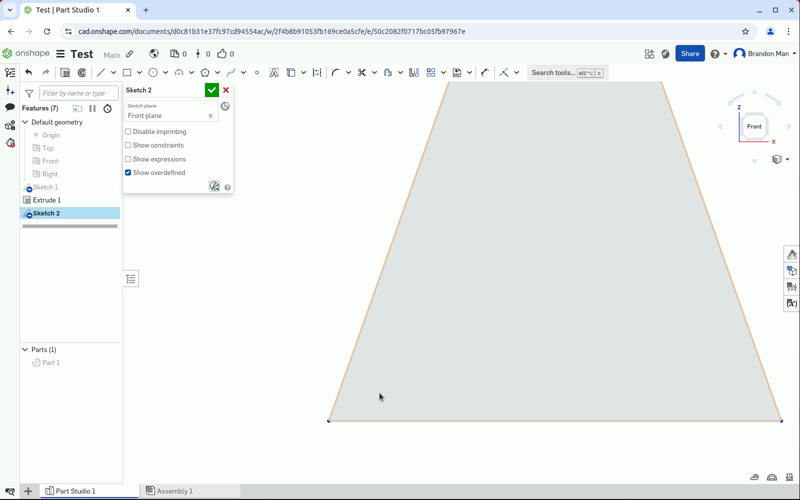
scroll(-6)
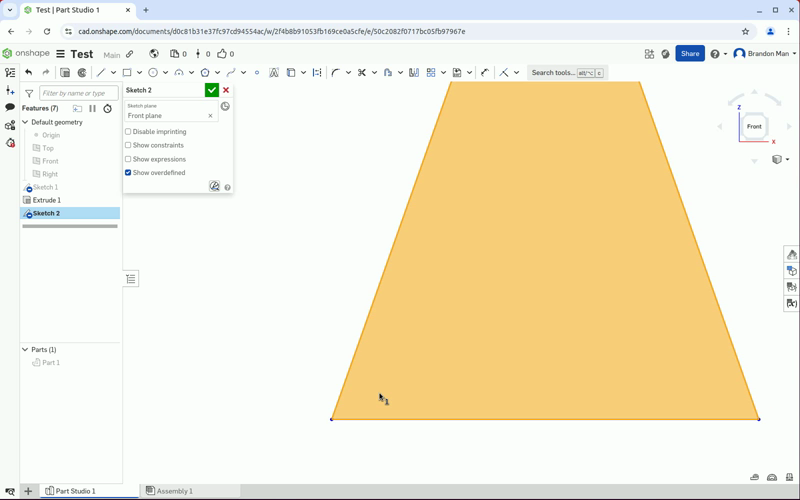
scroll(-6)
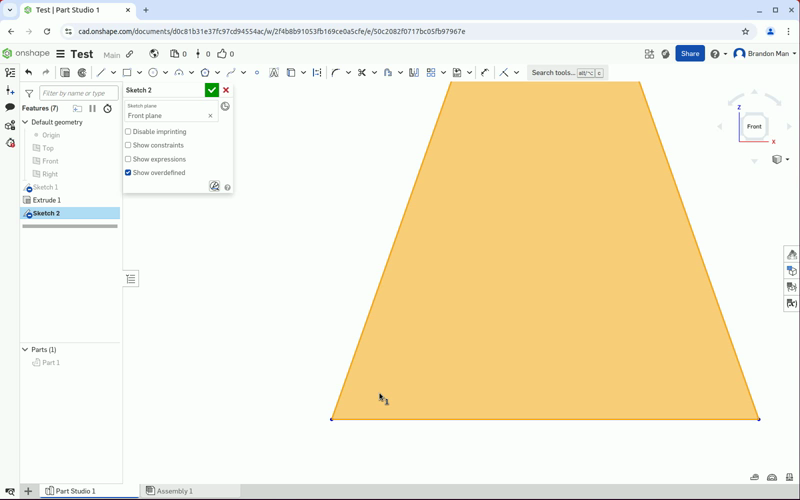
scroll(-6)
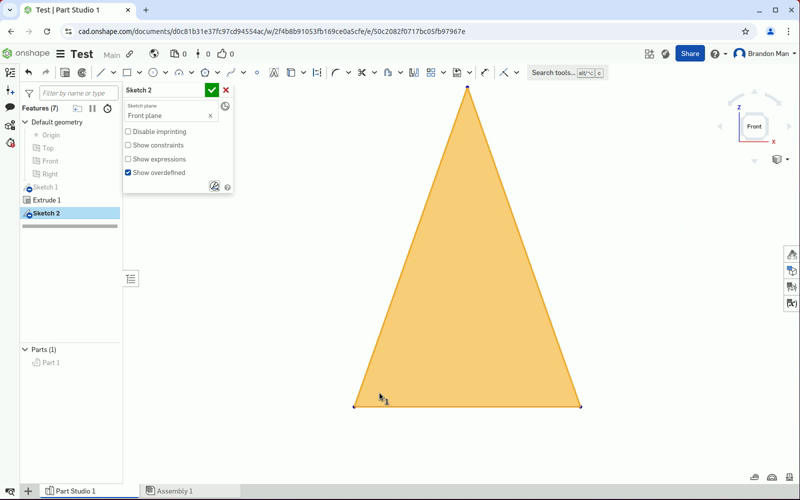
scroll(-6)
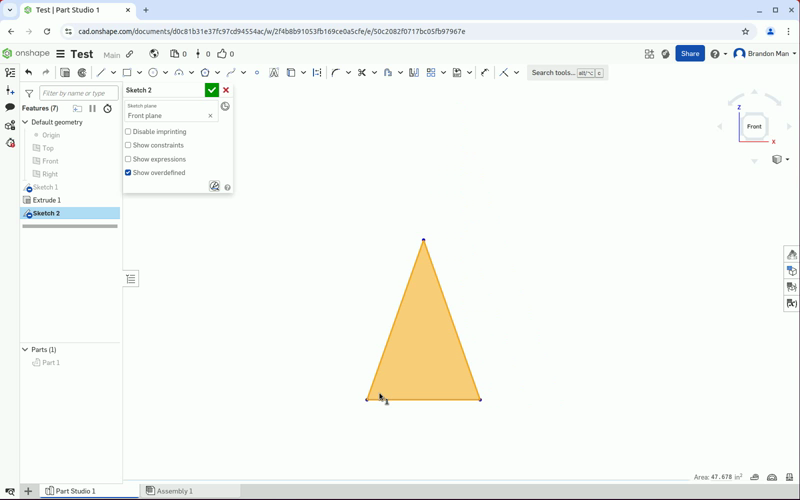
scroll(-6)
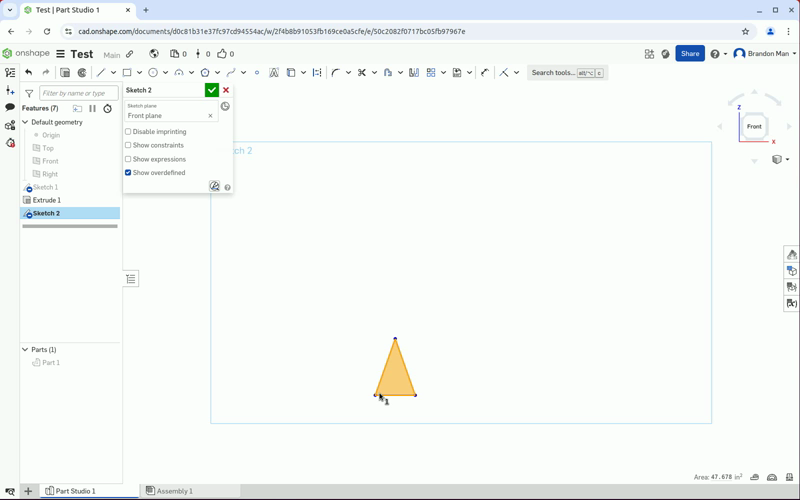
mouse_move(73, 352)
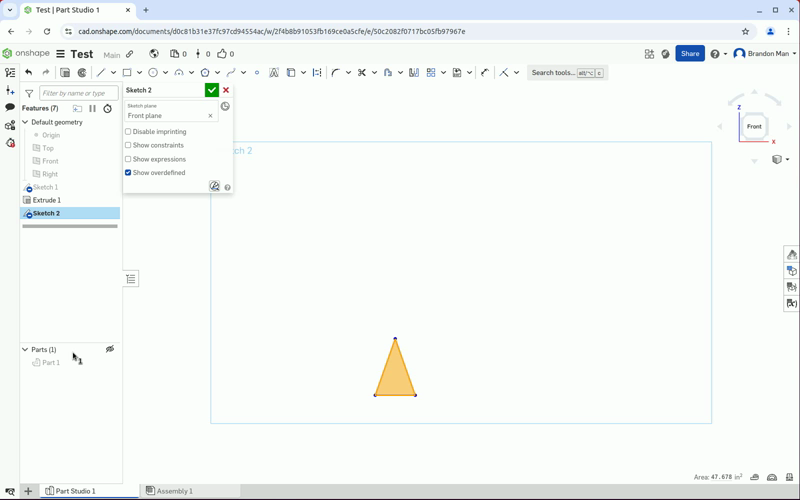
key(shift+y)
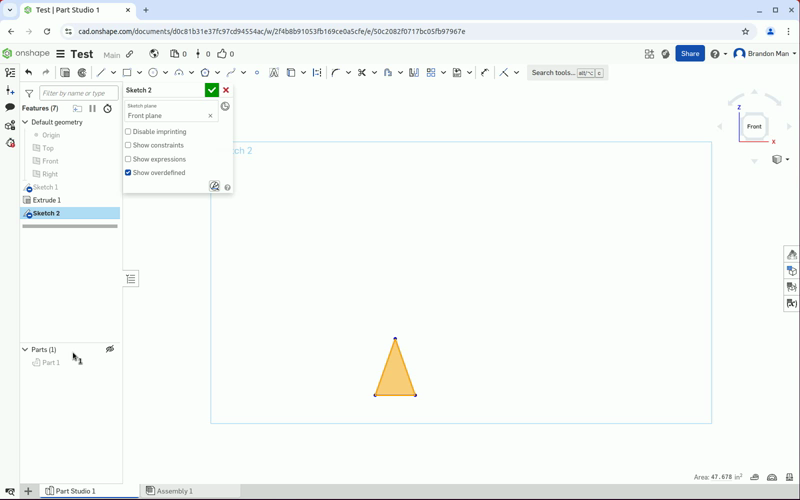
key(shift+e)
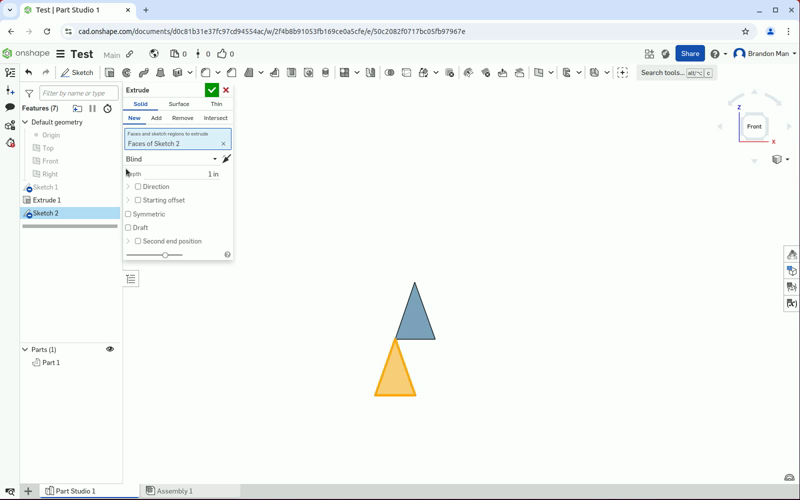
mouse_move(143, 106)
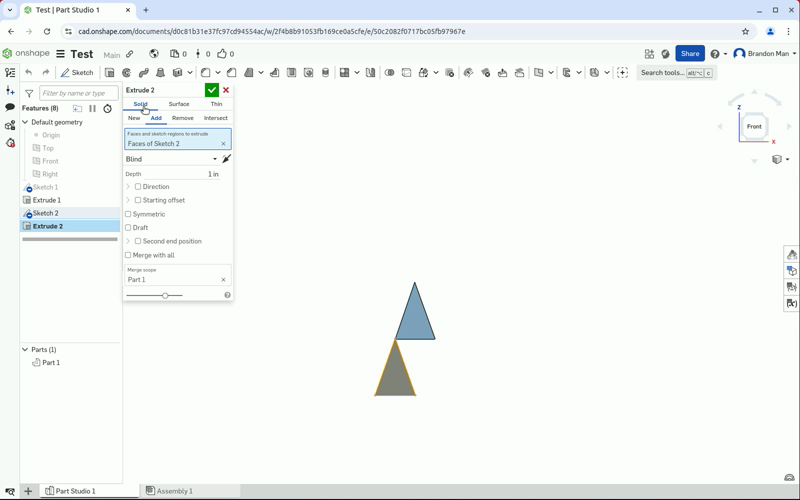
click(143, 106)
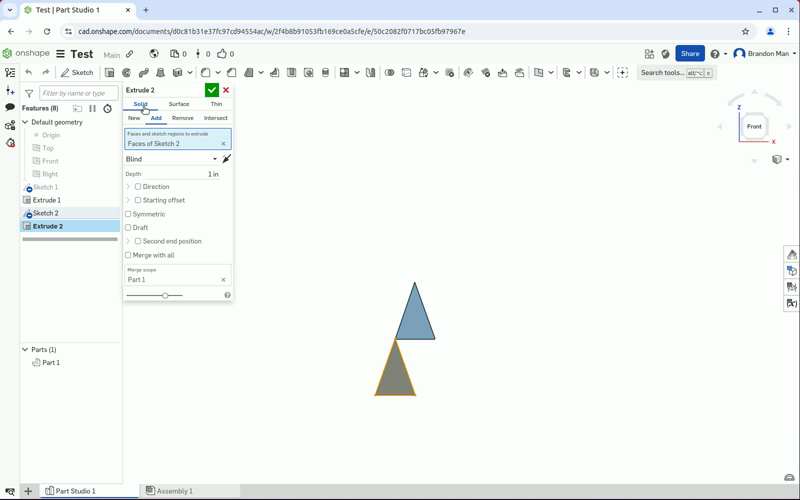
mouse_move(137, 120)
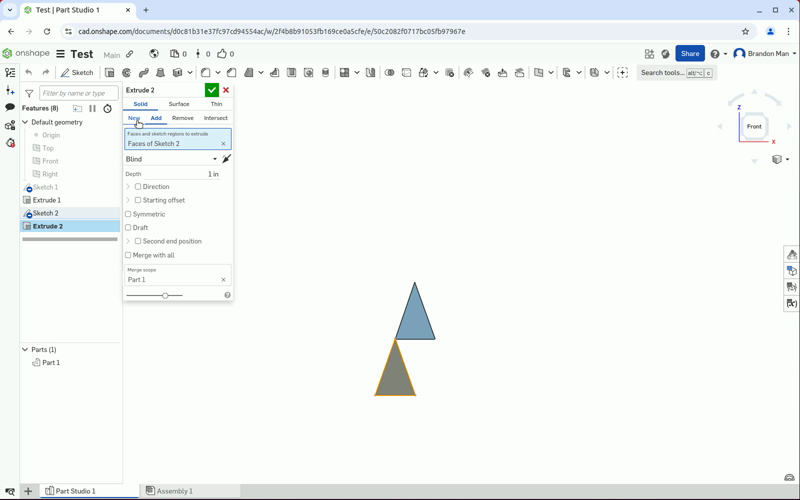
click(137, 120)
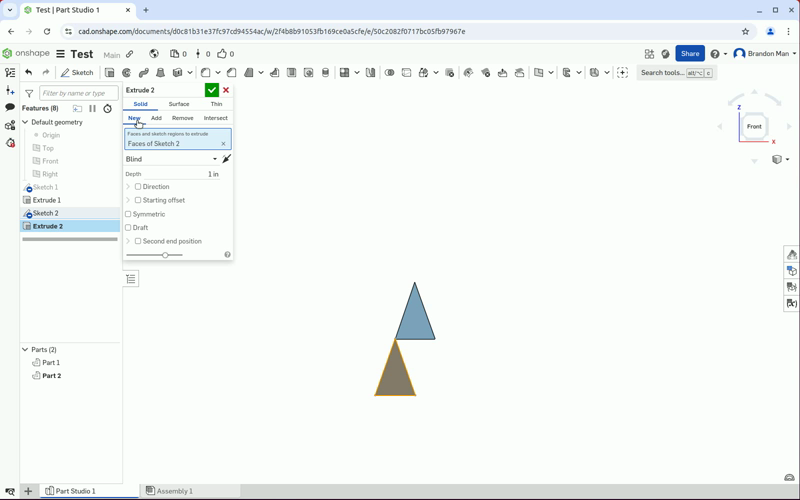
key(tab, 4)
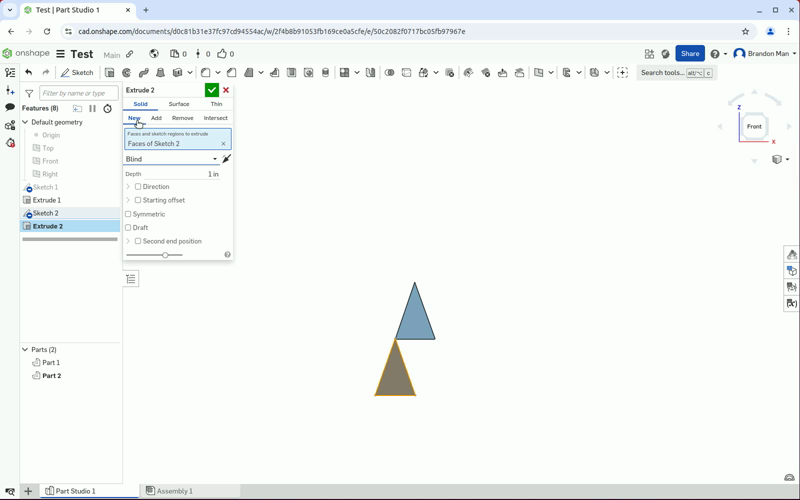
text(0.963)
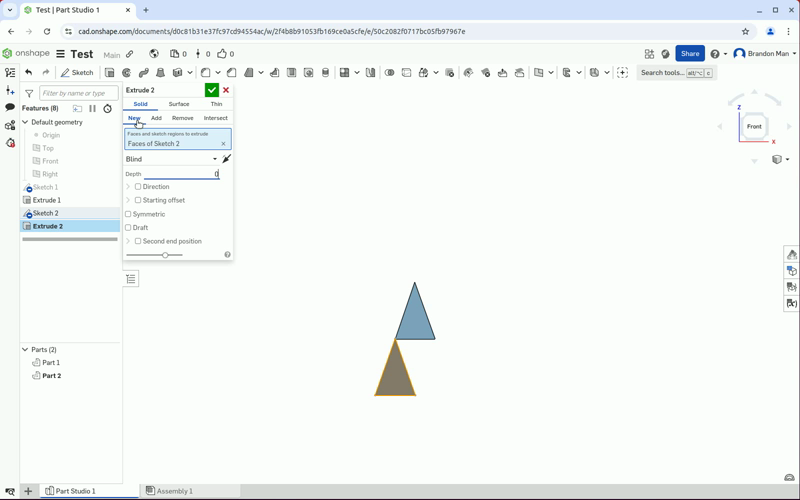
key(enter)
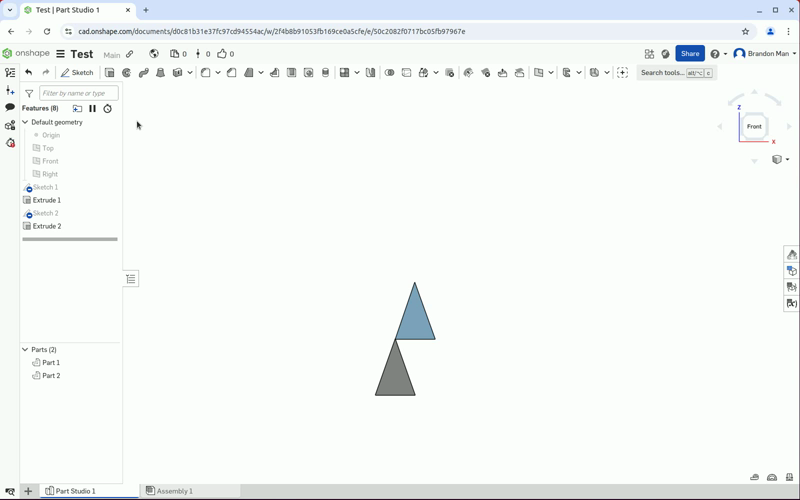
key(shift+h)
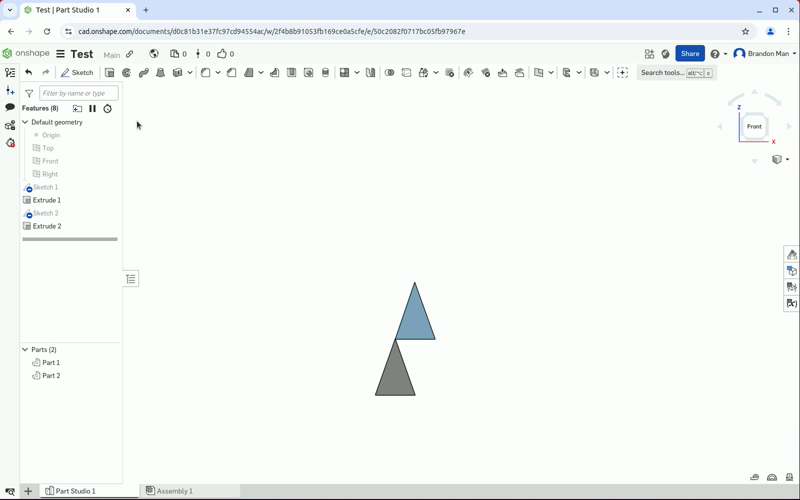
key(shift+h)
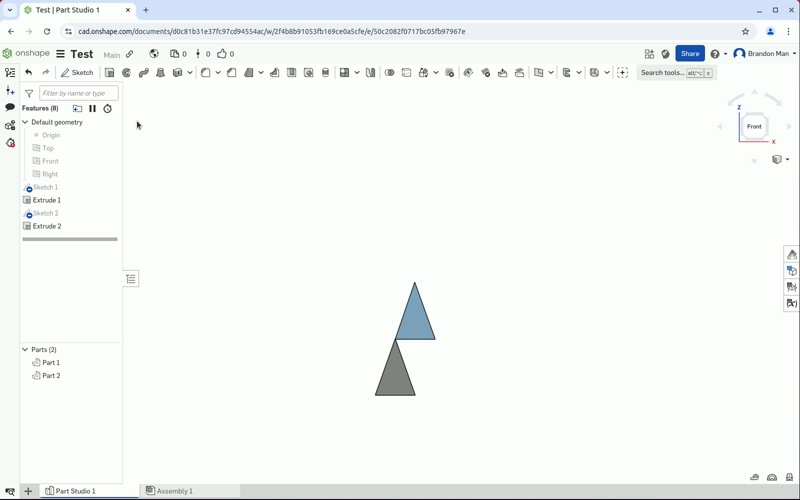
mouse_move(73, 189)
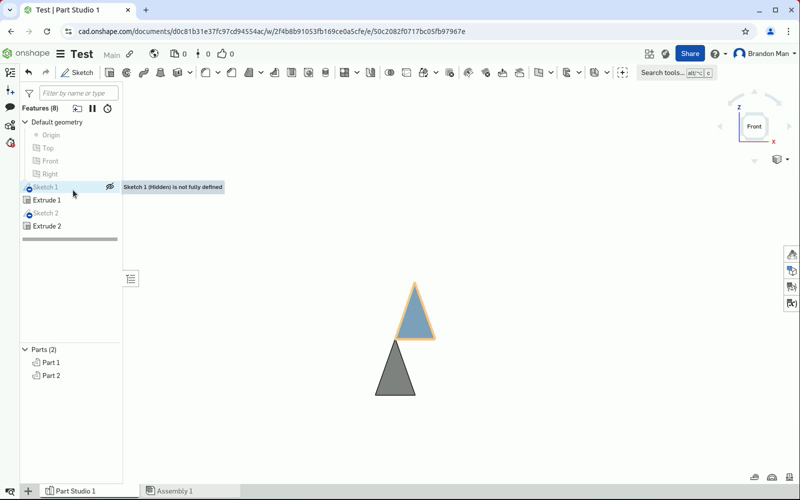
click(73, 189)
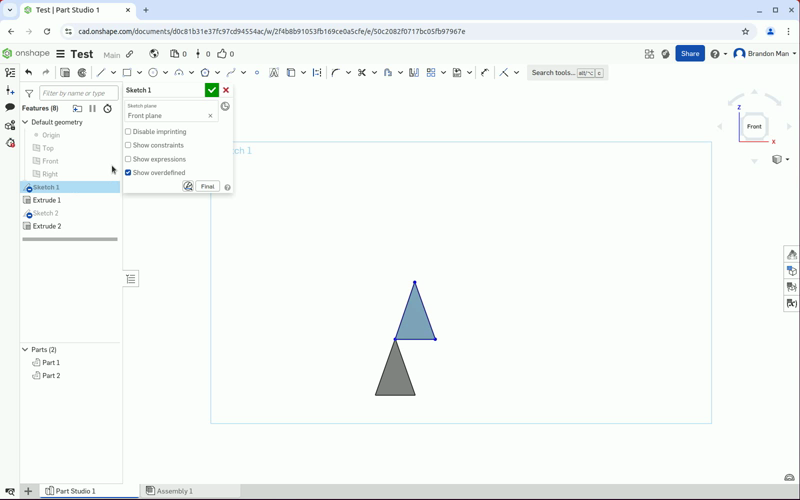
mouse_move(229, 92)
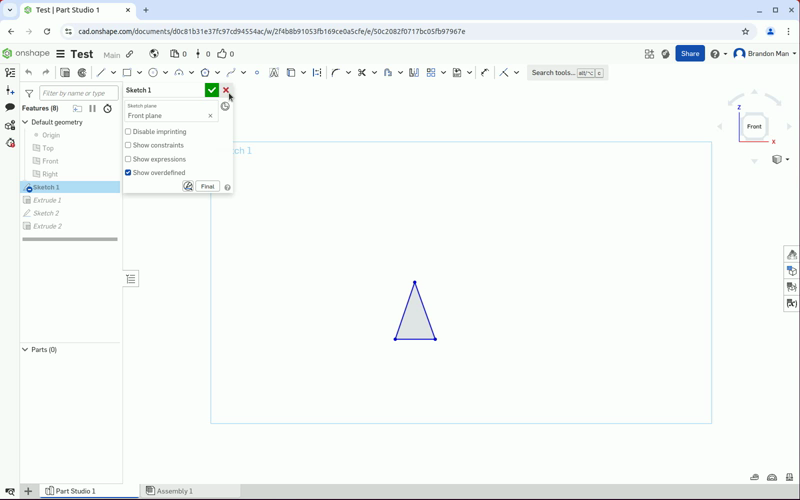
click(229, 92)
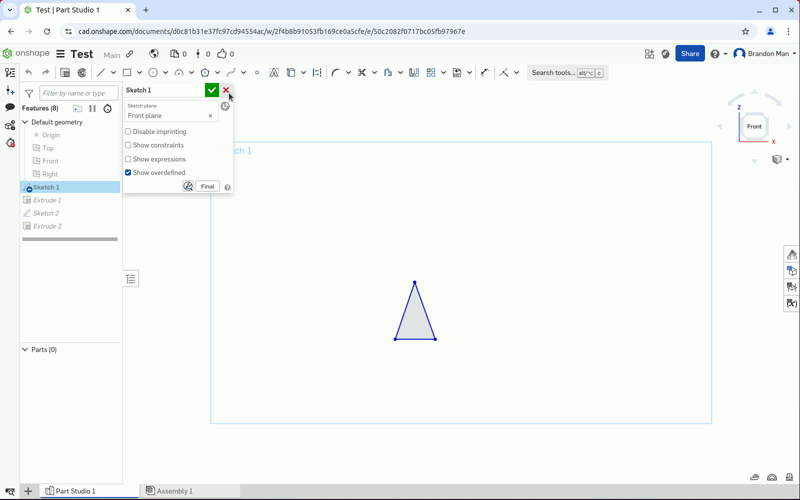
key(shift+s)
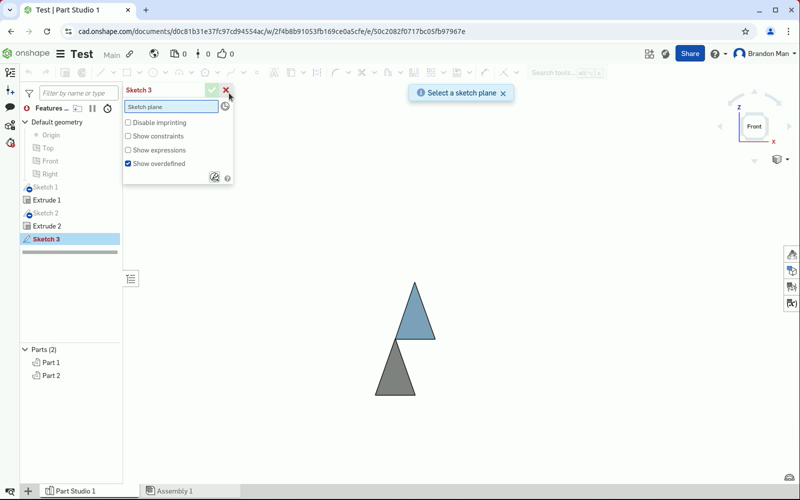
mouse_move(73, 163)
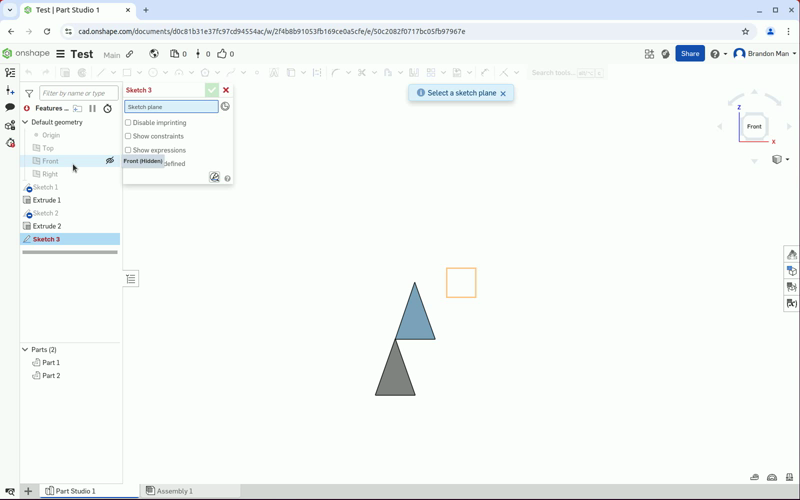
click(73, 163)
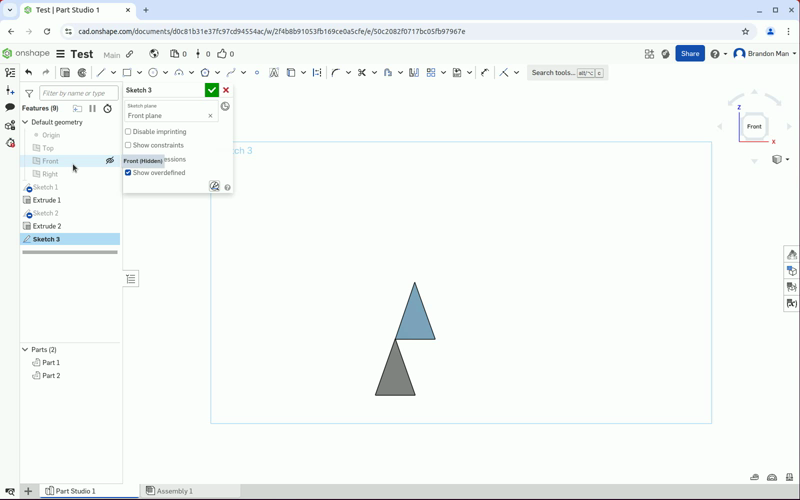
mouse_move(73, 352)
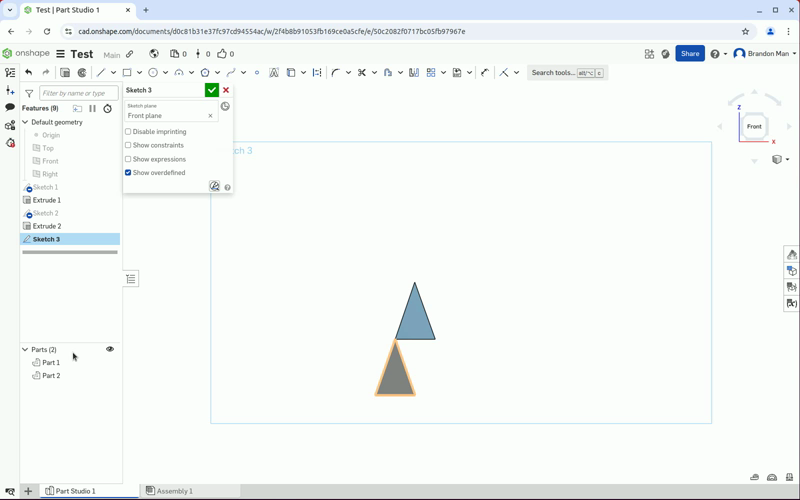
key(y)
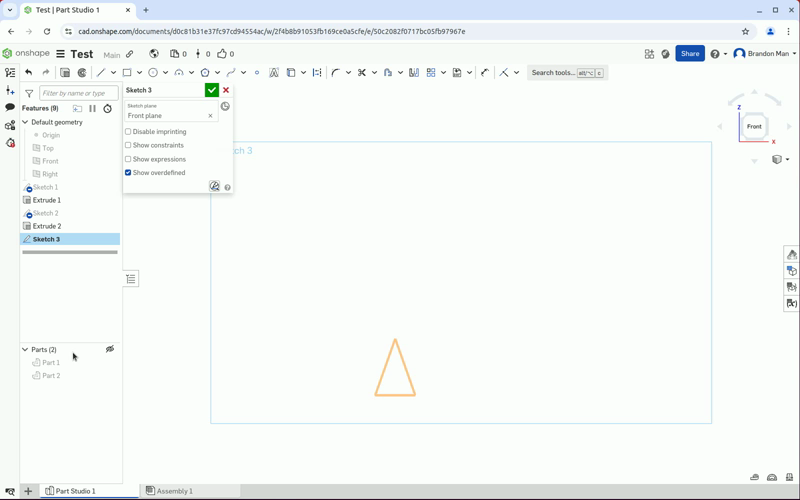
key(l)
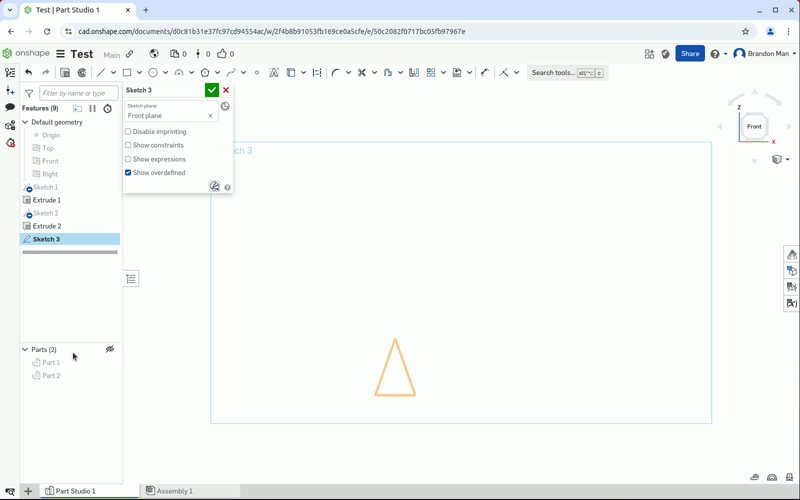
key_down(shift)
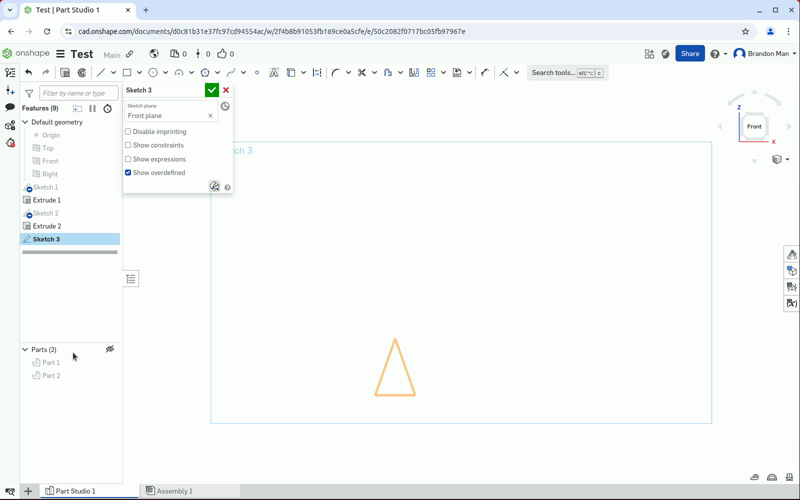
mouse_move(413, 395)
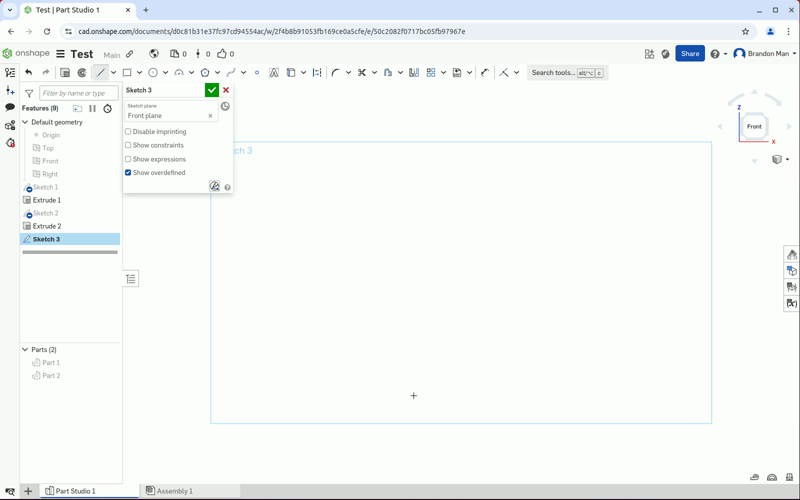
click(413, 395)
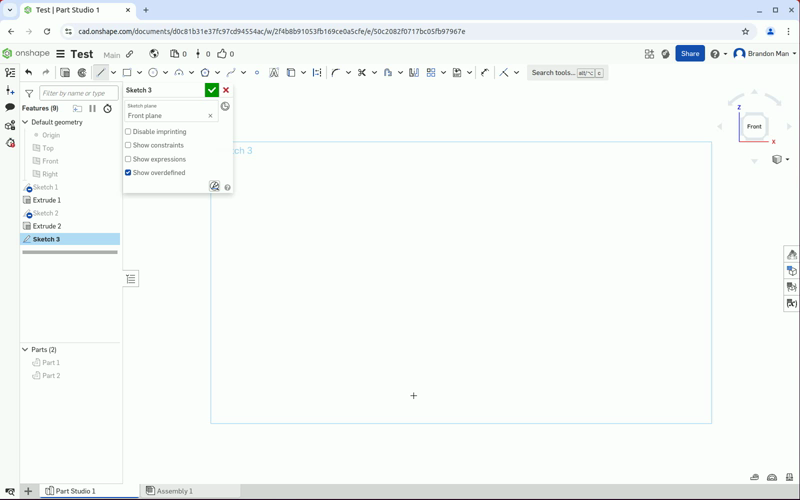
key_up(shift)
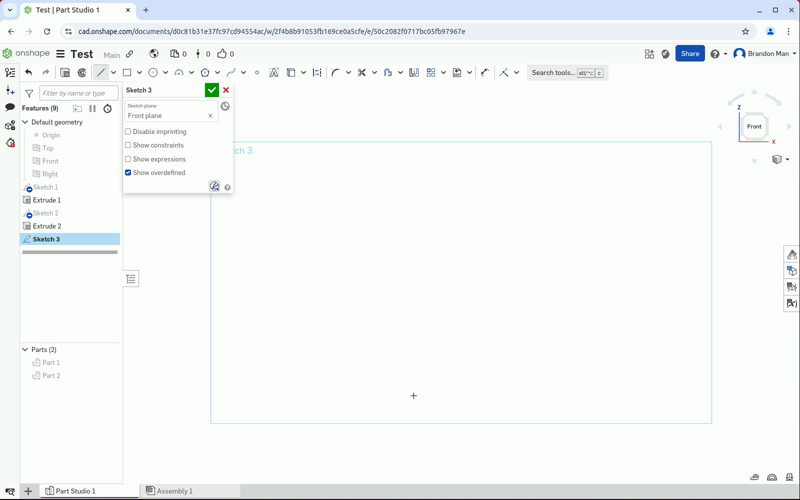
key_down(shift)
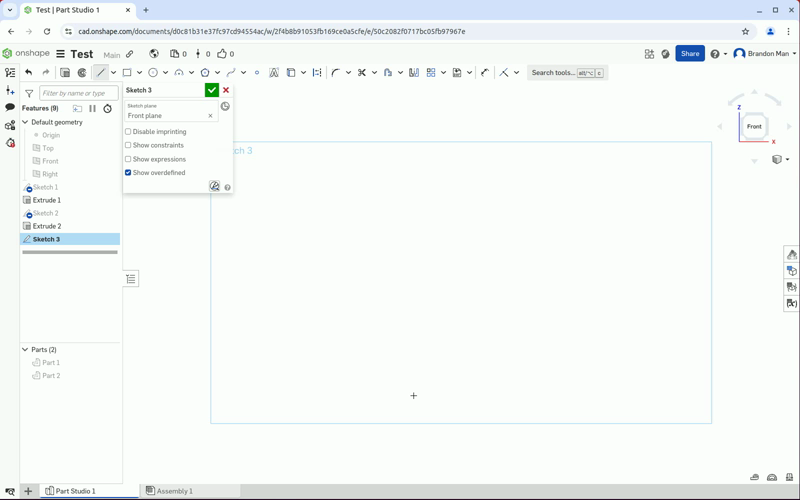
mouse_move(444, 395)
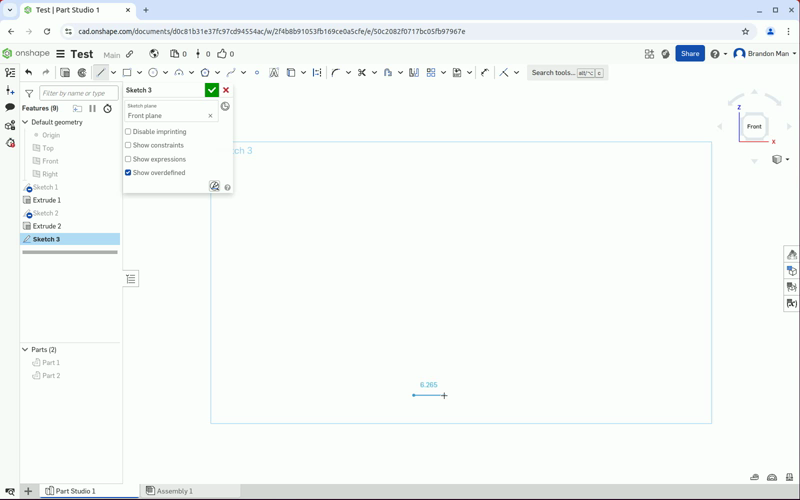
mouse_move(453, 395)
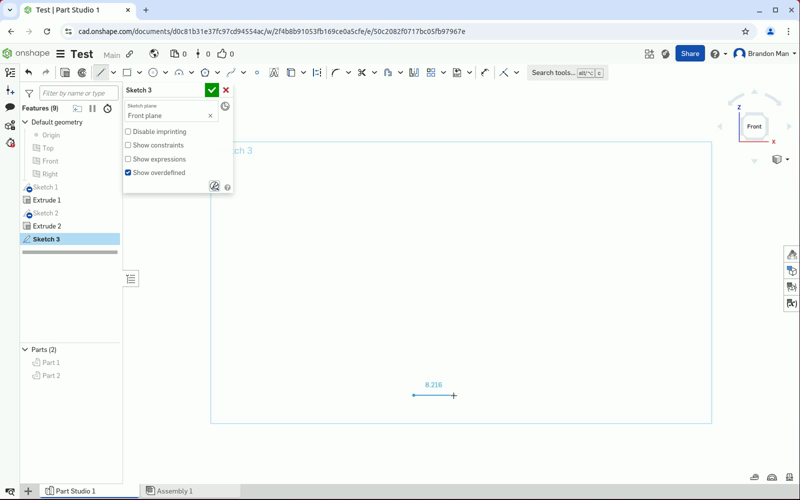
click(453, 395)
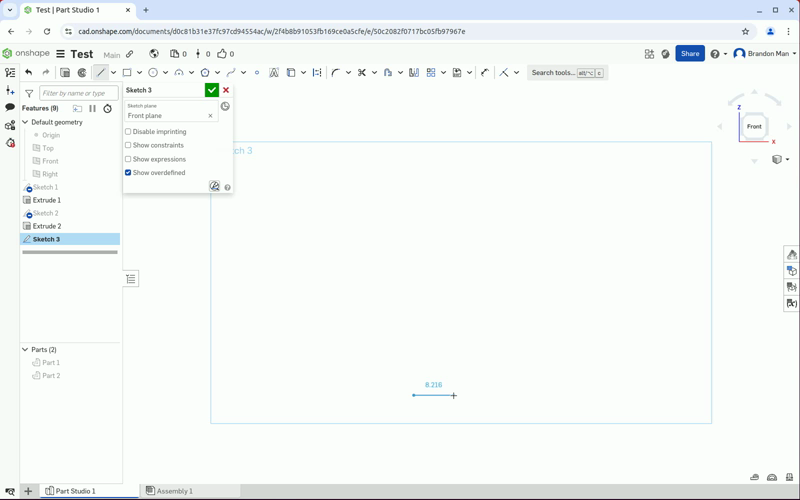
key_up(shift)
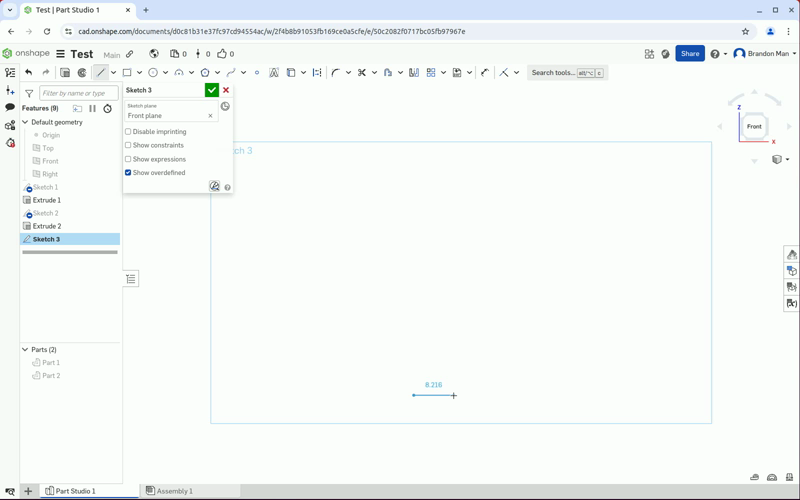
key_down(shift)
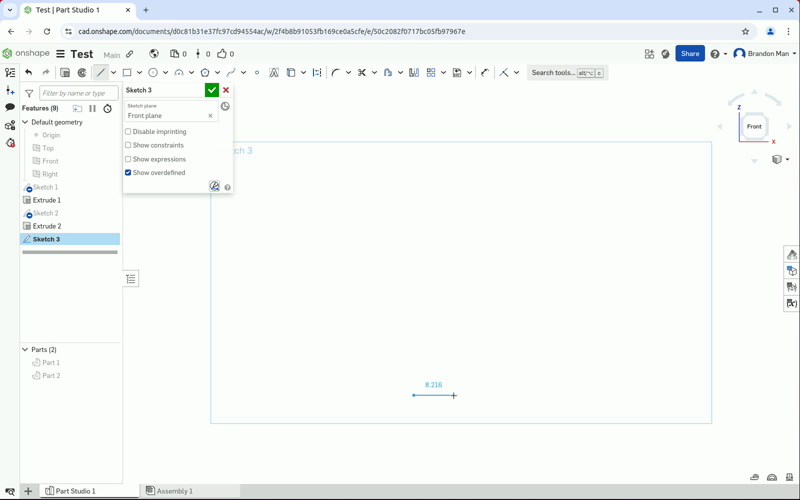
mouse_move(433, 338)
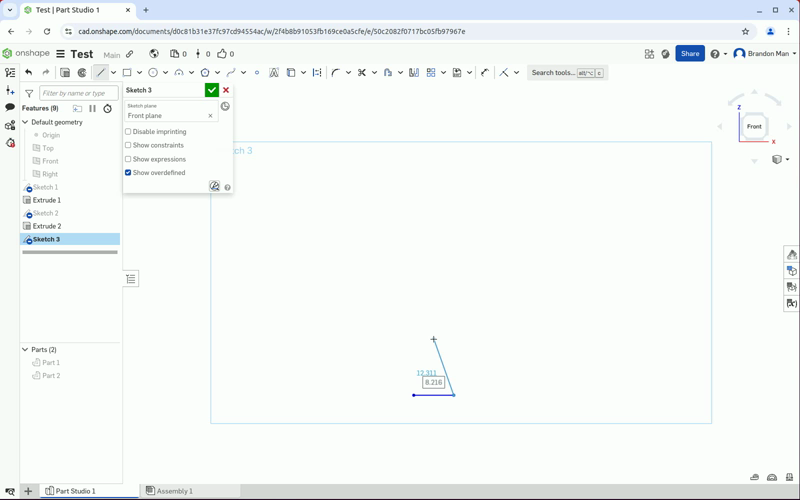
click(433, 338)
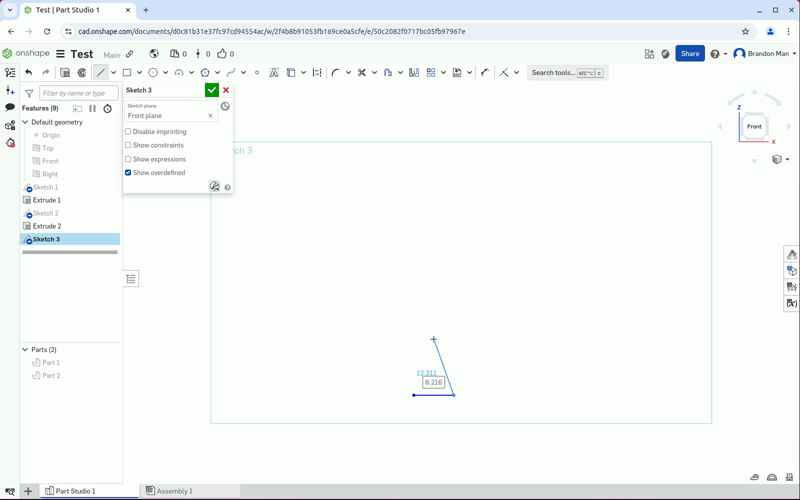
key_up(shift)
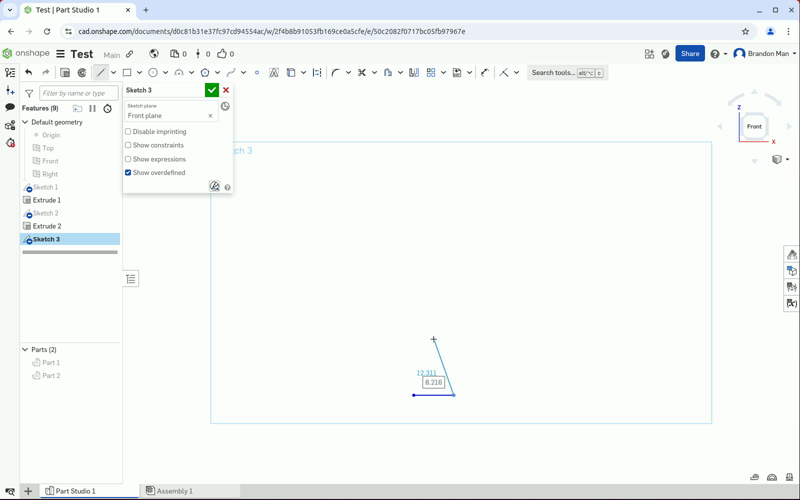
key_down(shift)
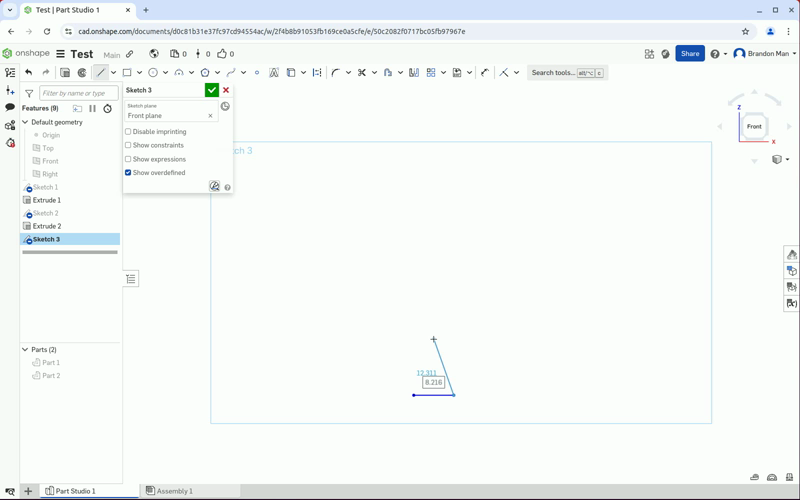
mouse_move(413, 395)
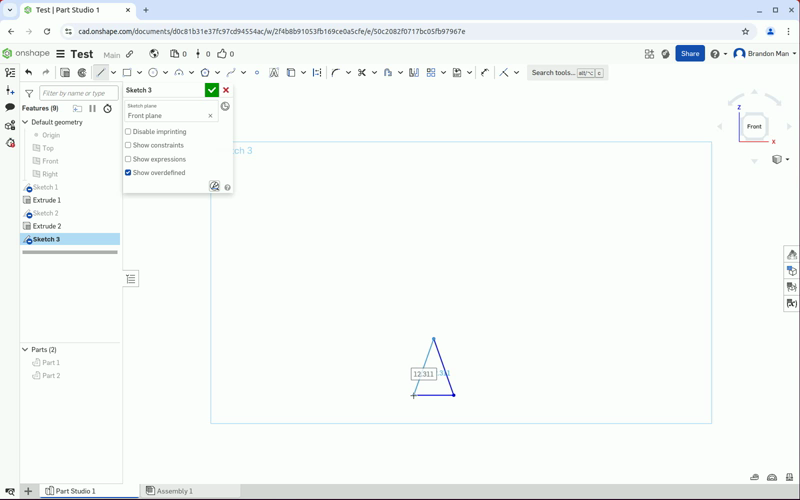
key_up(shift)
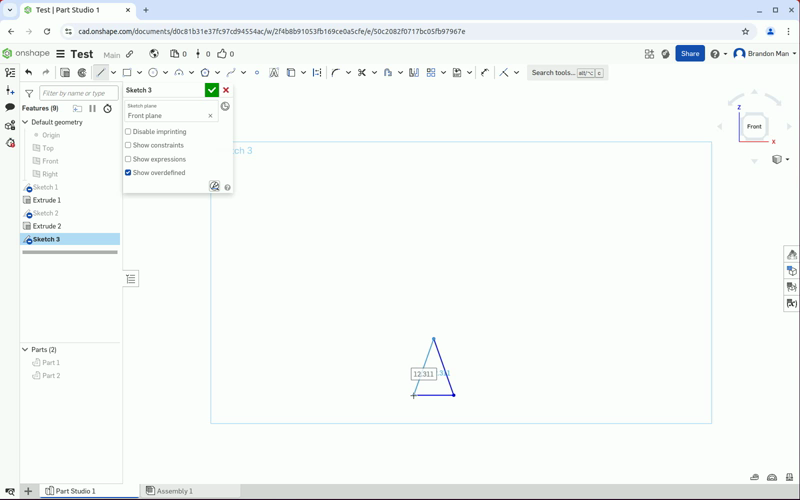
click(413, 395)
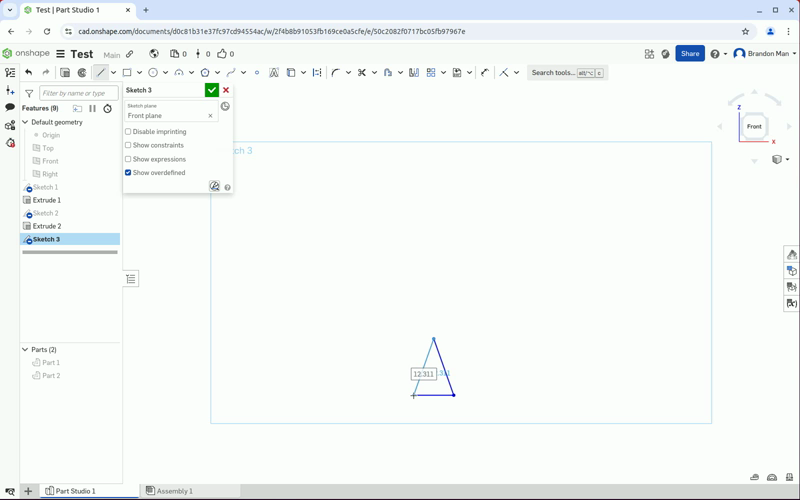
key(esc)
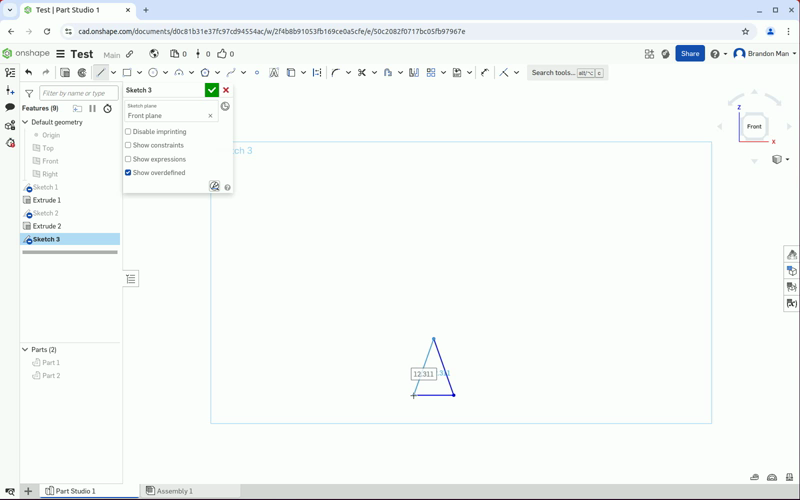
mouse_move(440, 372)
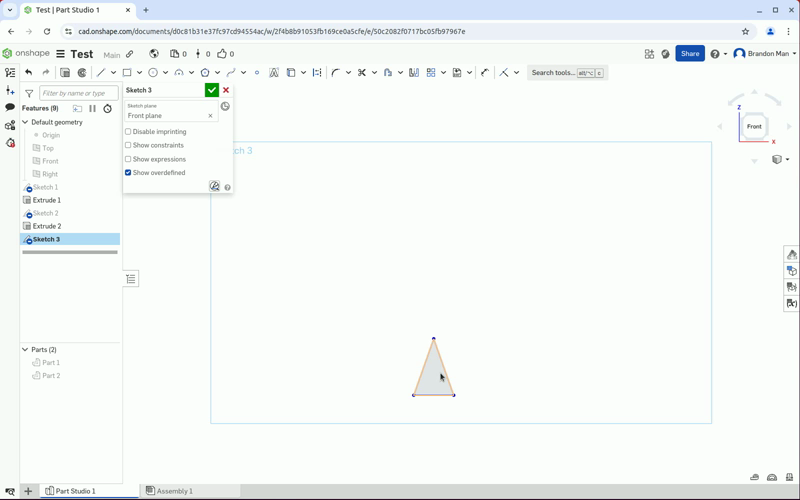
scroll(6)
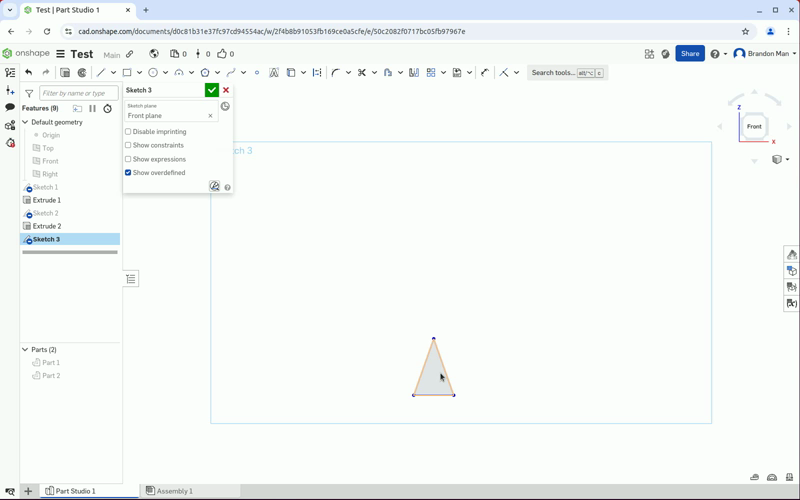
scroll(6)
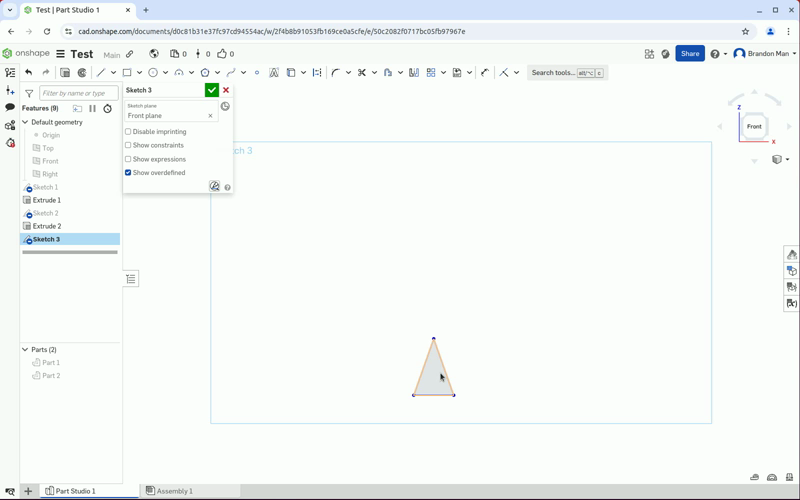
scroll(6)
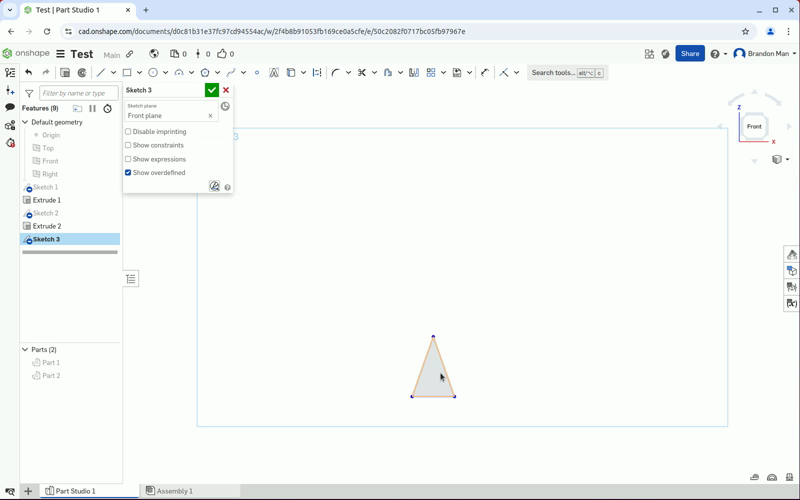
scroll(6)
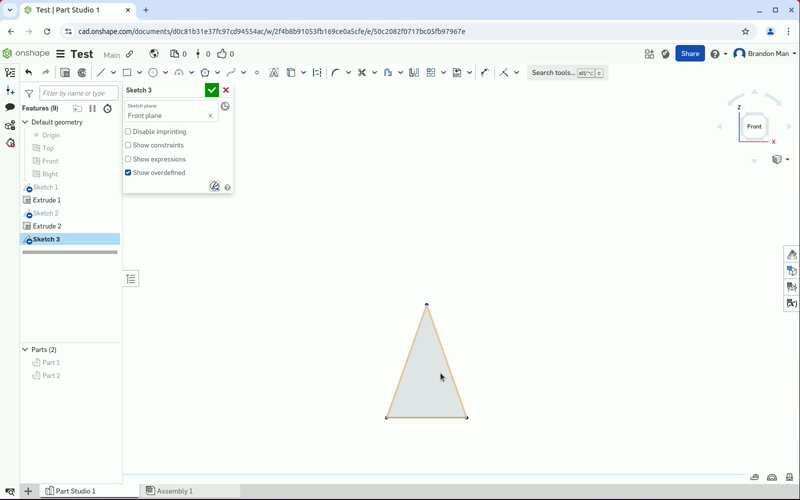
scroll(6)
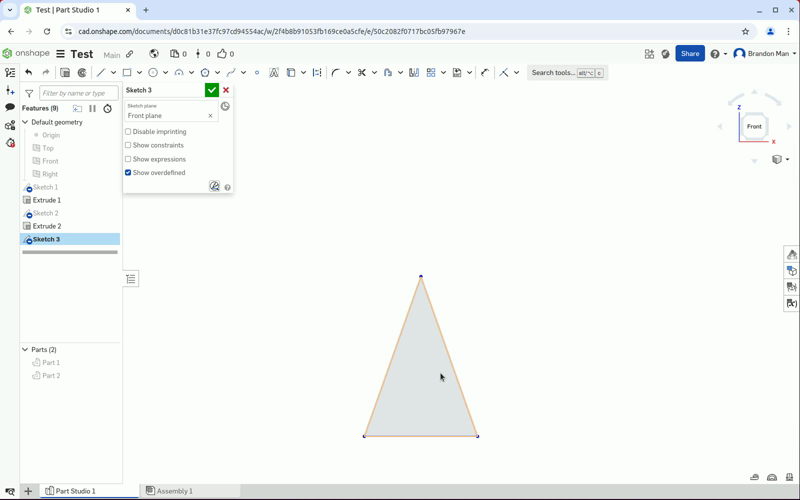
scroll(6)
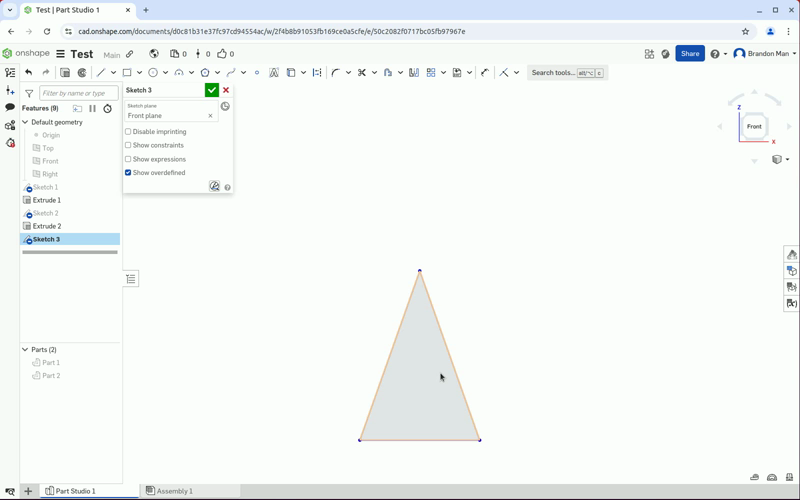
scroll(6)
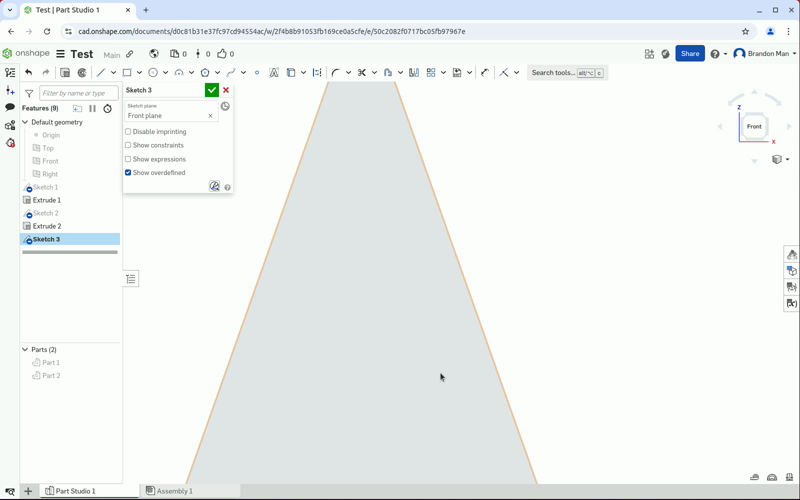
click(440, 372)
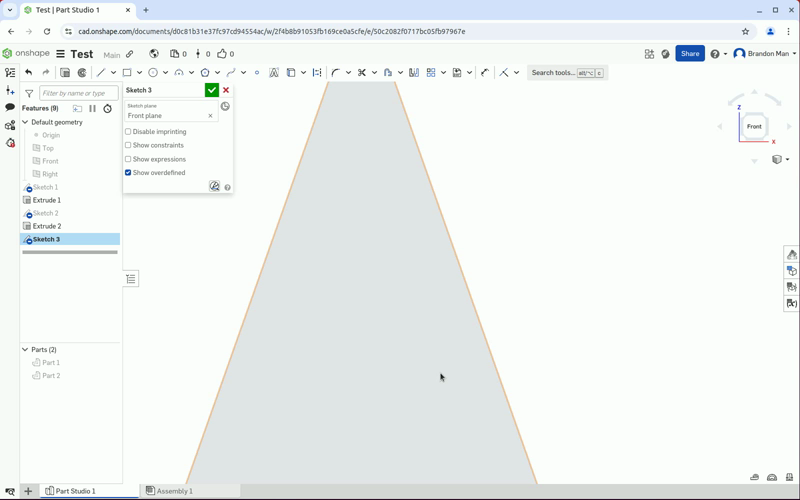
scroll(-6)
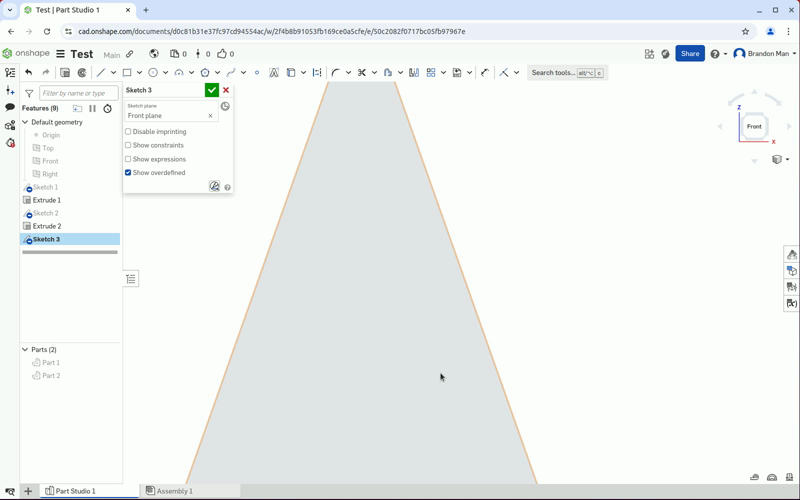
scroll(-6)
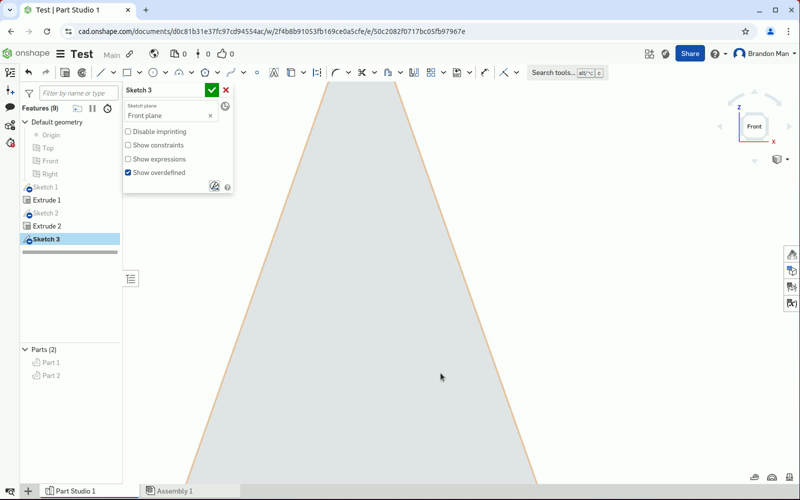
scroll(-6)
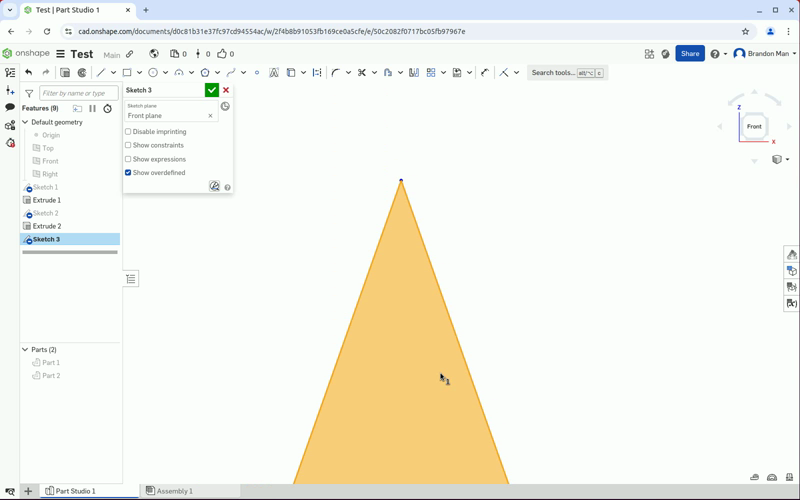
scroll(-6)
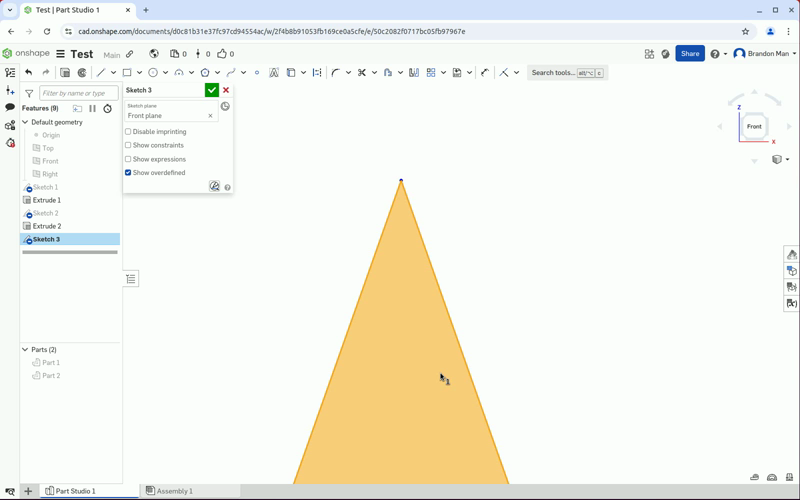
scroll(-6)
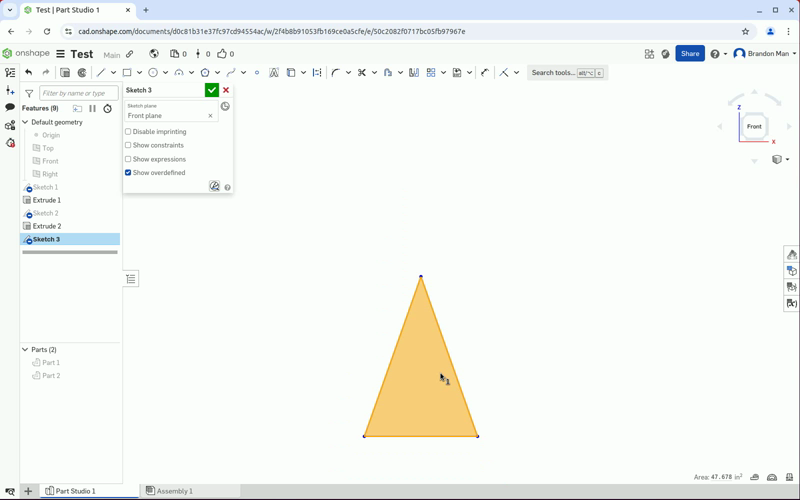
scroll(-6)
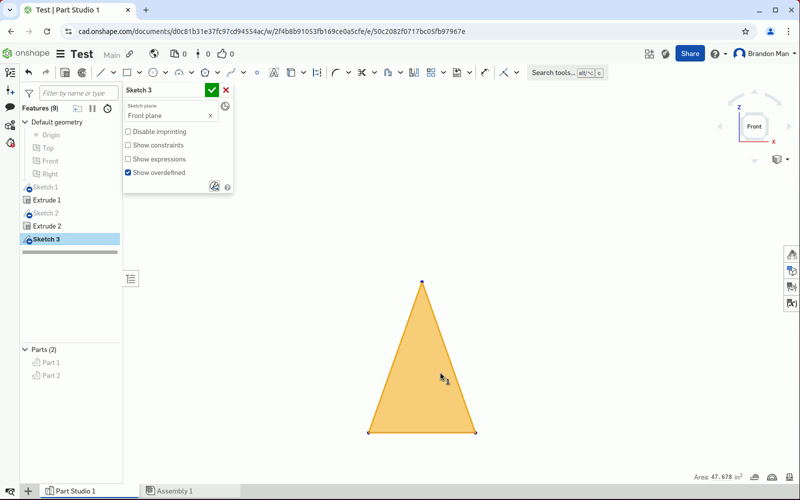
scroll(-6)
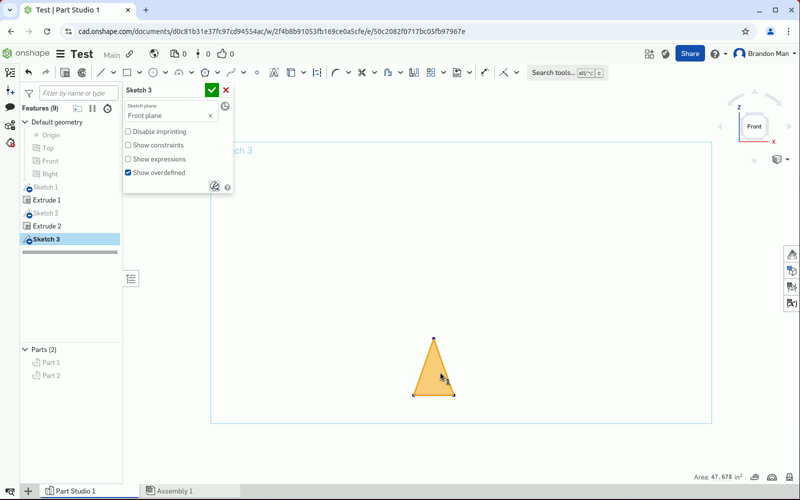
mouse_move(73, 352)
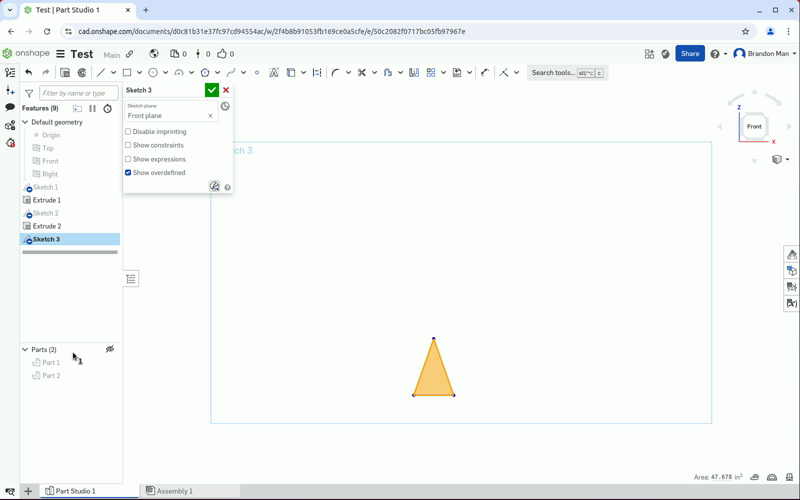
key(shift+y)
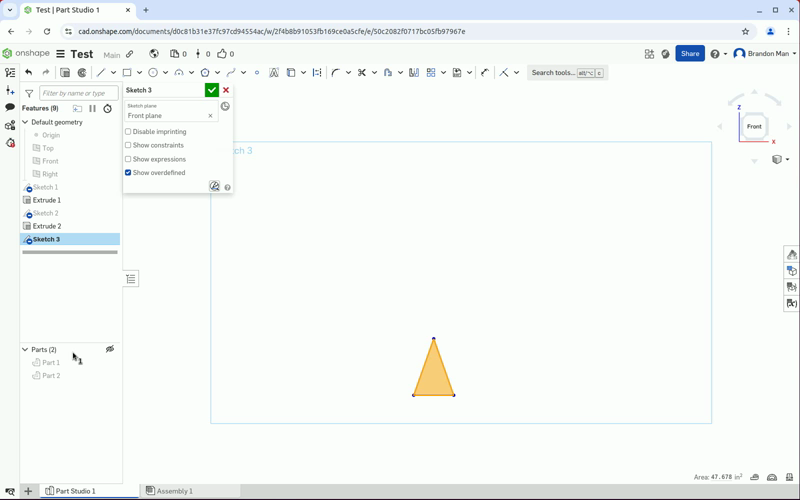
key(shift+e)
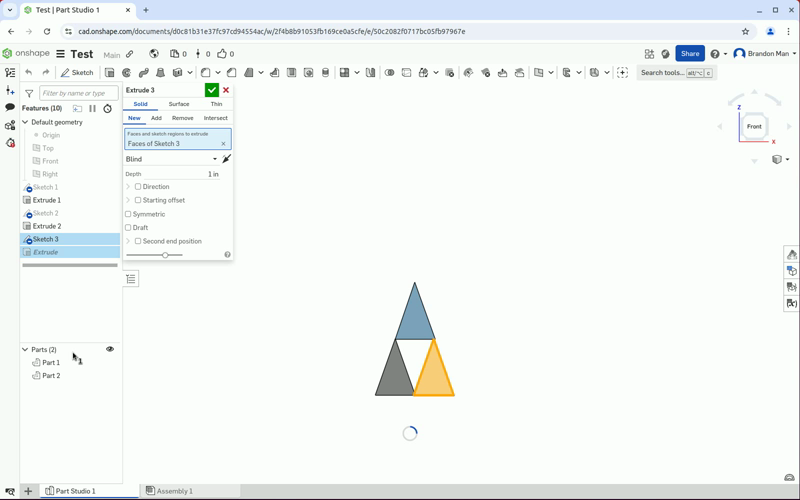
mouse_move(143, 106)
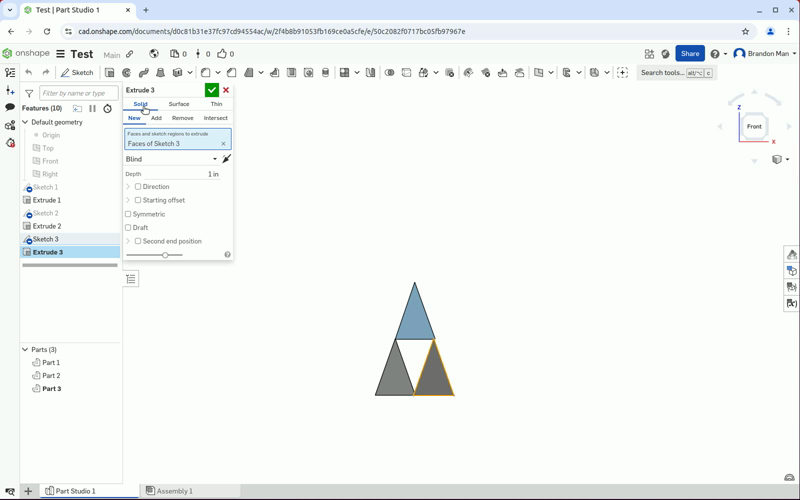
click(143, 106)
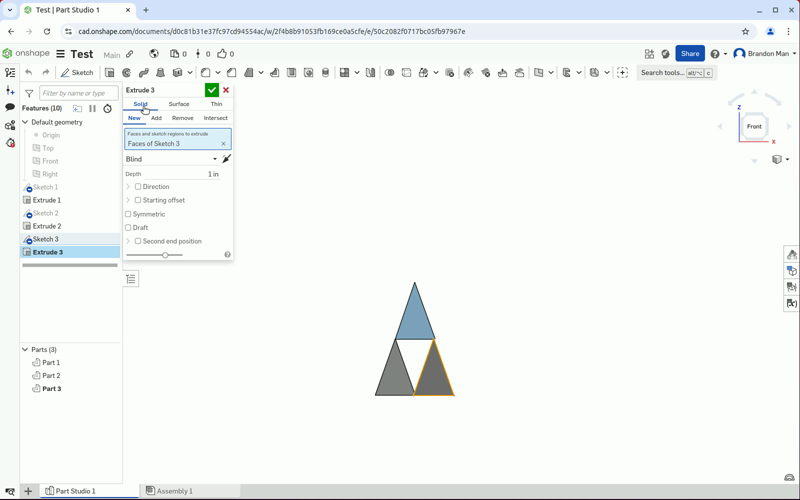
mouse_move(137, 120)
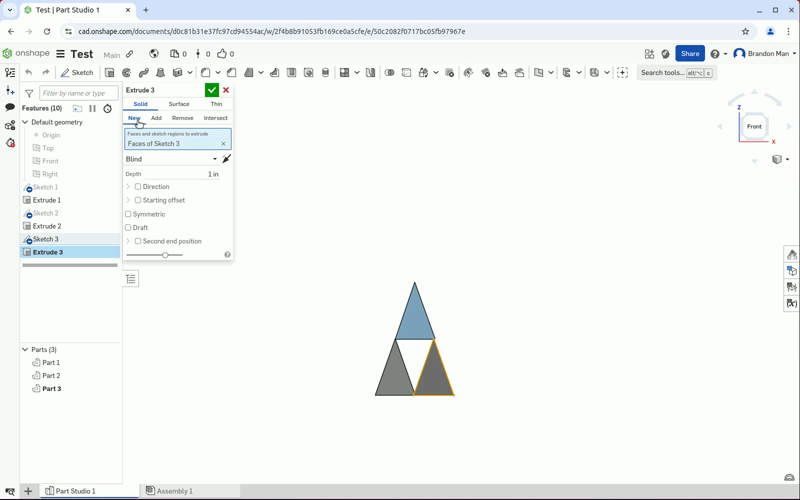
click(137, 120)
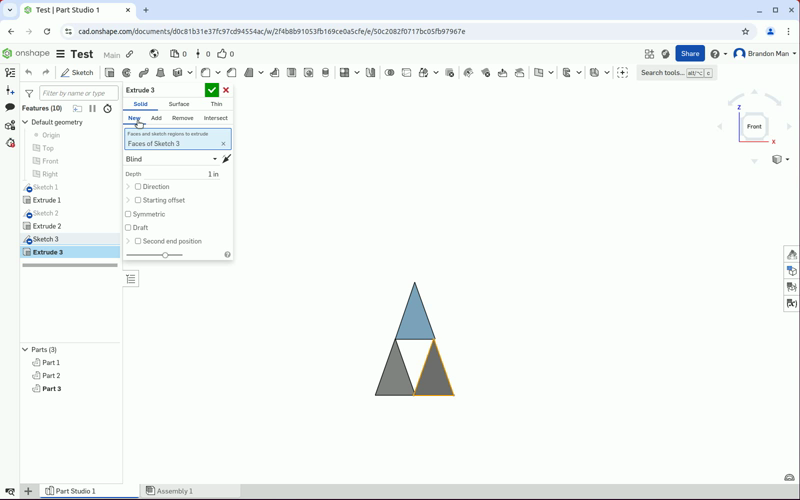
key(tab, 4)
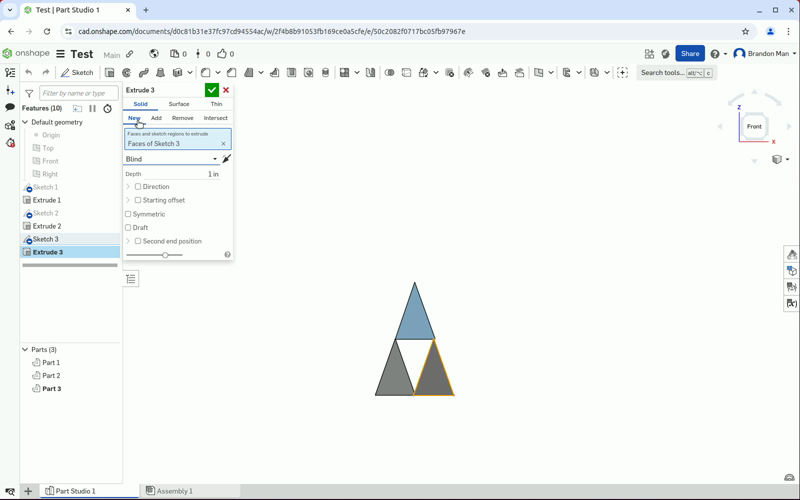
text(0.963)
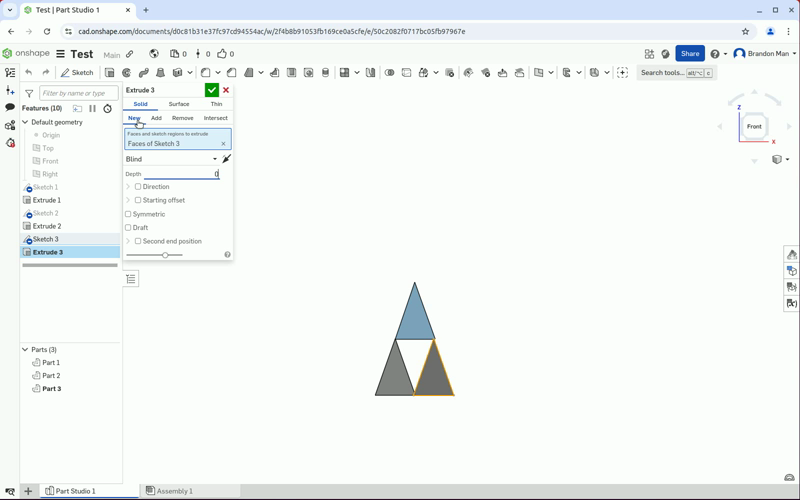
key(enter)
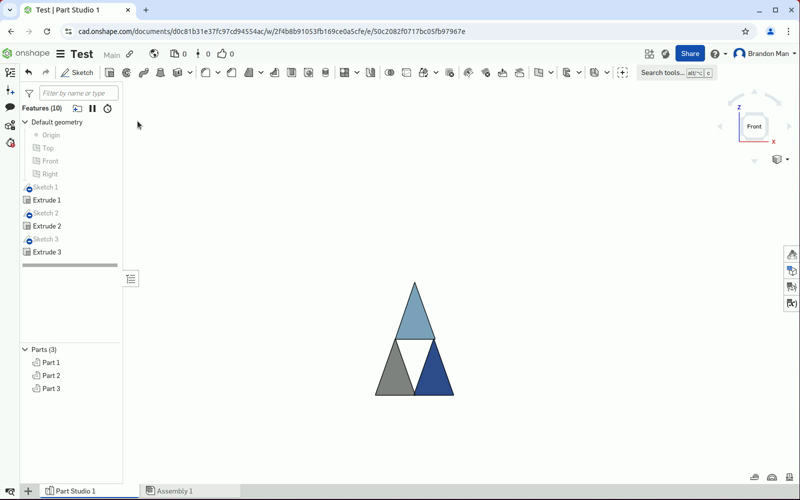
key(shift+h)
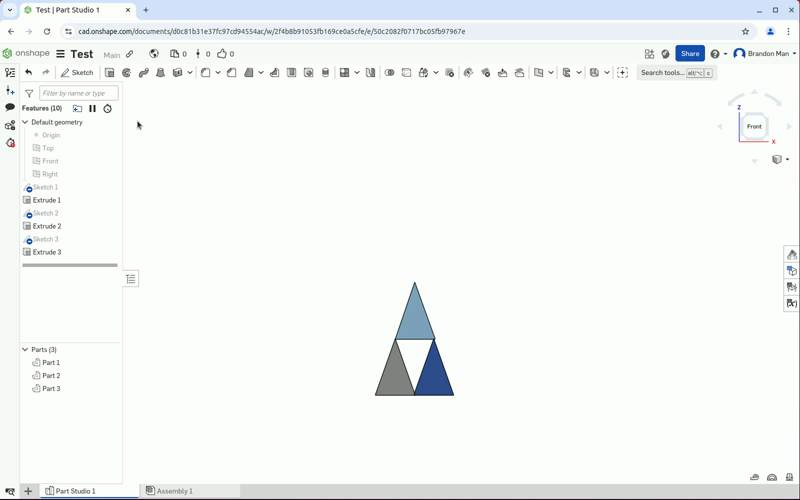
key(shift+h)
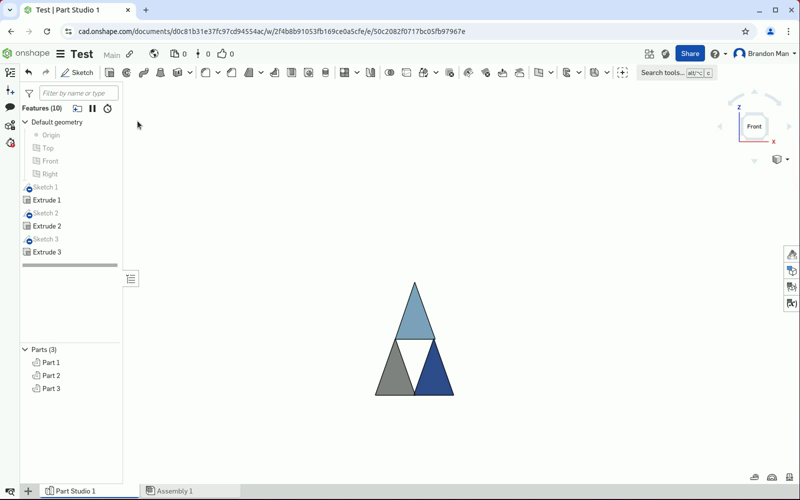
mouse_move(73, 189)
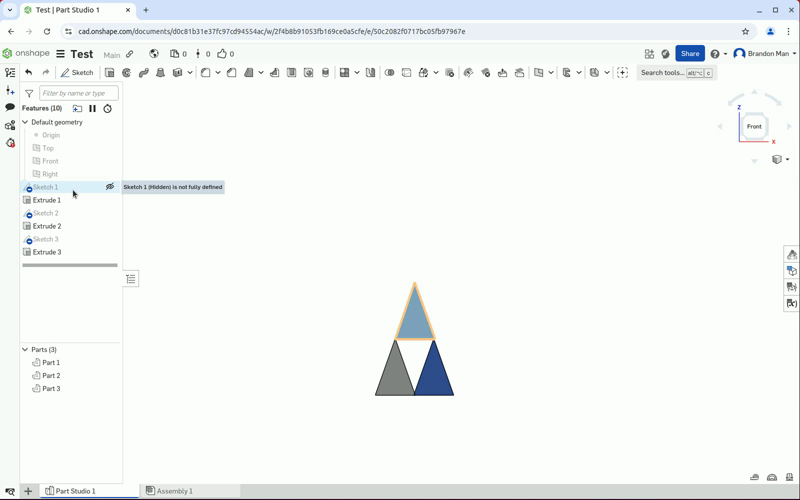
click(73, 189)
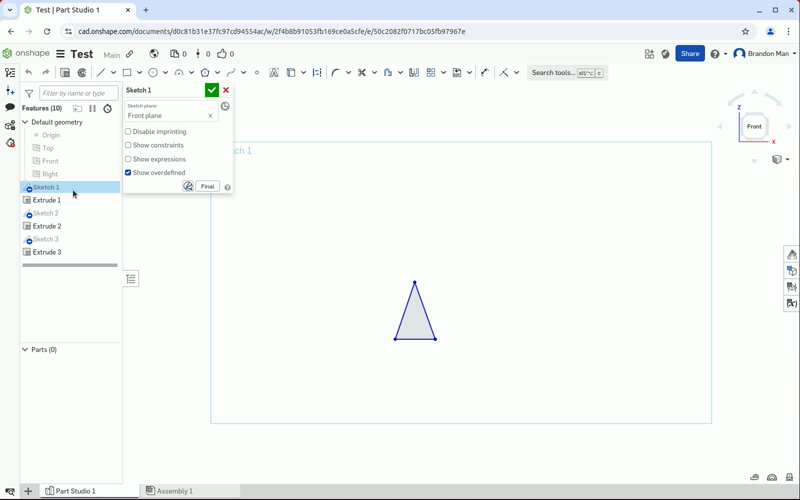
mouse_move(229, 92)
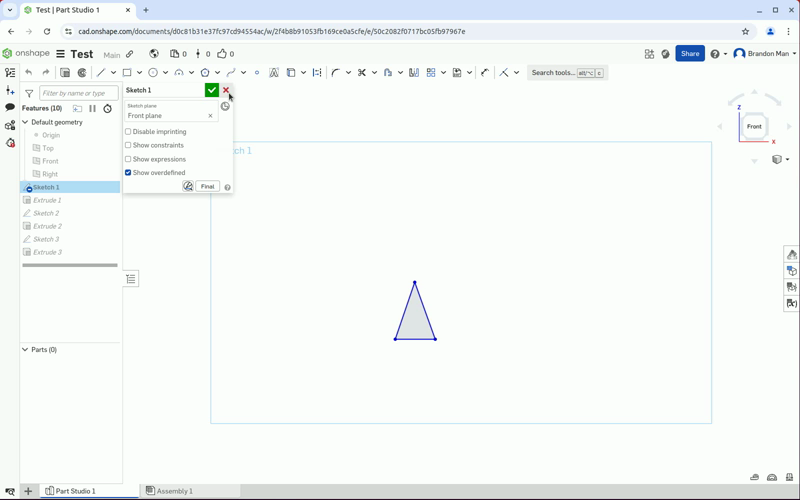
click(229, 92)
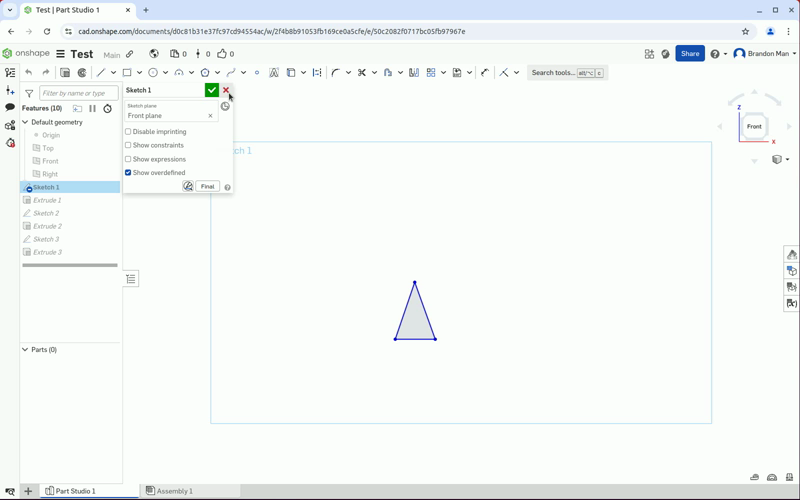
key(shift+s)
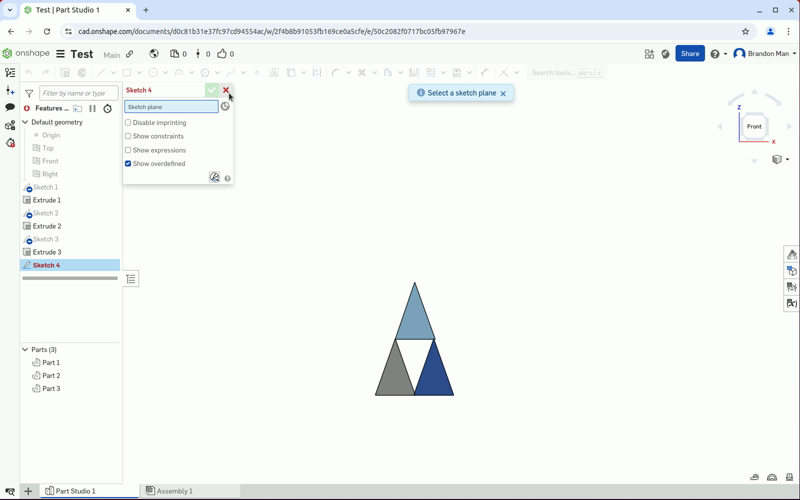
mouse_move(73, 163)
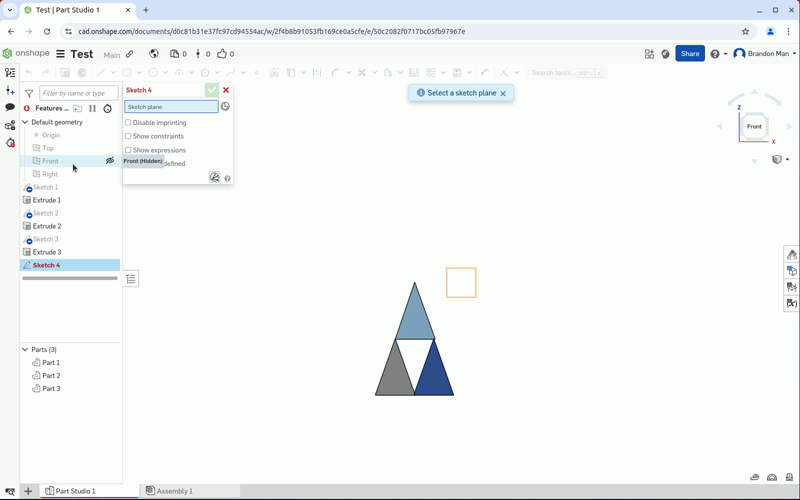
click(73, 163)
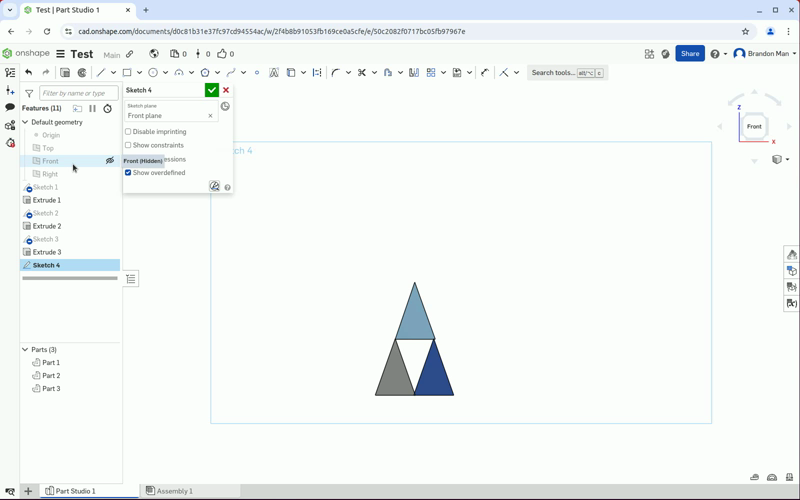
mouse_move(73, 352)
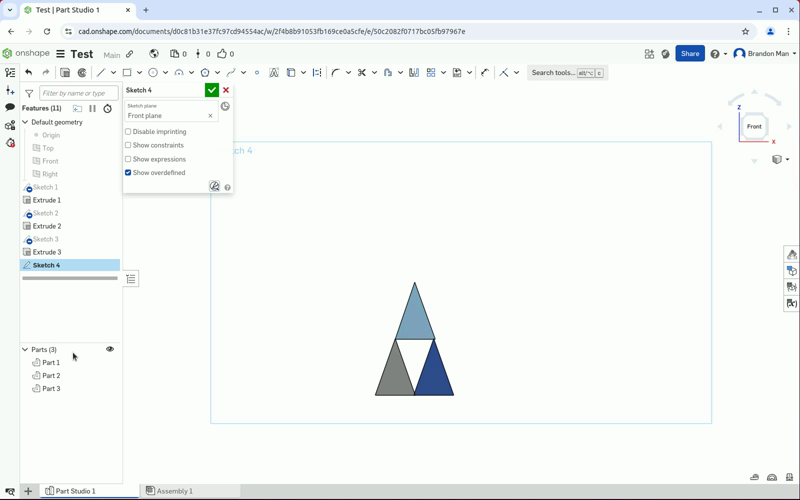
key(y)
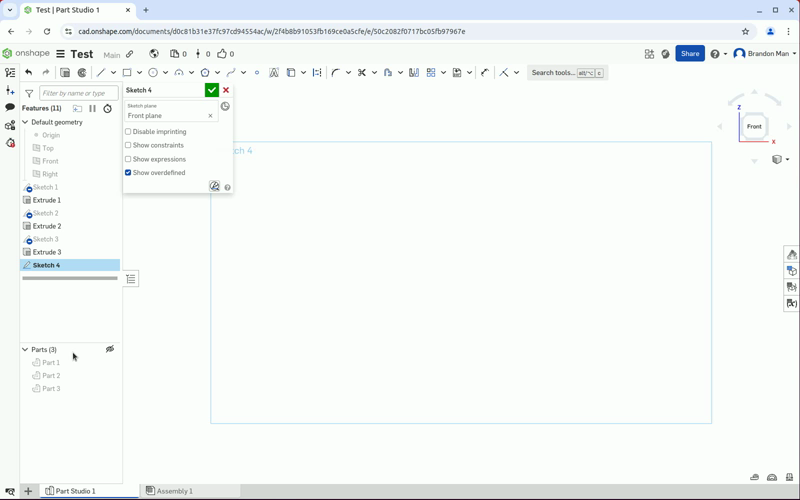
key(l)
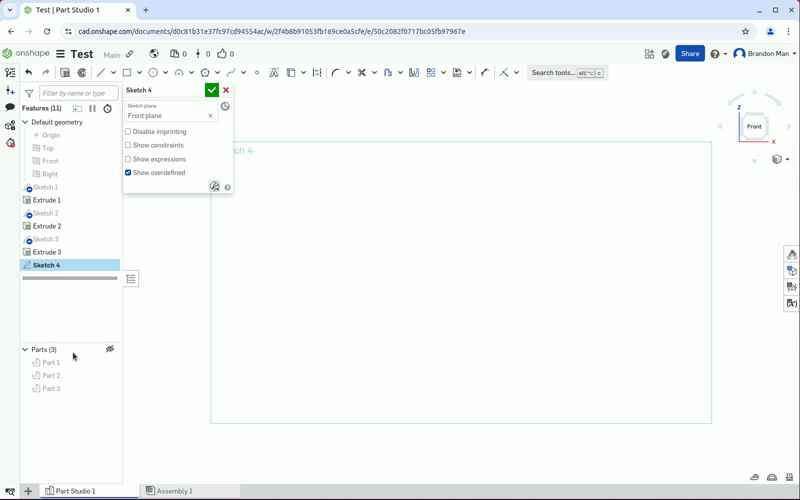
key_down(shift)
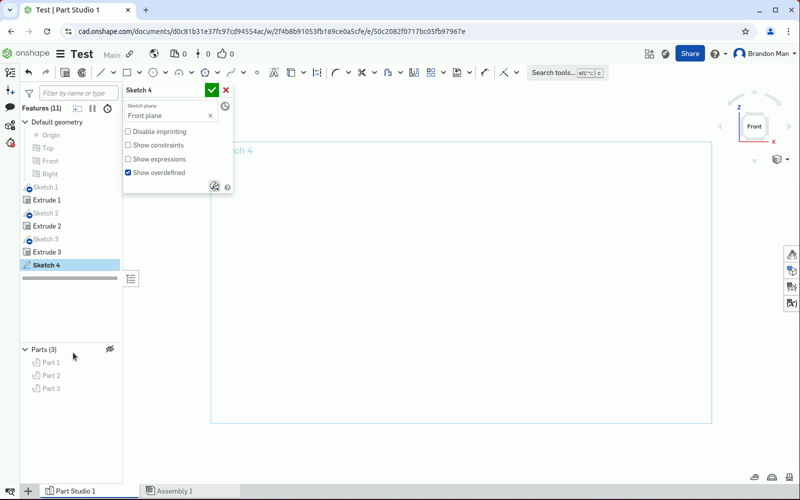
mouse_move(395, 339)
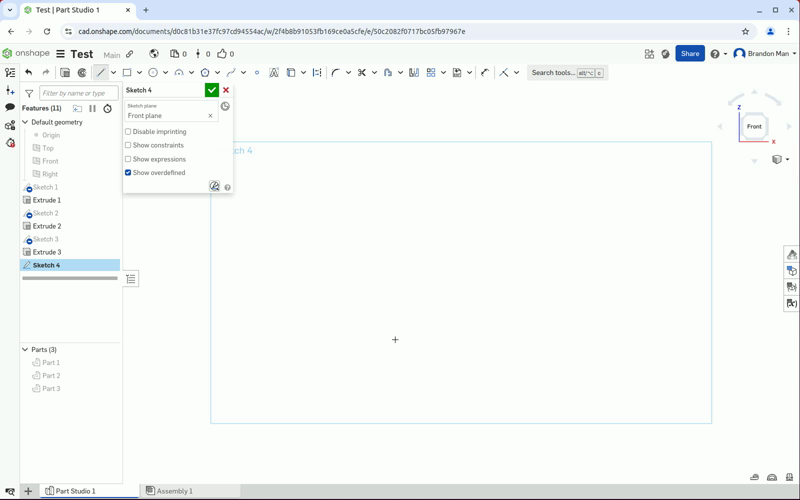
click(395, 339)
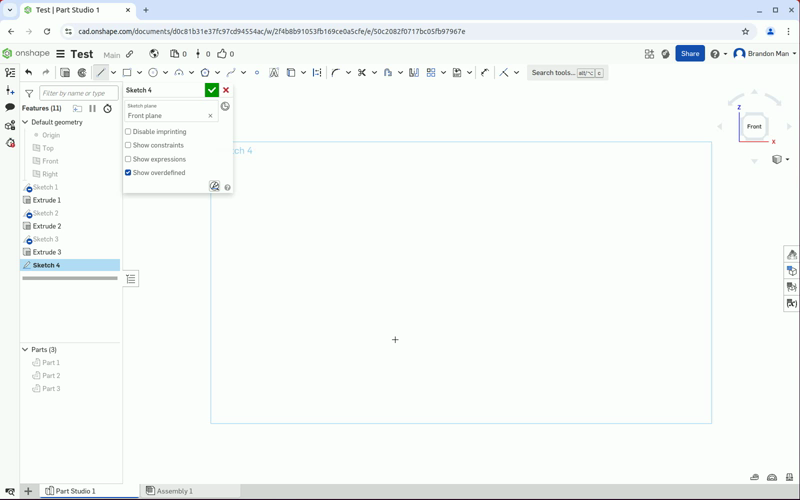
key_up(shift)
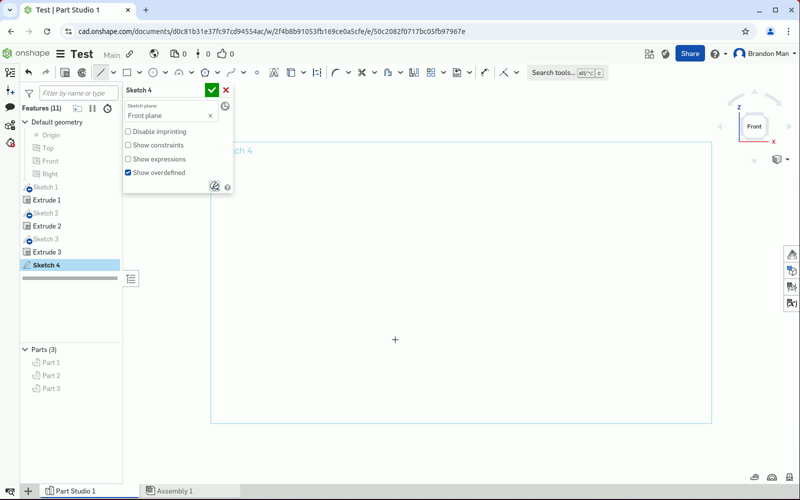
key_down(shift)
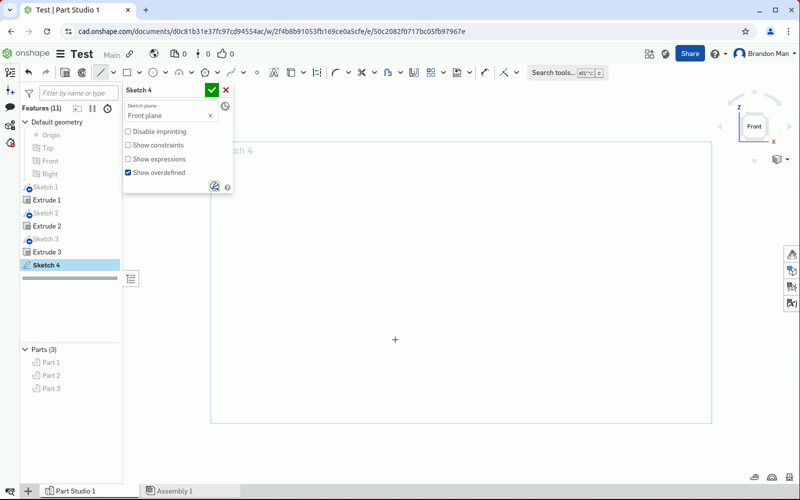
mouse_move(414, 396)
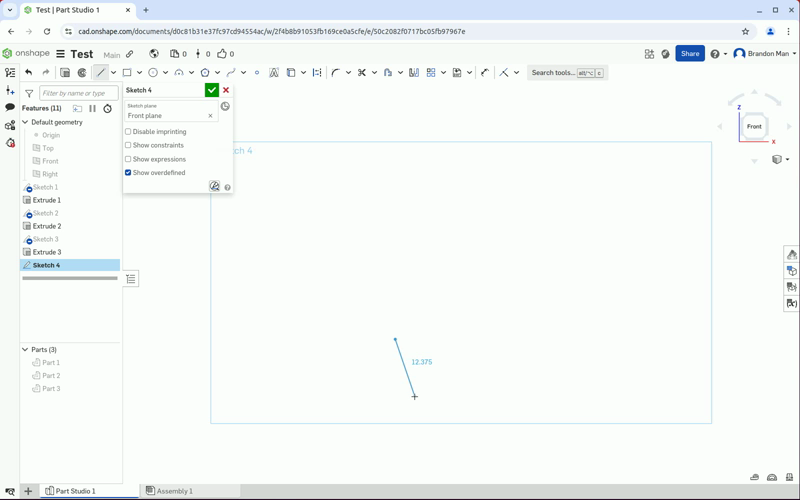
click(414, 396)
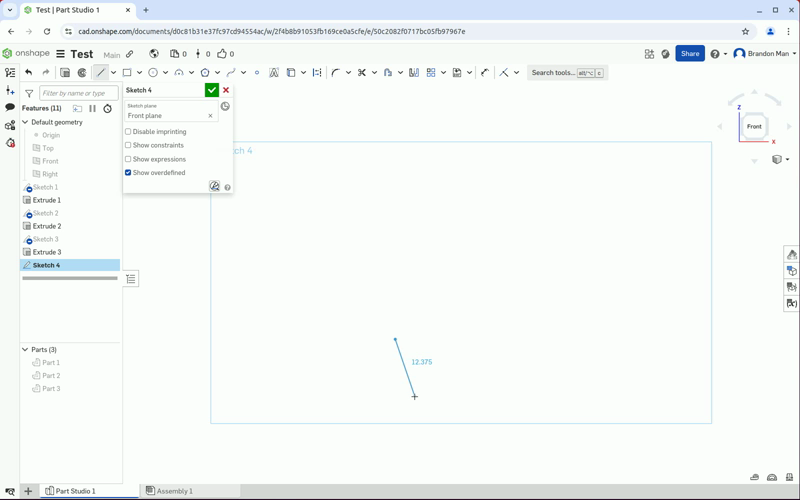
key_up(shift)
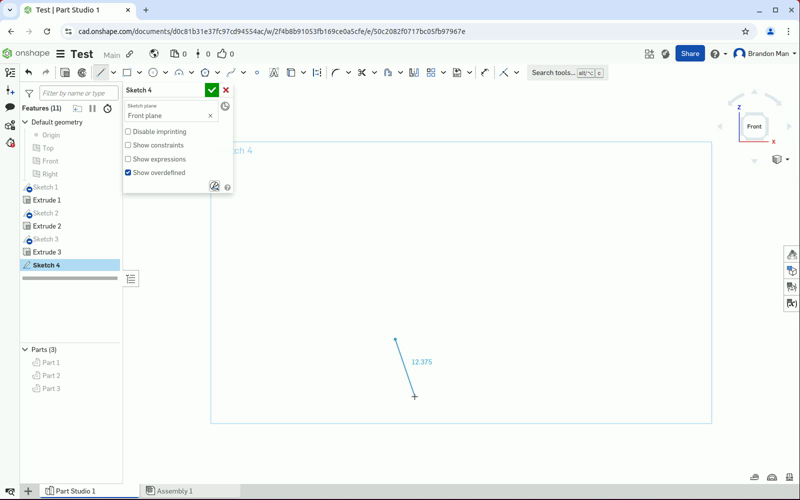
key_down(shift)
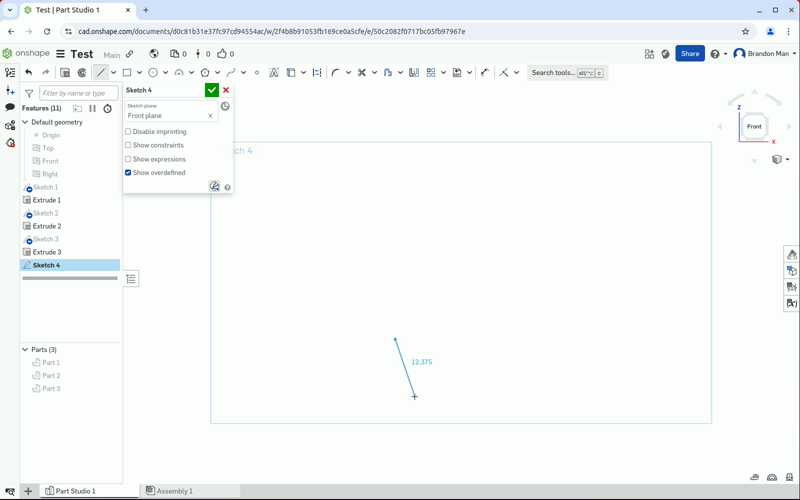
mouse_move(435, 339)
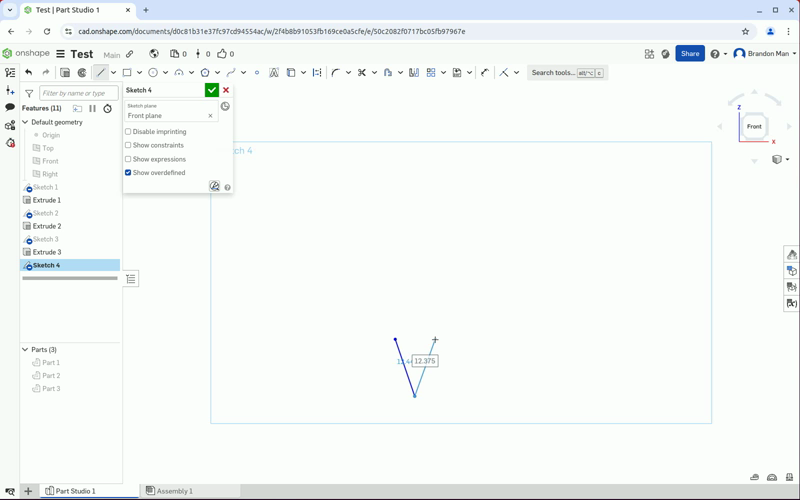
click(435, 339)
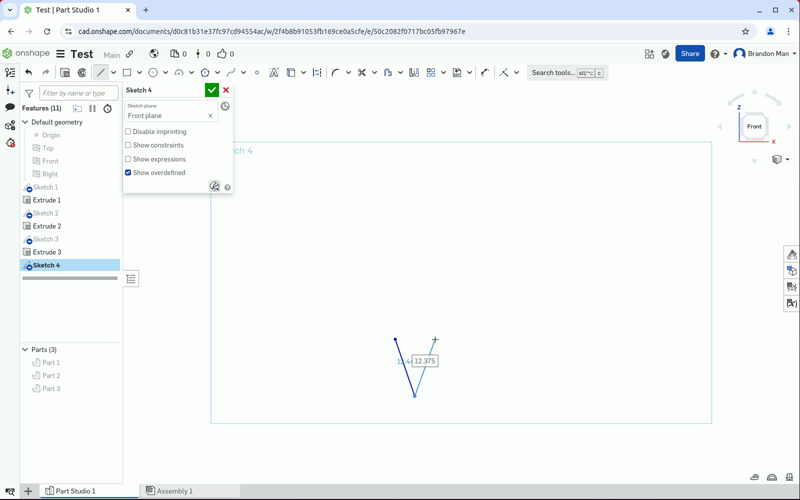
key_up(shift)
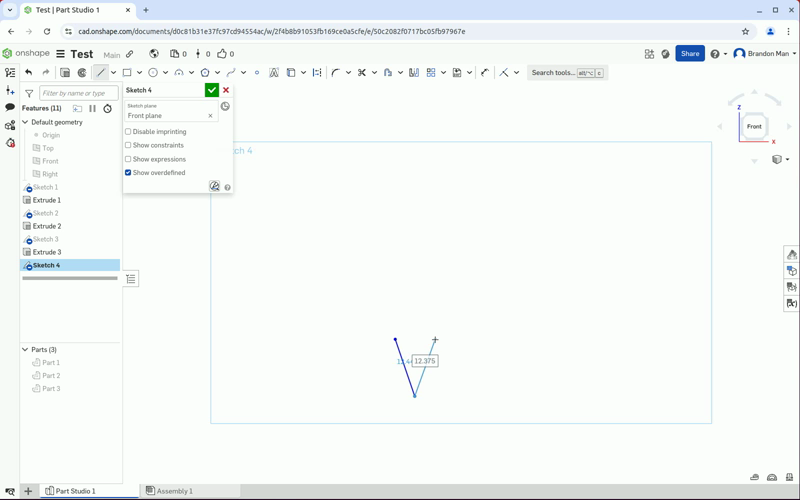
mouse_move(465, 339)
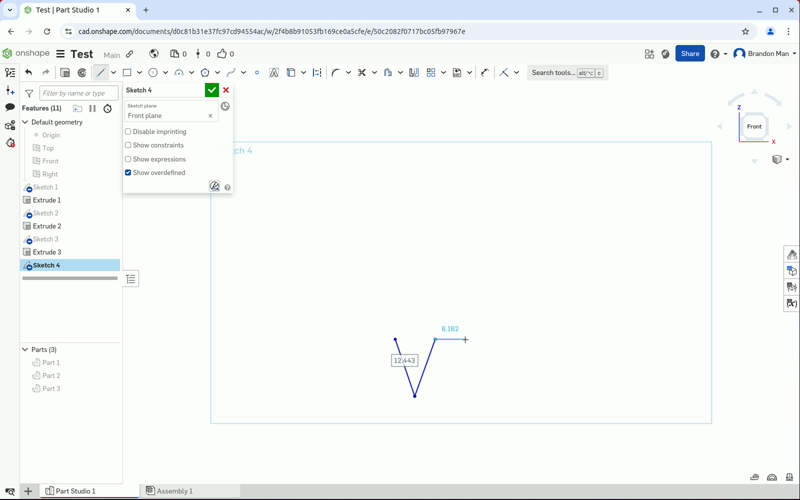
key_down(shift)
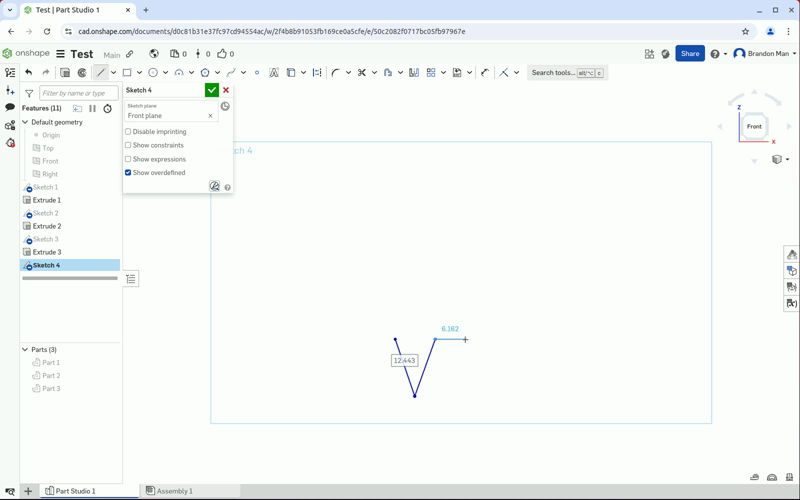
mouse_move(395, 339)
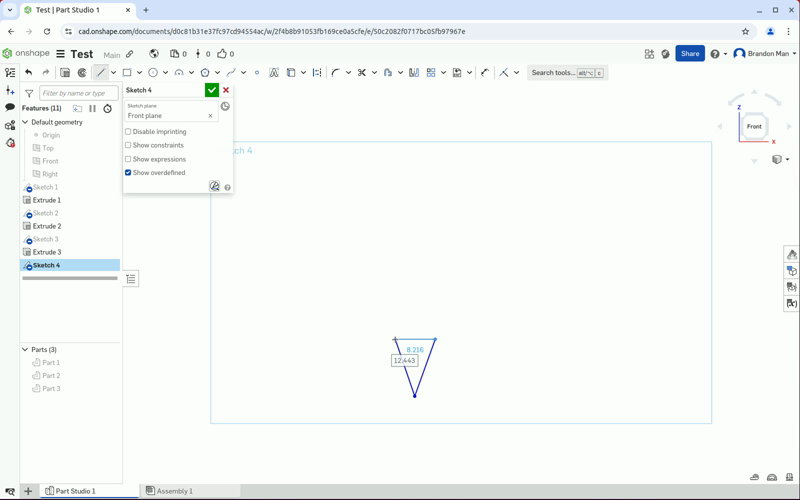
key_up(shift)
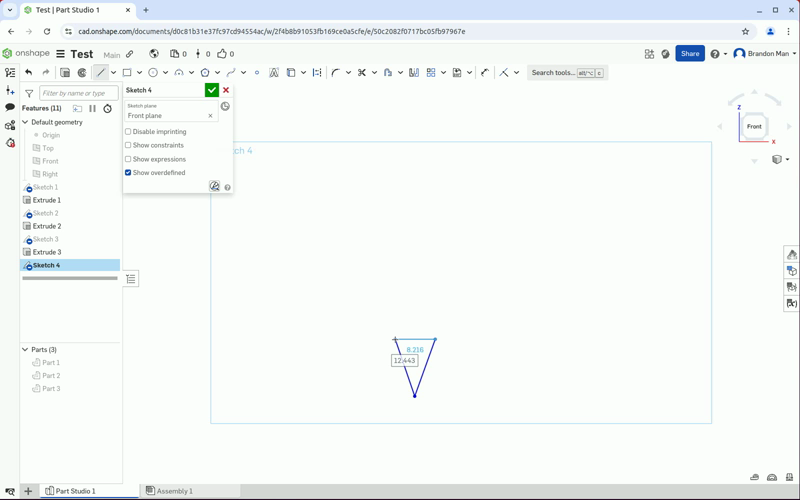
click(395, 339)
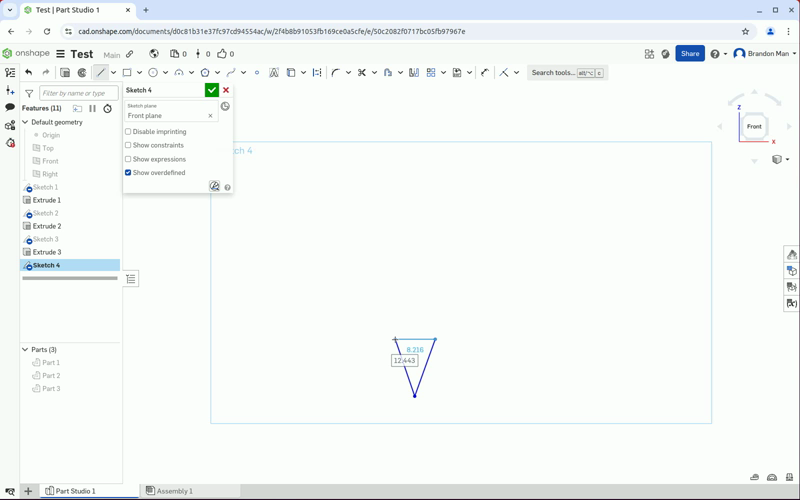
key(esc)
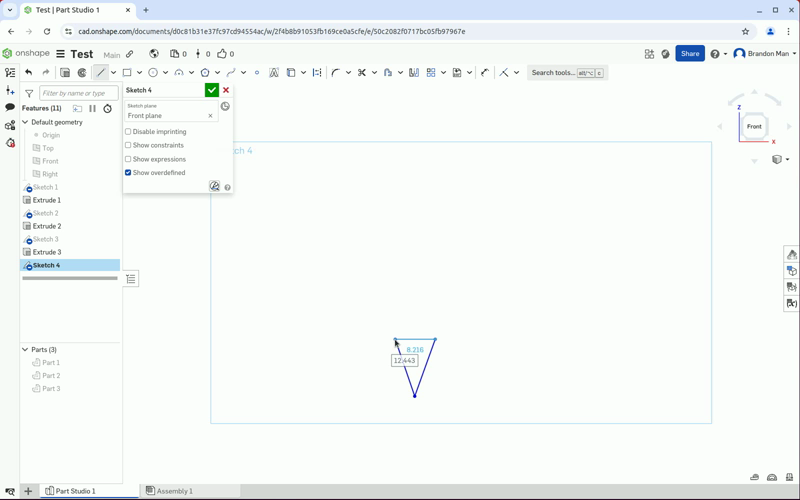
mouse_move(406, 360)
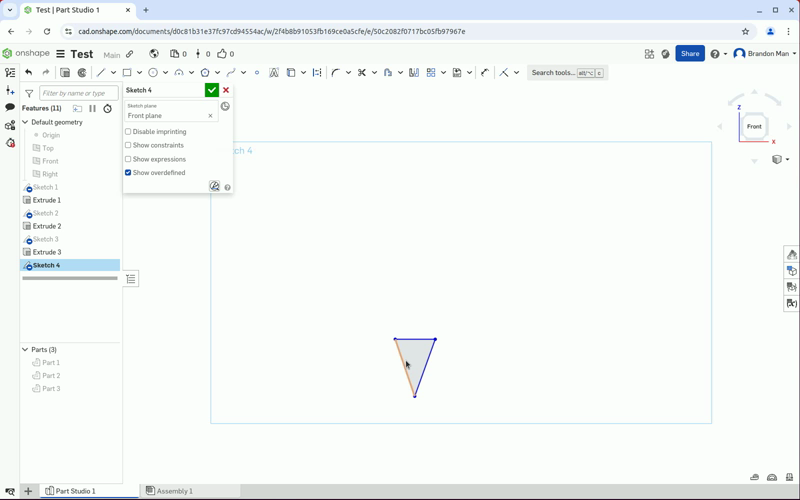
scroll(6)
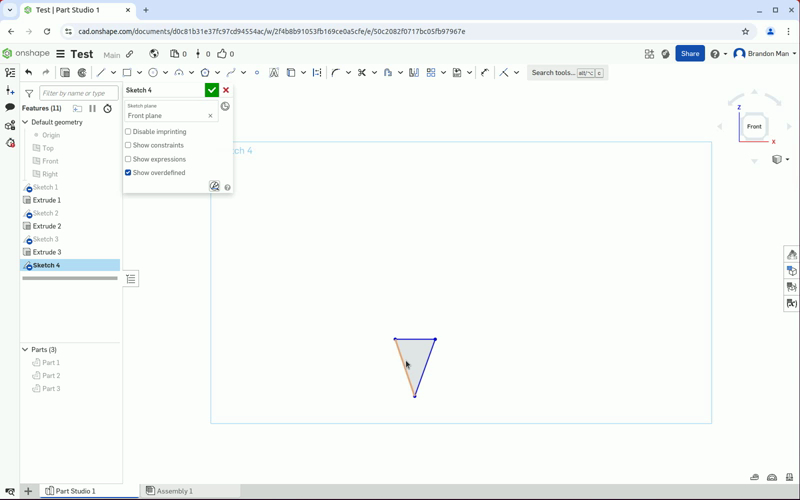
scroll(6)
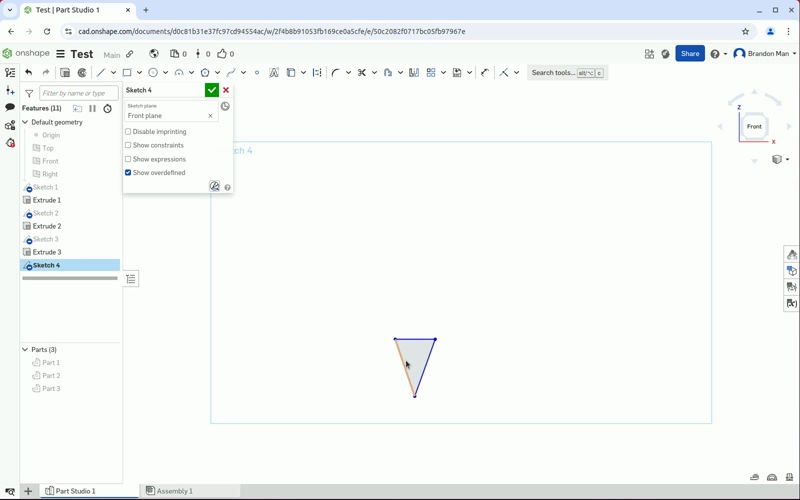
scroll(6)
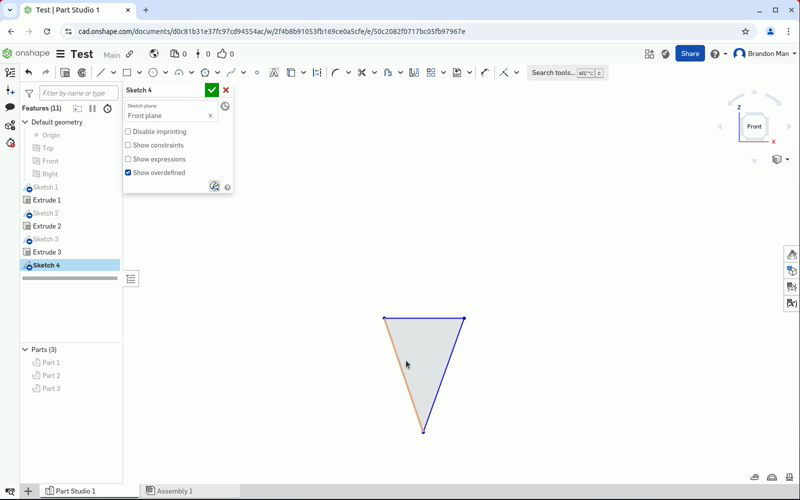
scroll(6)
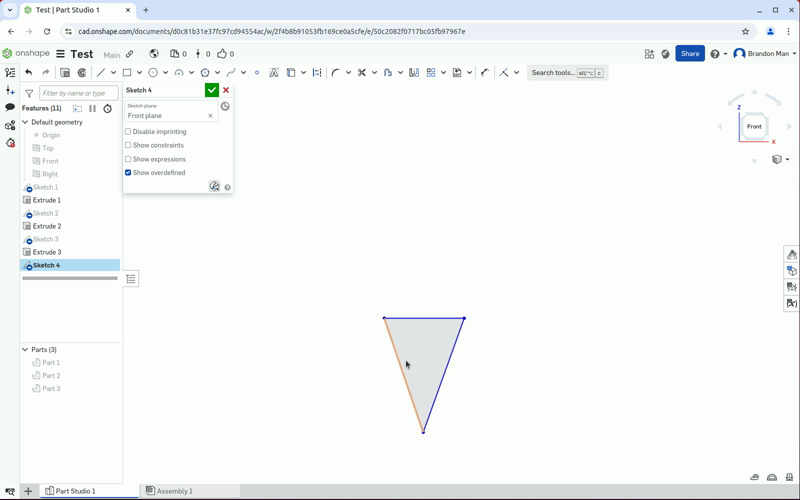
scroll(6)
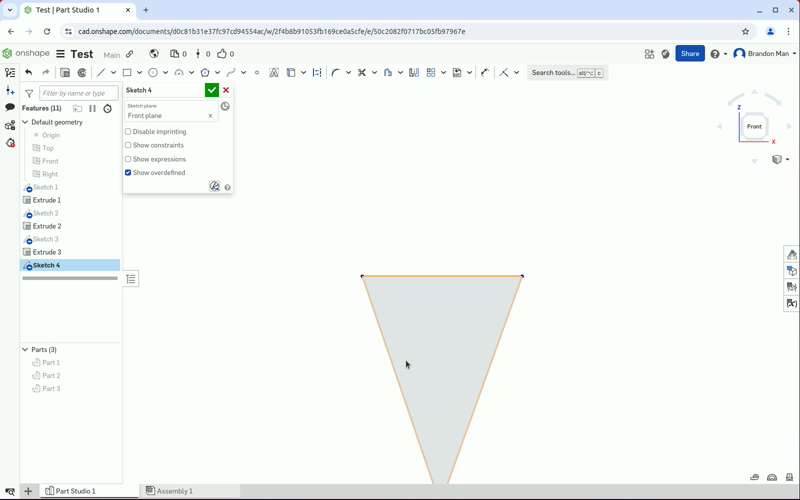
scroll(6)
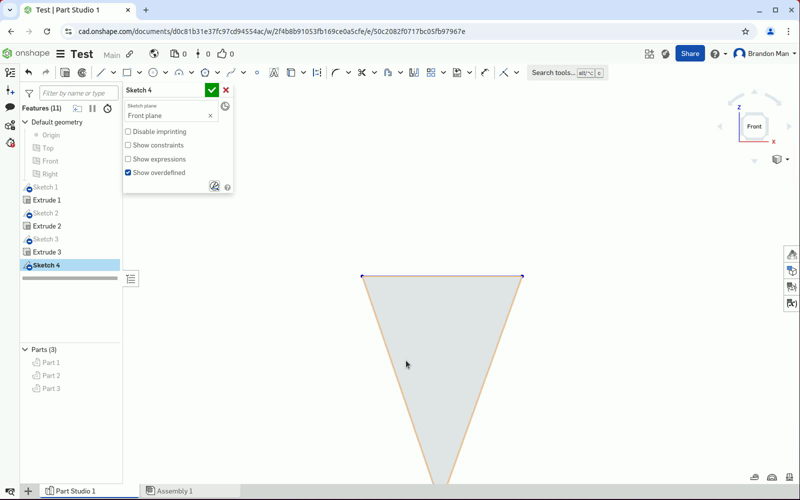
scroll(6)
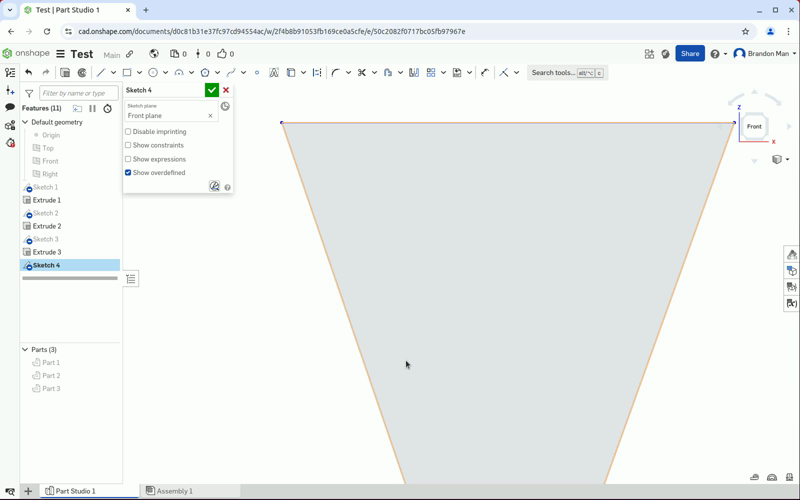
click(406, 360)
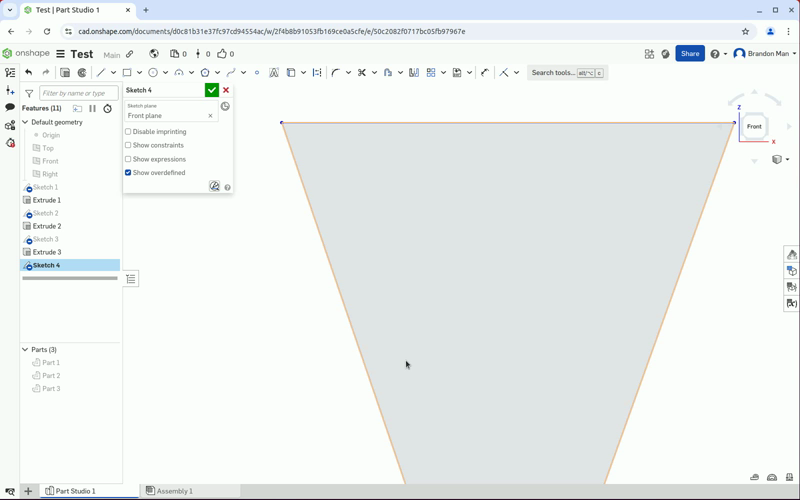
scroll(-6)
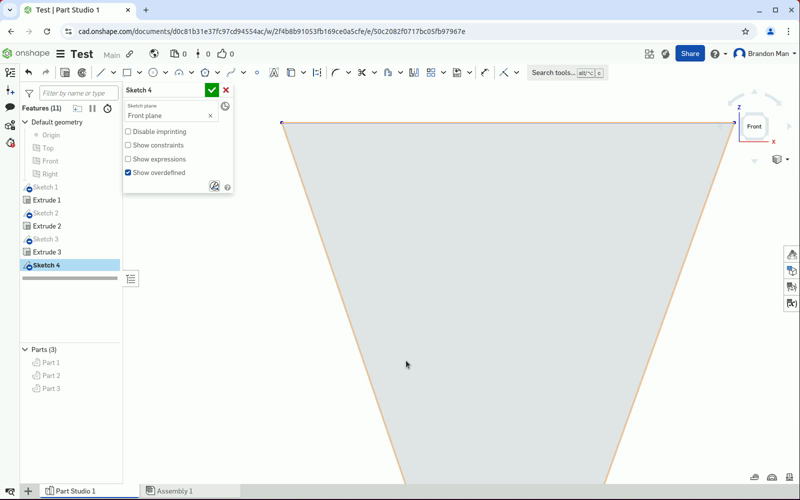
scroll(-6)
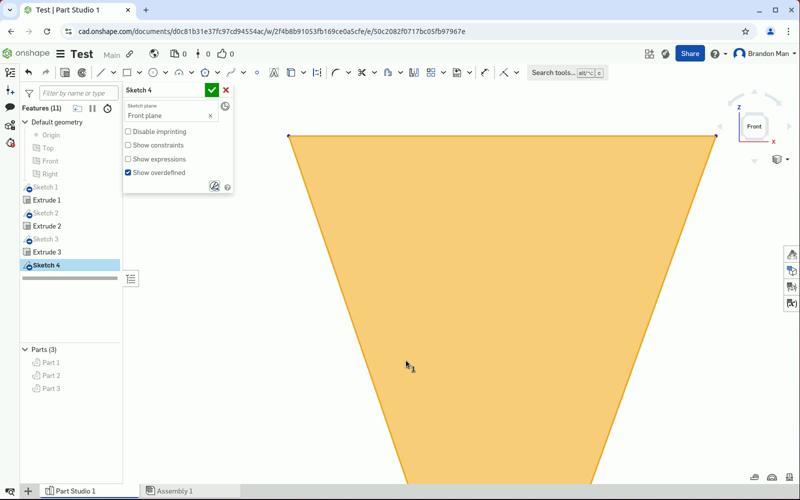
scroll(-6)
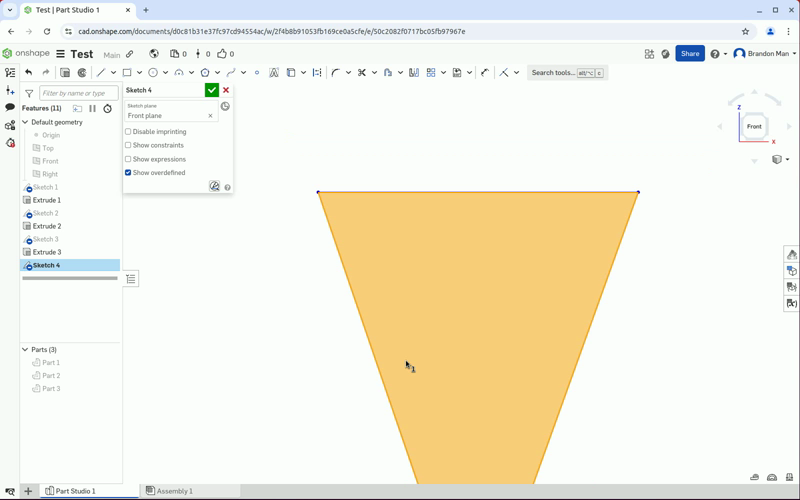
scroll(-6)
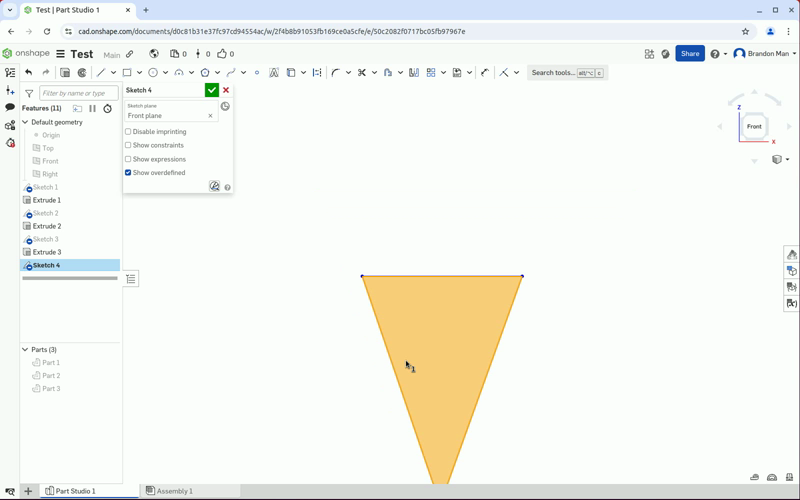
scroll(-6)
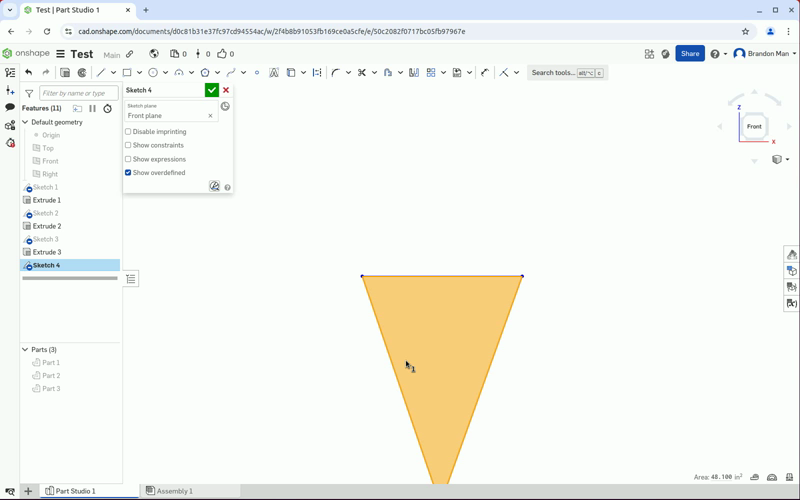
scroll(-6)
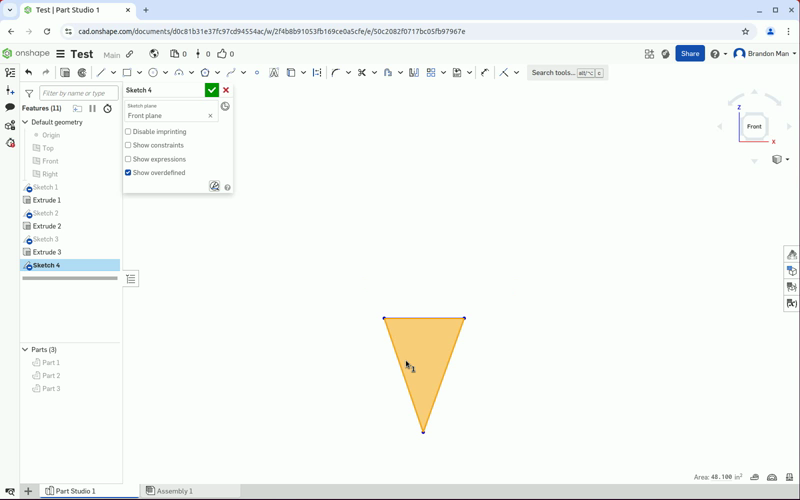
scroll(-6)
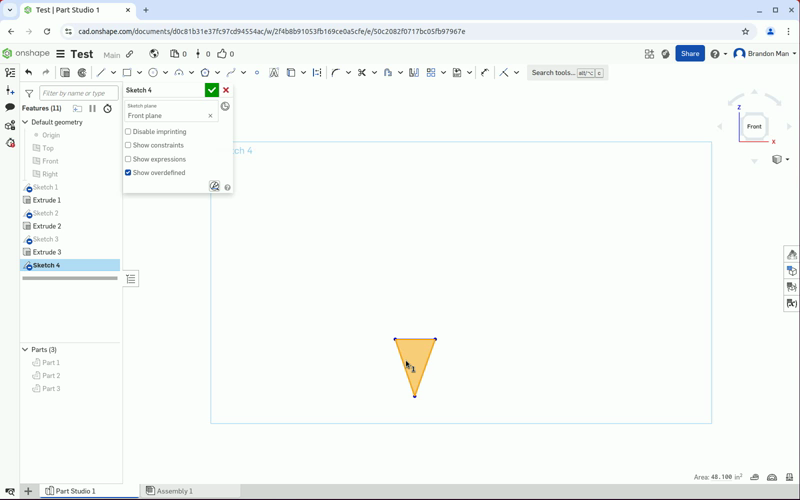
mouse_move(73, 352)
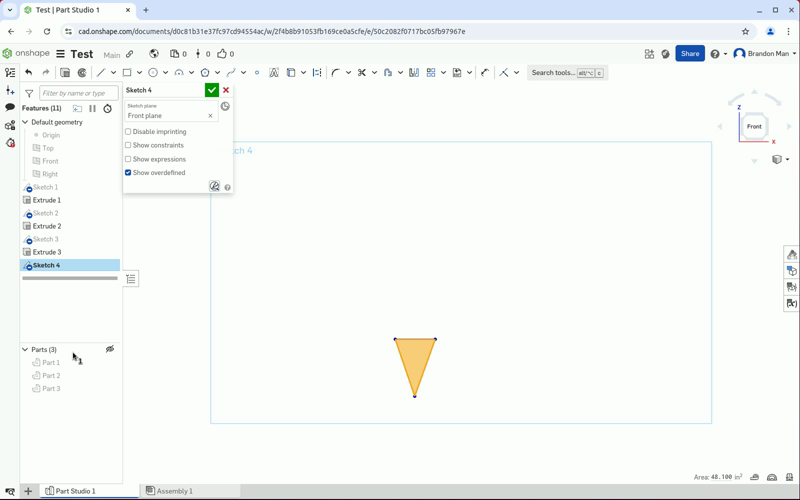
key(shift+y)
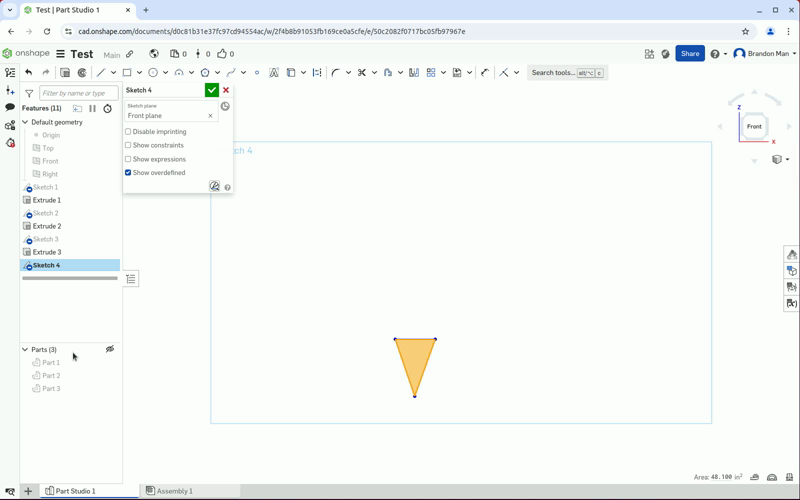
key(shift+e)
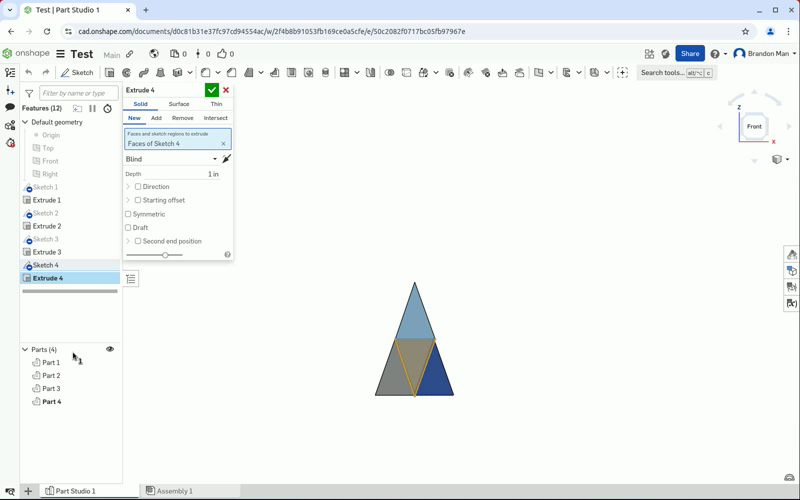
mouse_move(143, 106)
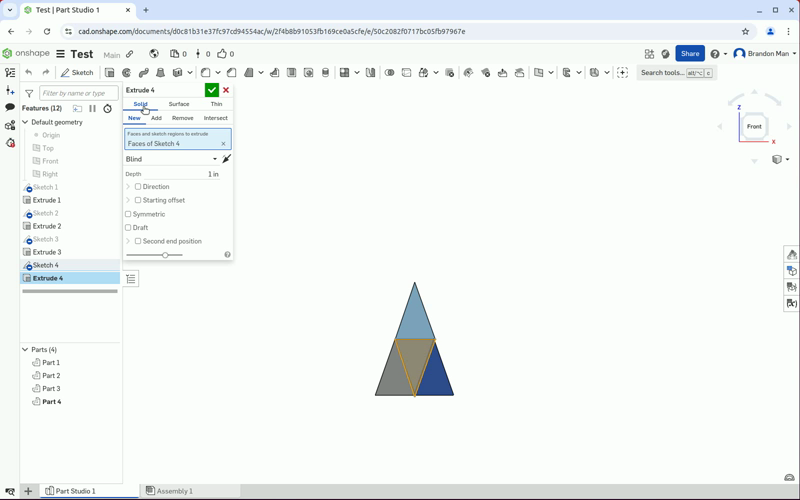
click(143, 106)
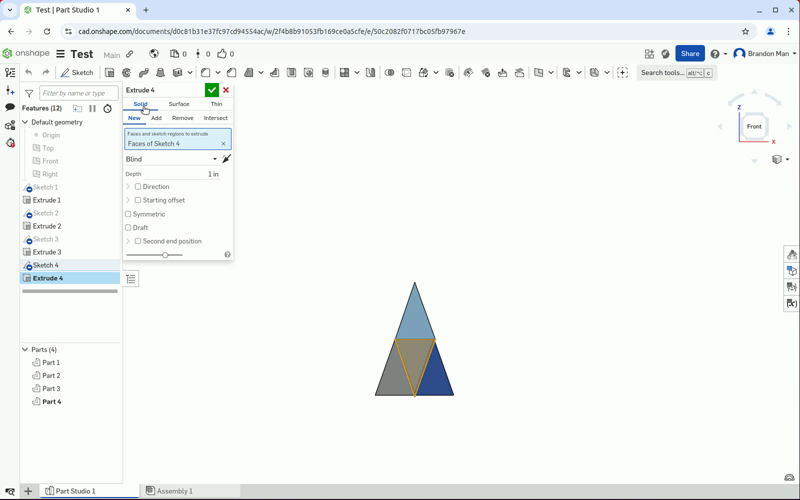
mouse_move(137, 120)
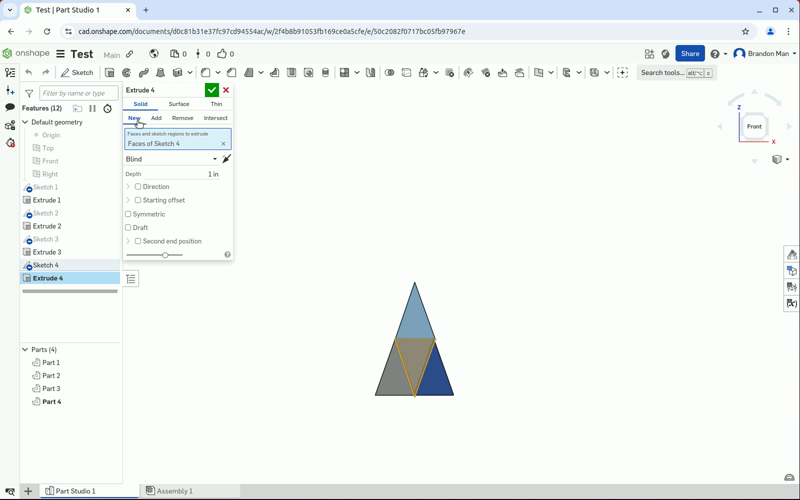
click(137, 120)
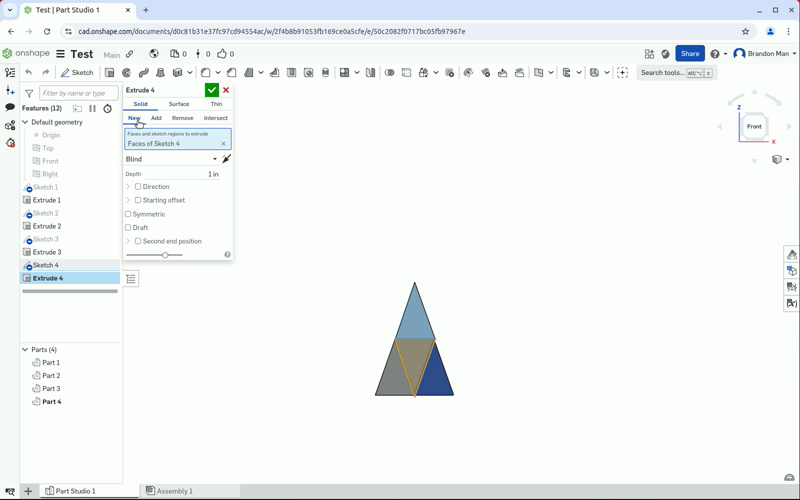
key(tab, 4)
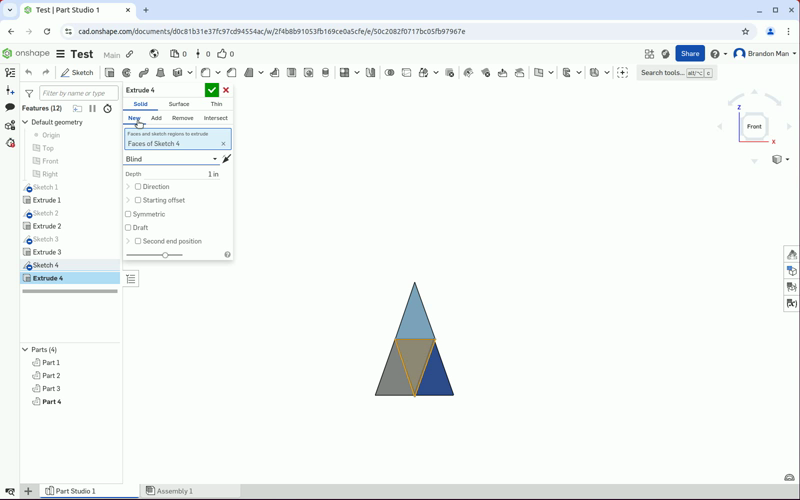
text(0.963)
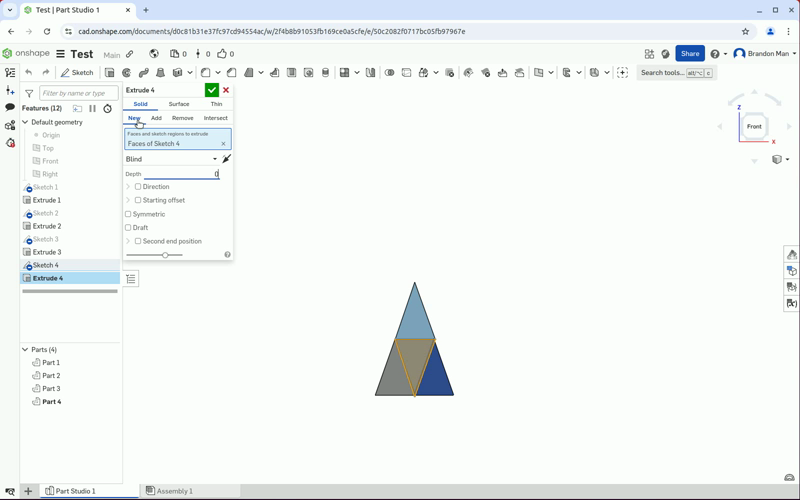
key(enter)
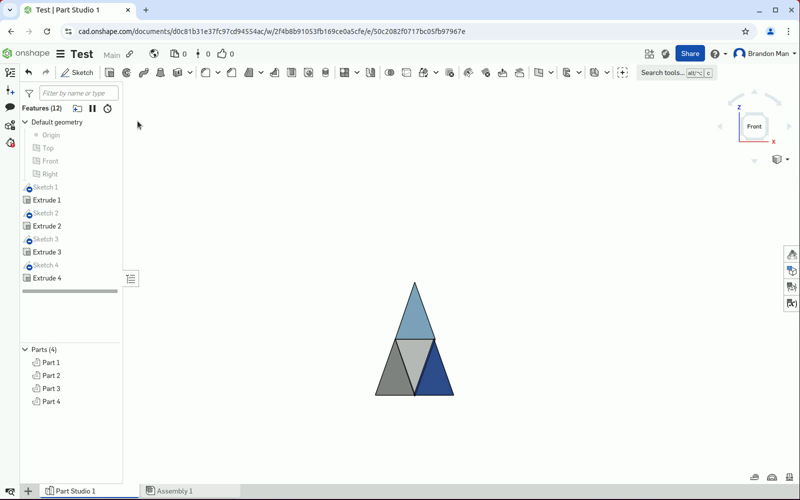
key(shift+h)
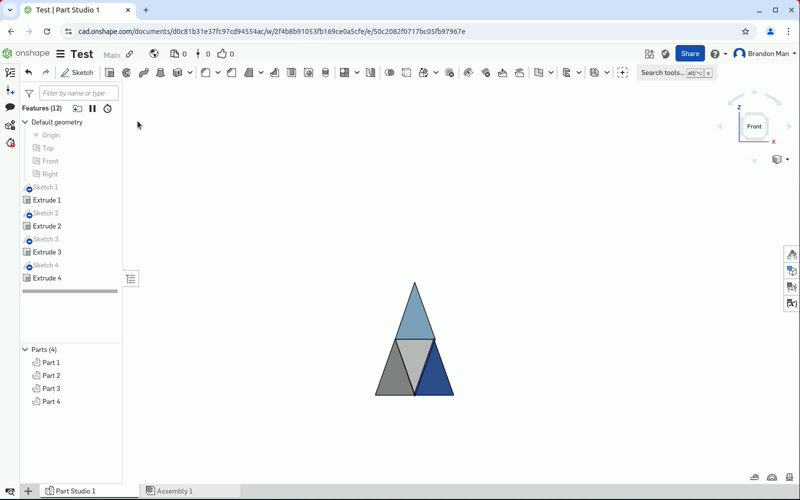
key(shift+h)
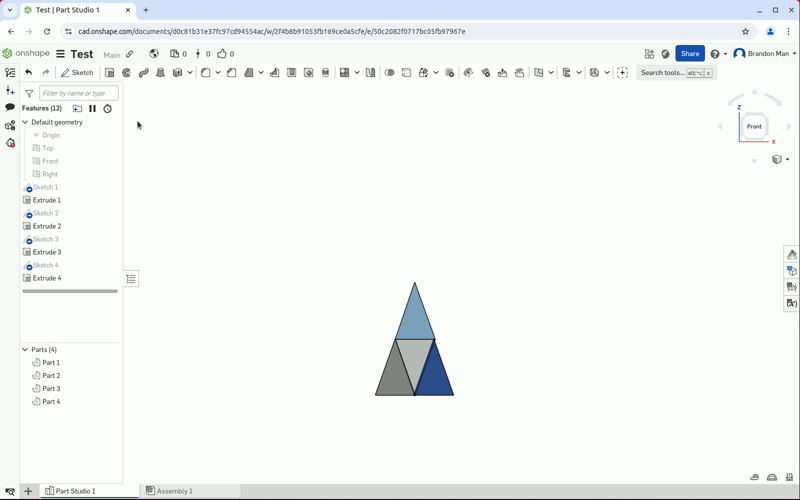
key(shift+7)
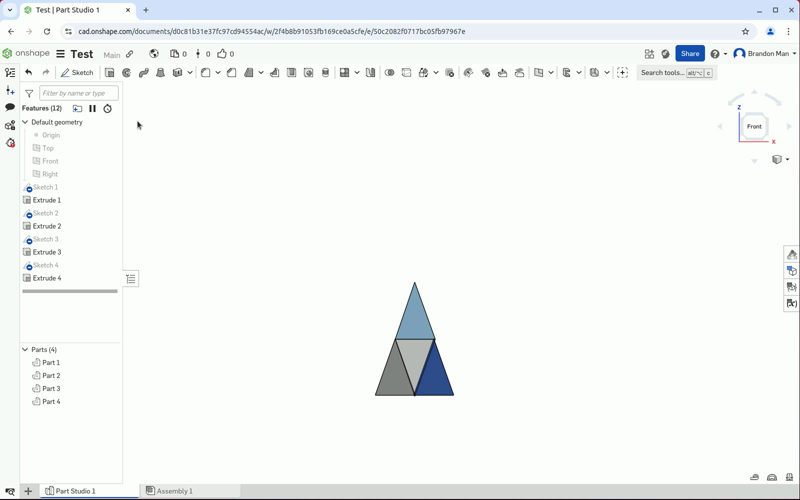
key(left, 2)
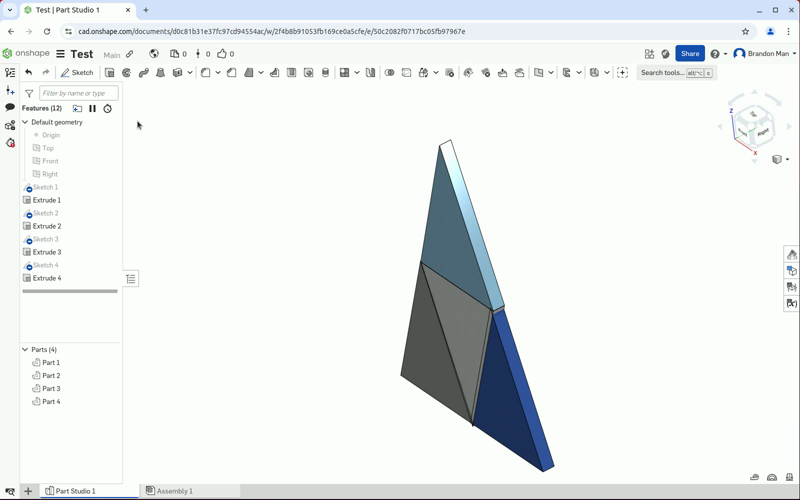
key(down, 2)
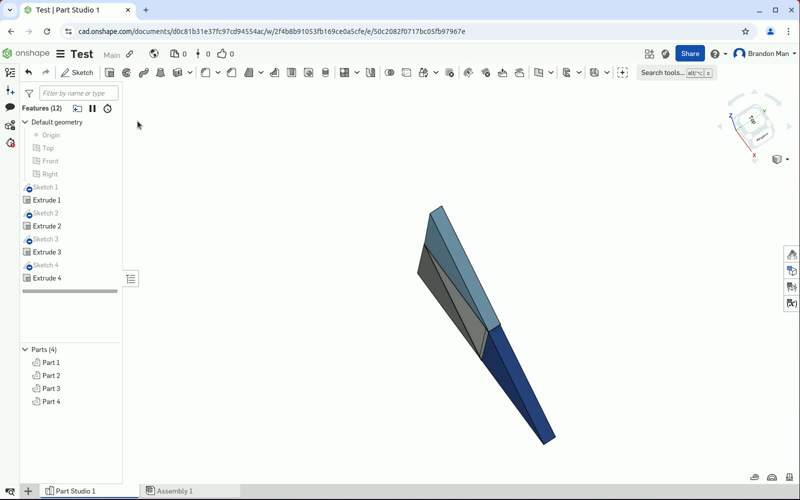
key(up, 2)
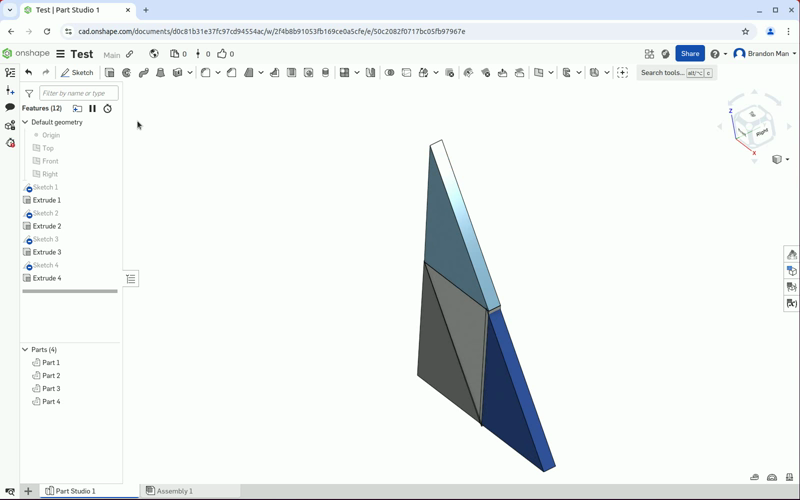
key(right, 2)
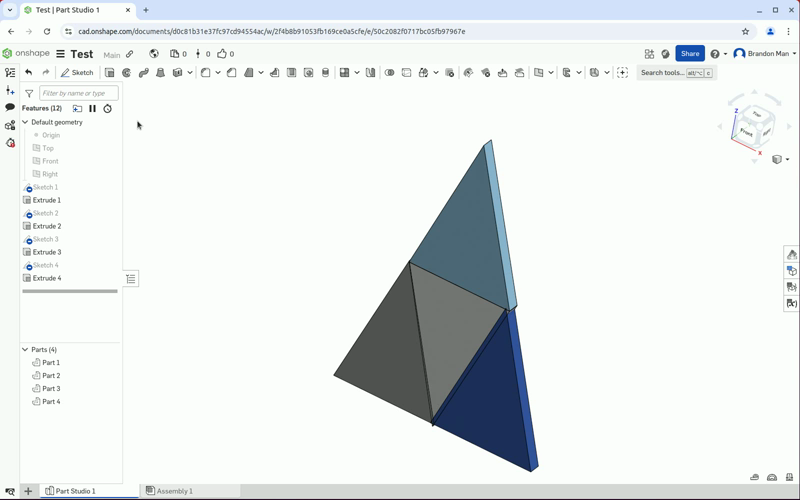
mouse_move(73, 189)
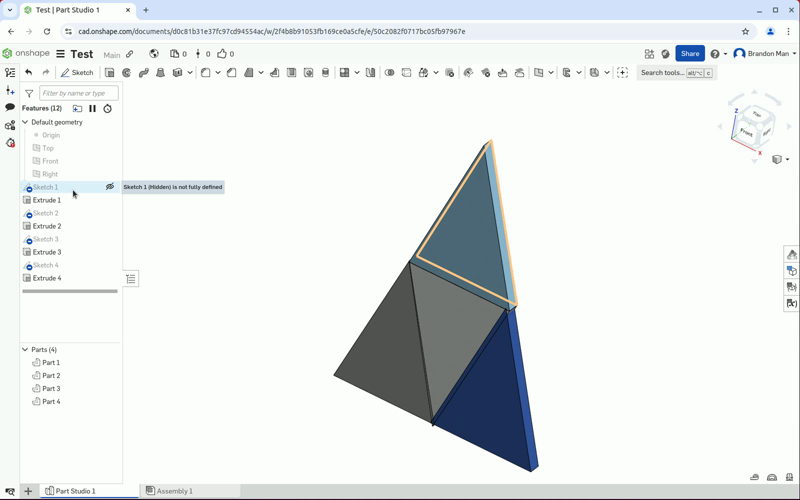
click(73, 189)